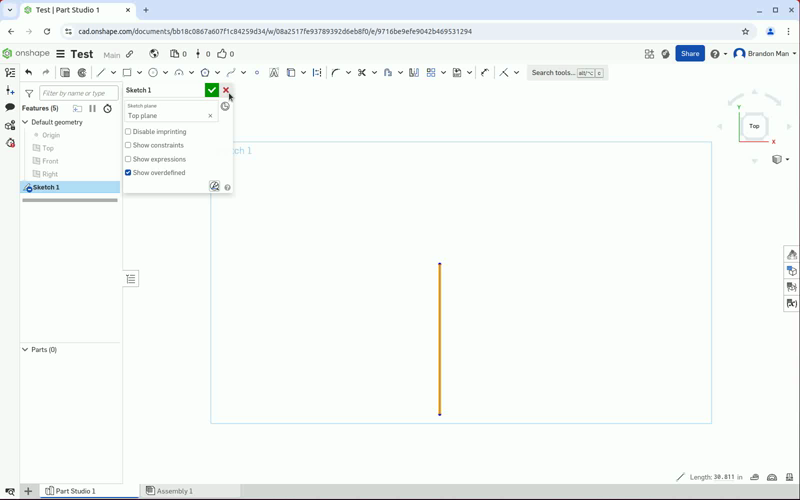
key(shift+h)
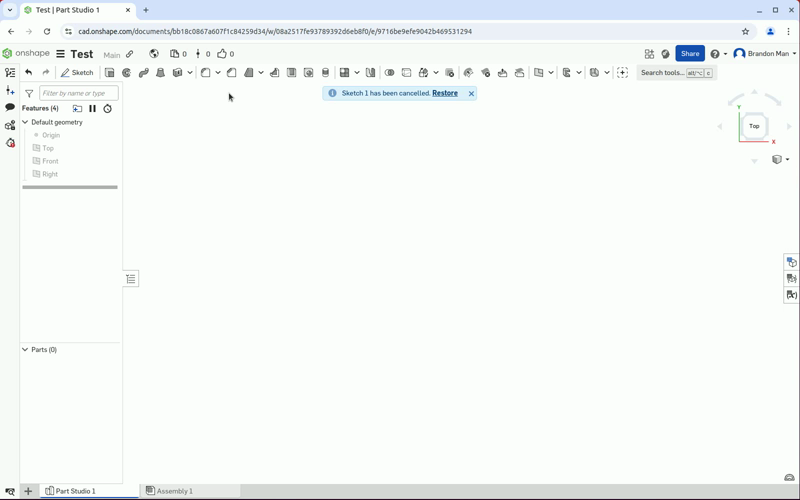
mouse_move(73, 352)
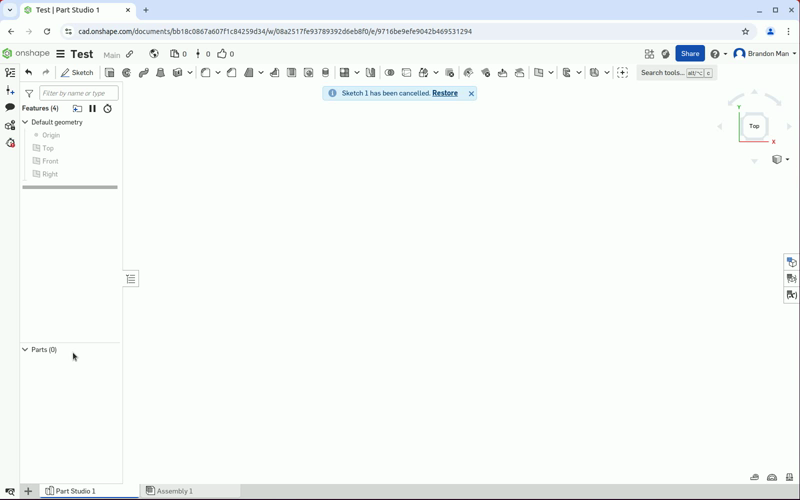
key(y)
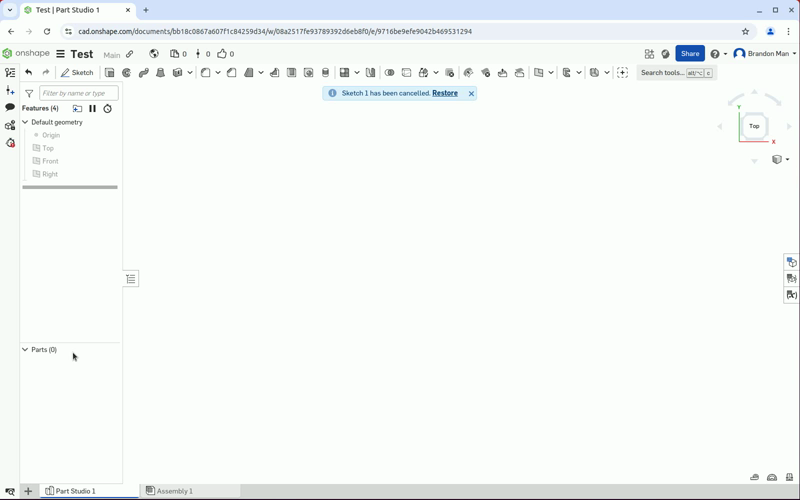
key(shift+p)
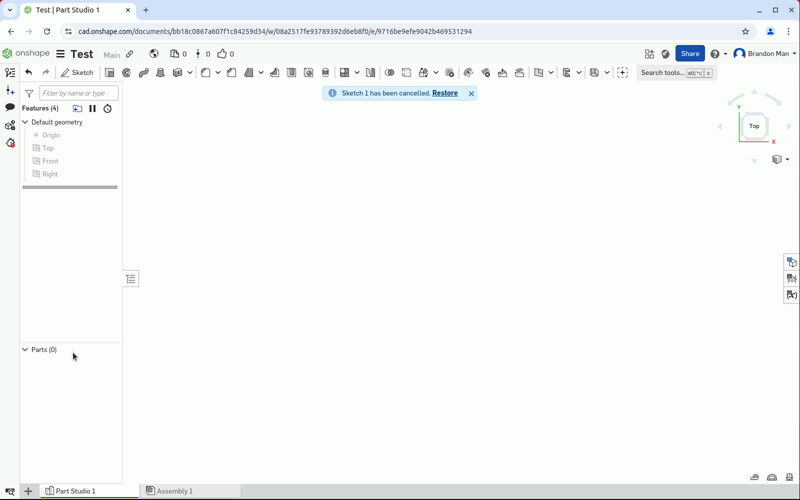
key(space)
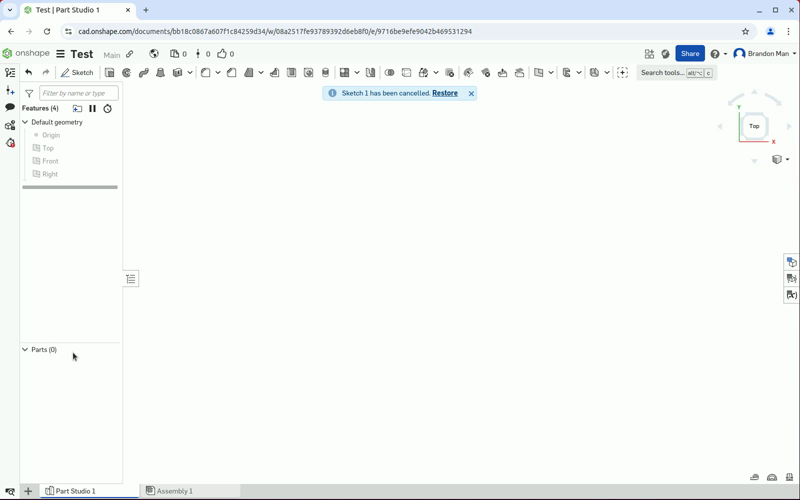
key_down(shift)
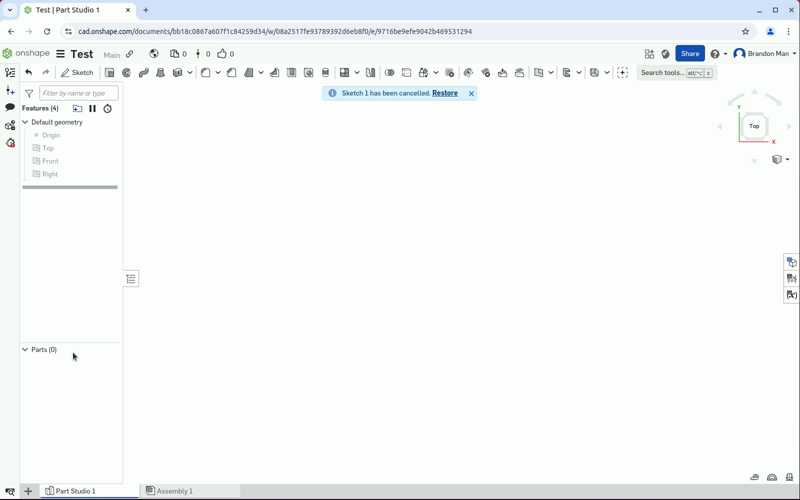
key(up)
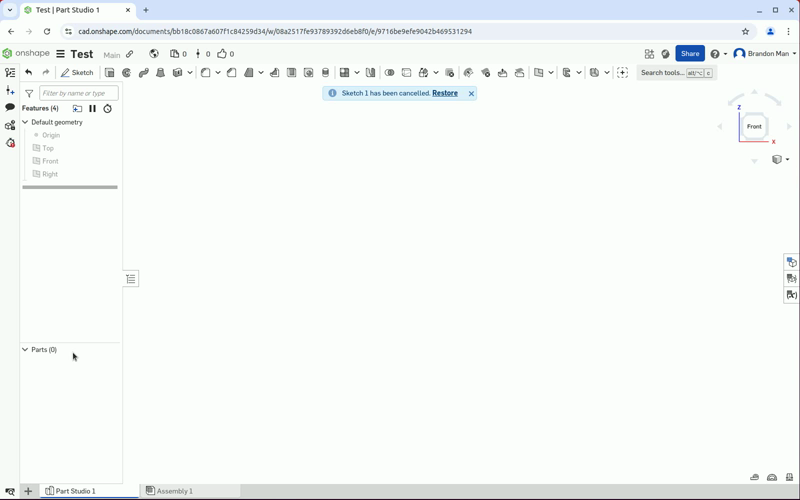
key_up(shift)
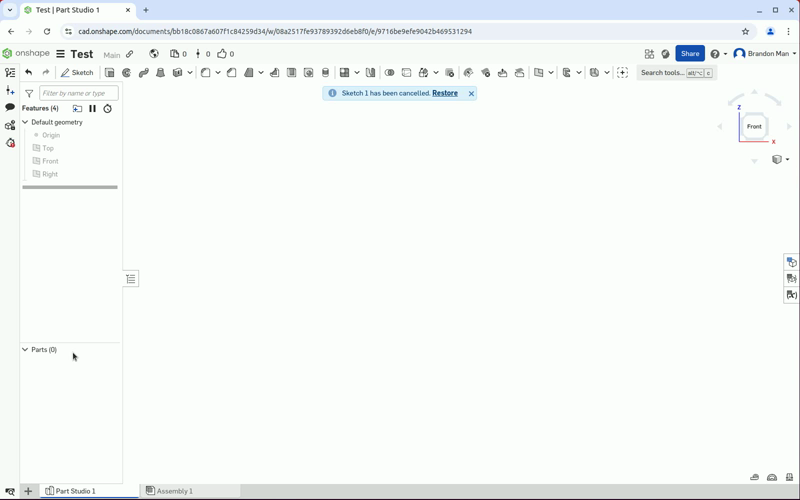
mouse_move(73, 352)
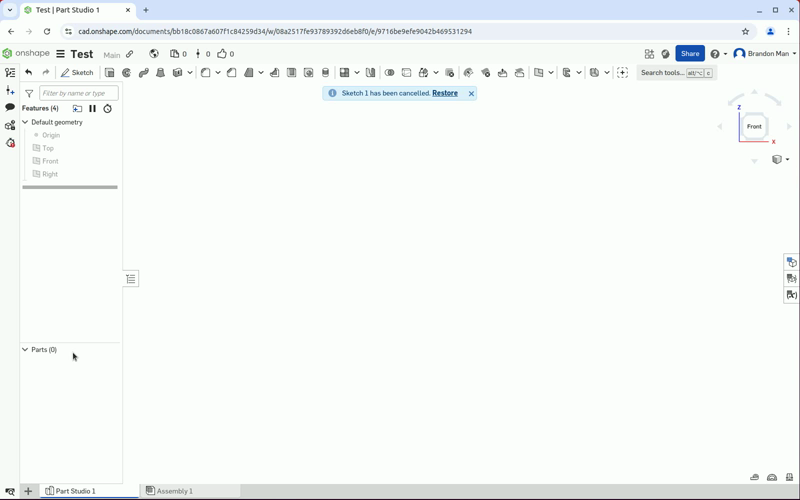
key(shift+y)
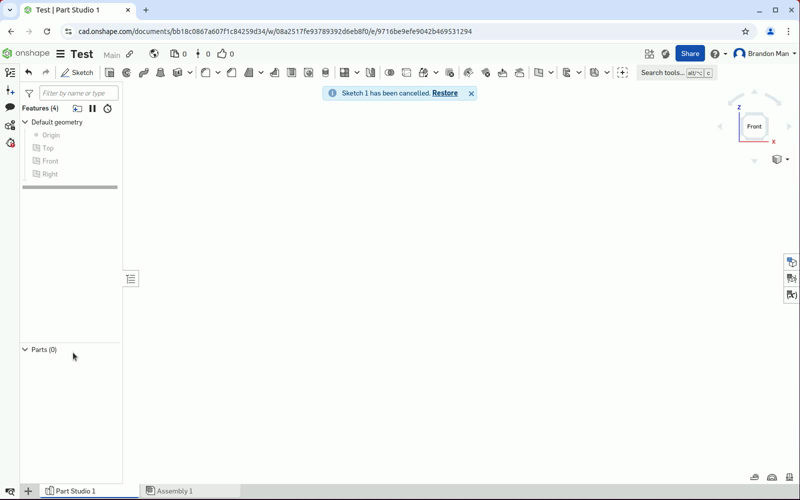
key(shift+s)
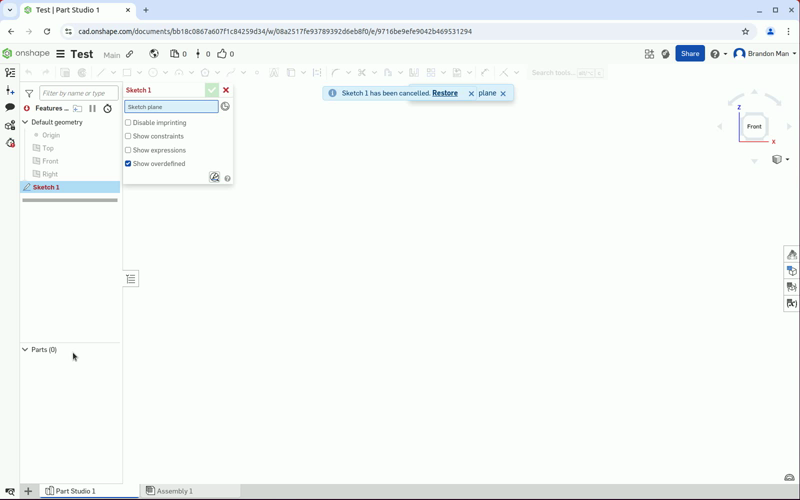
mouse_move(73, 163)
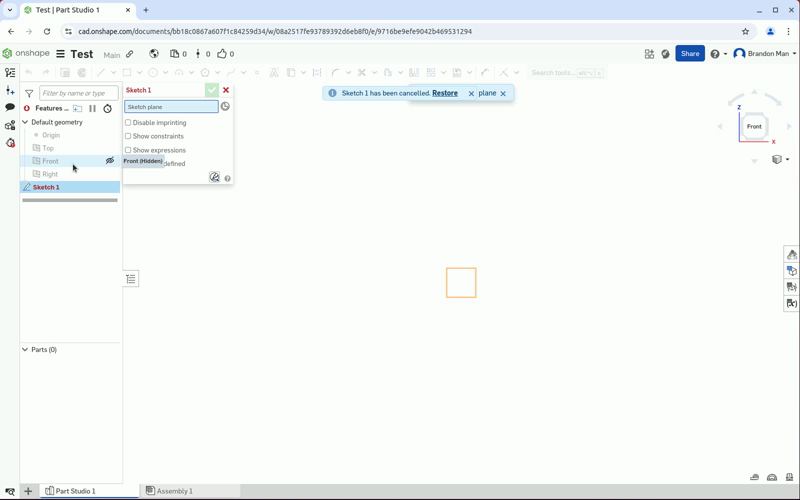
click(73, 163)
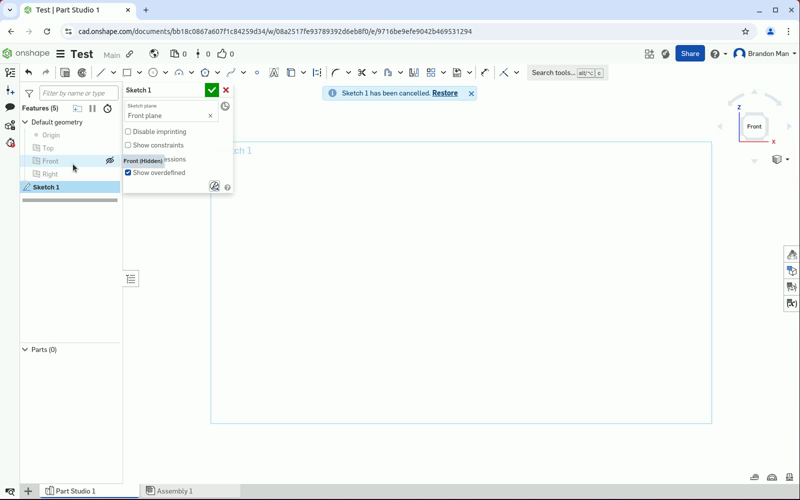
mouse_move(73, 352)
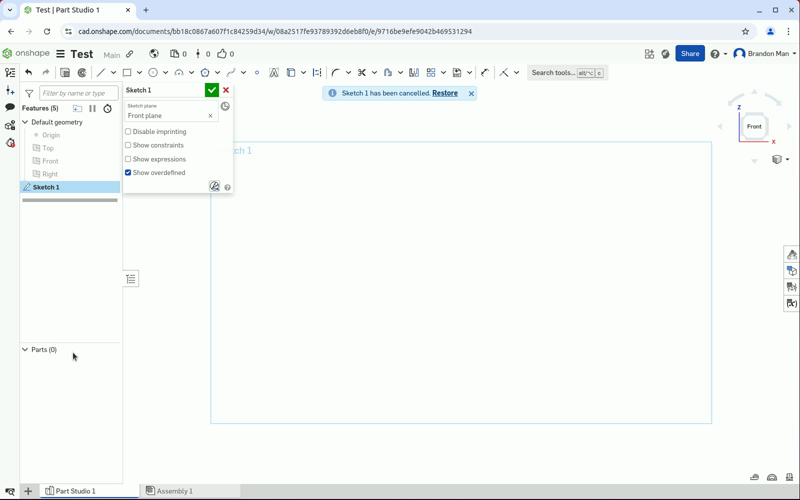
key(y)
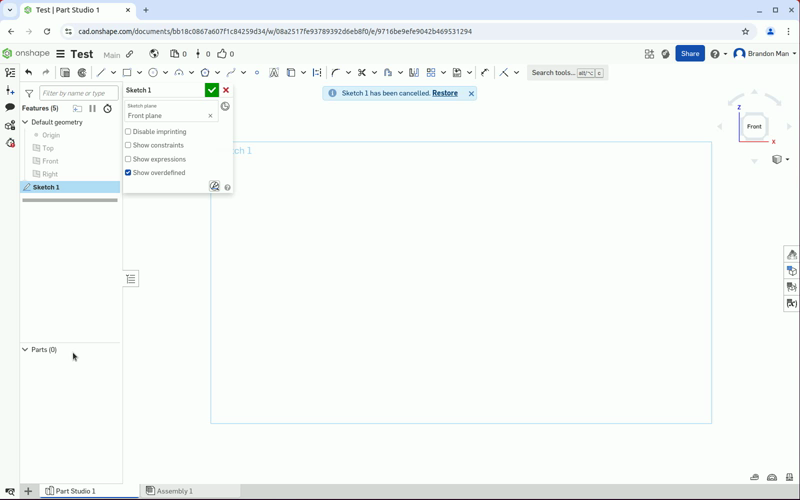
key(l)
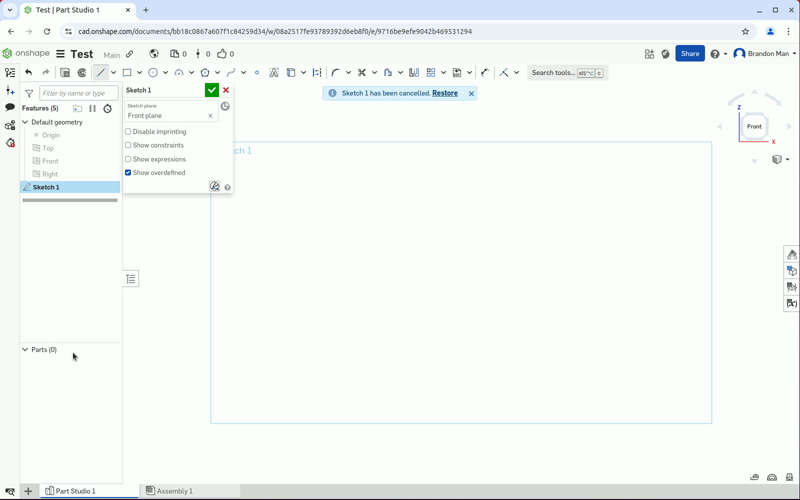
key_down(shift)
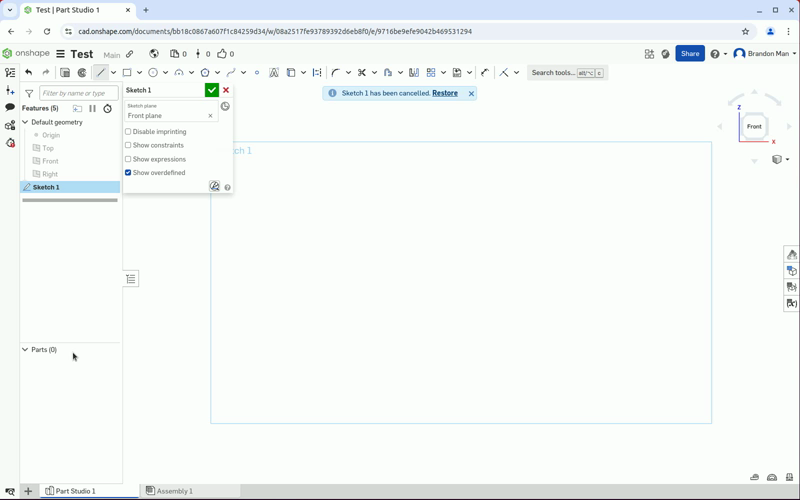
mouse_move(413, 282)
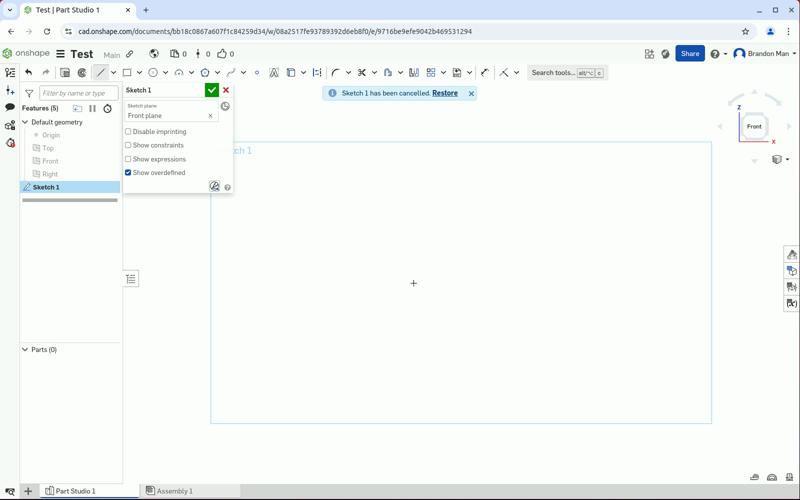
click(413, 282)
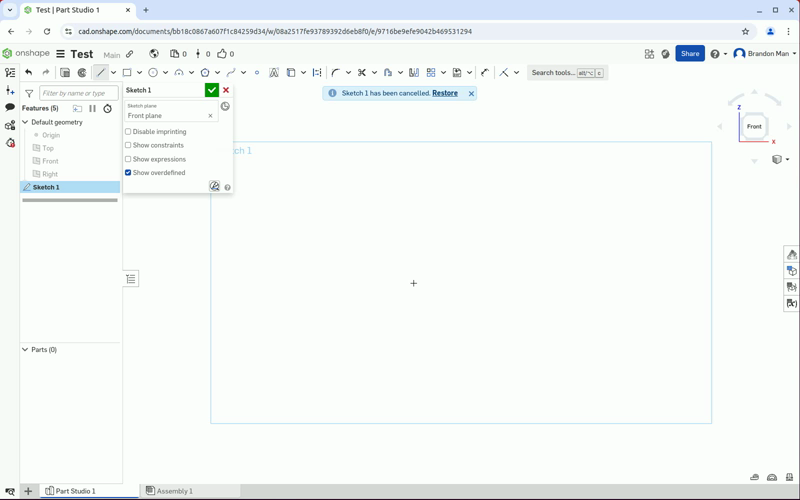
key_up(shift)
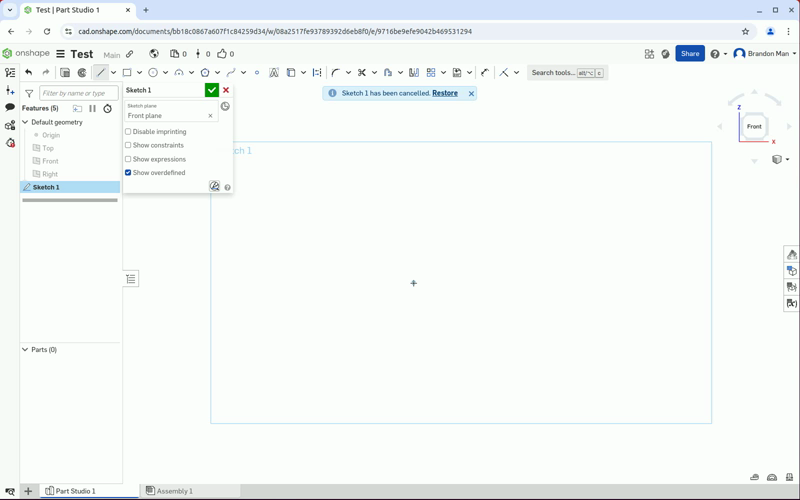
key_down(shift)
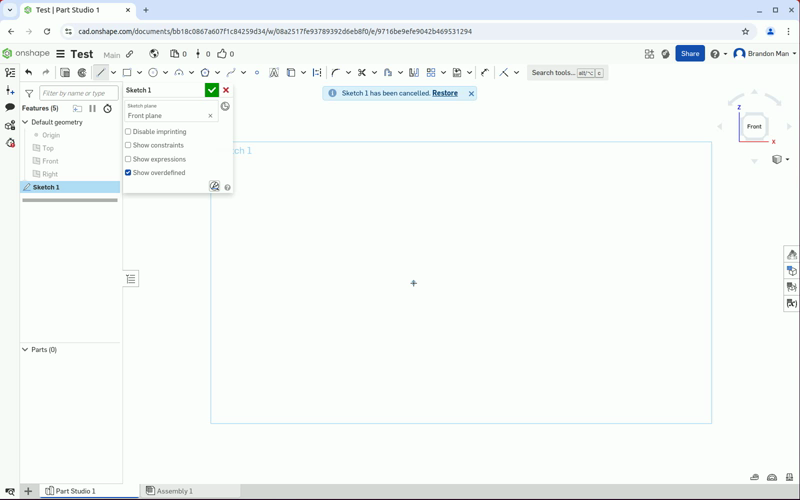
mouse_move(532, 282)
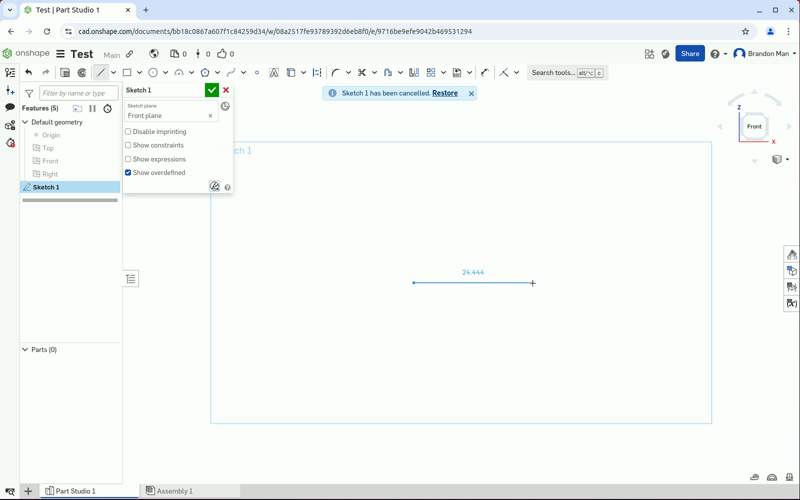
click(532, 282)
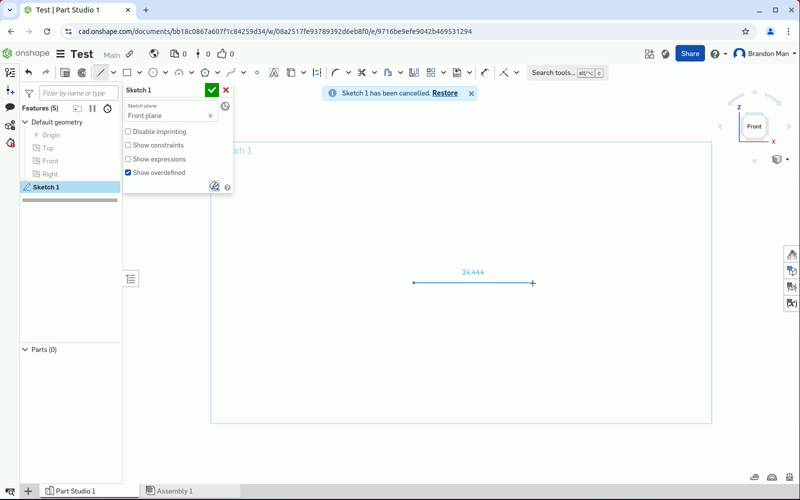
key_up(shift)
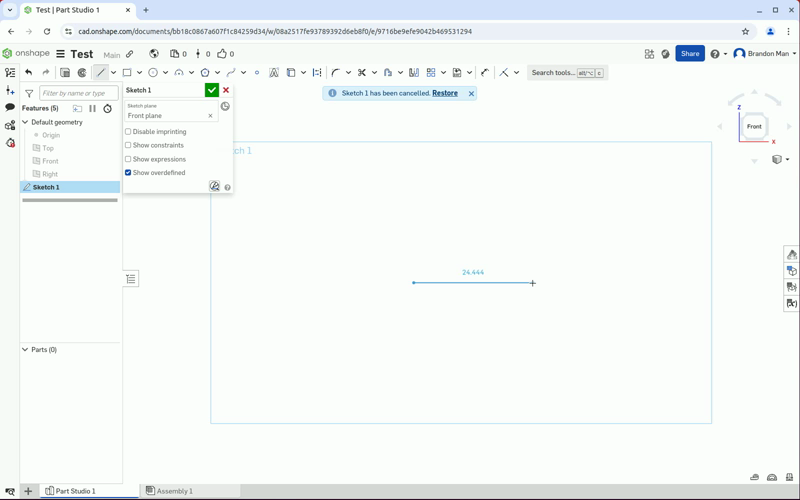
key(esc)
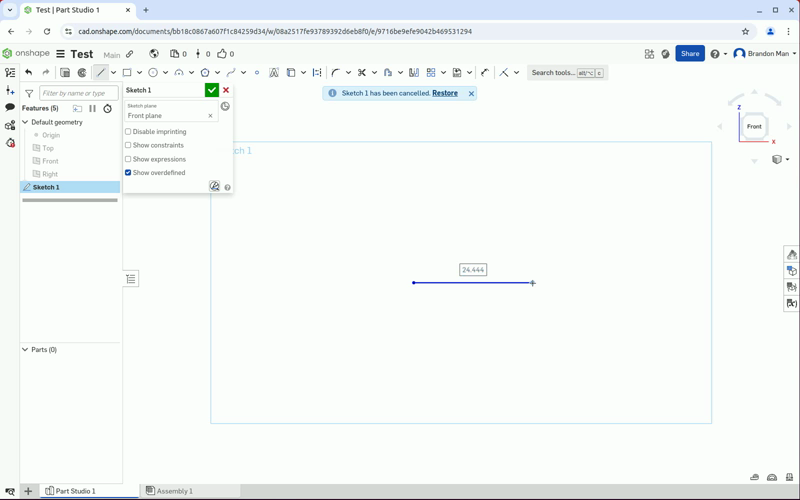
key(a)
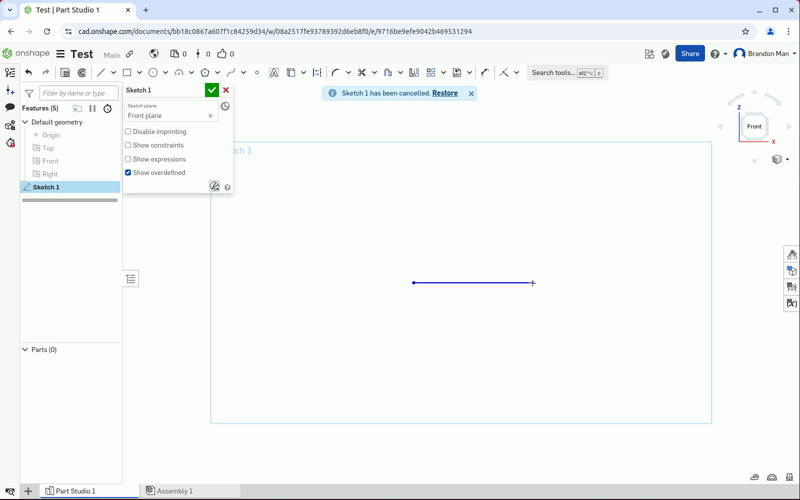
mouse_move(532, 282)
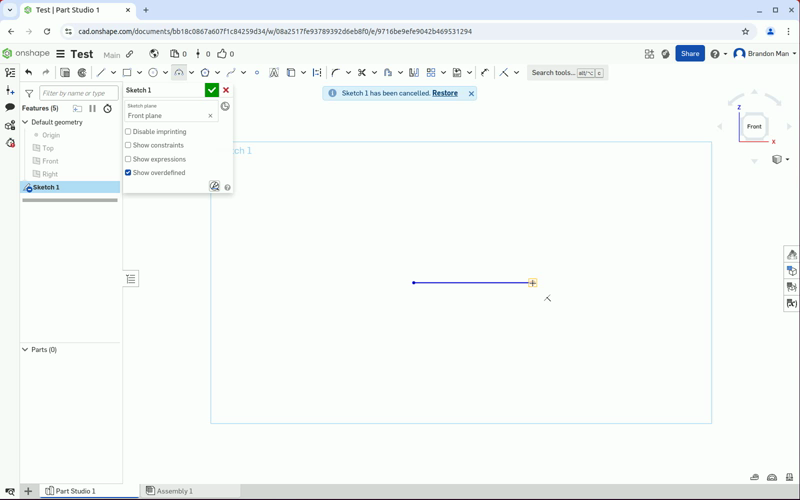
click(532, 282)
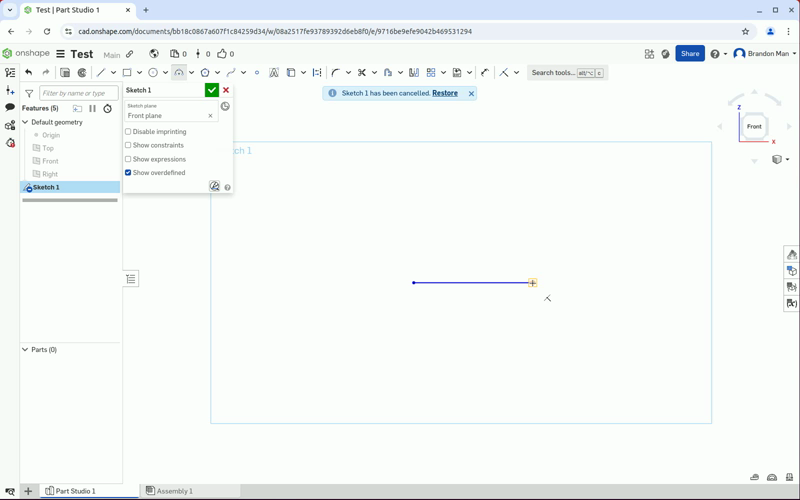
key_down(shift)
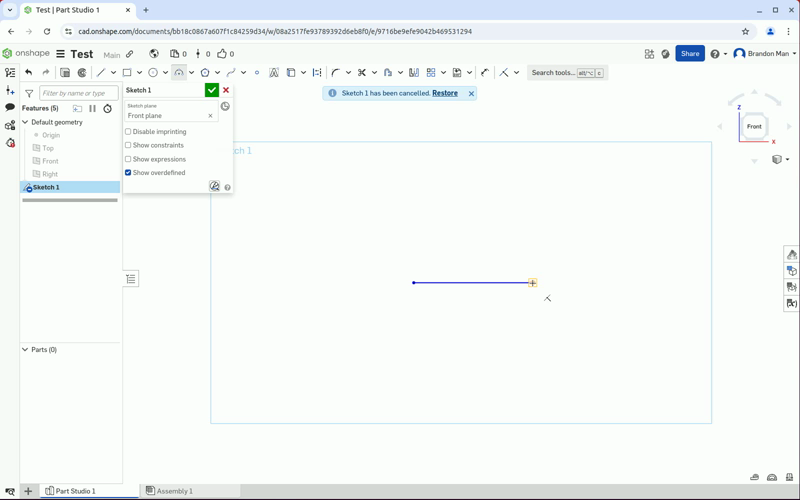
mouse_move(541, 279)
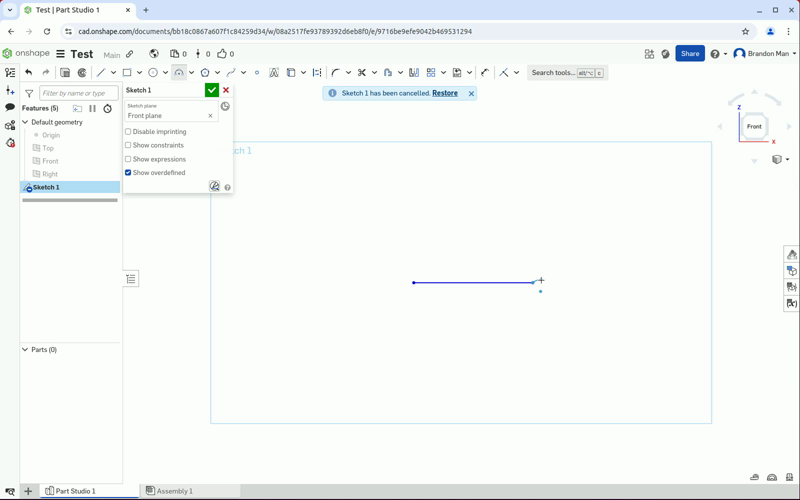
click(541, 279)
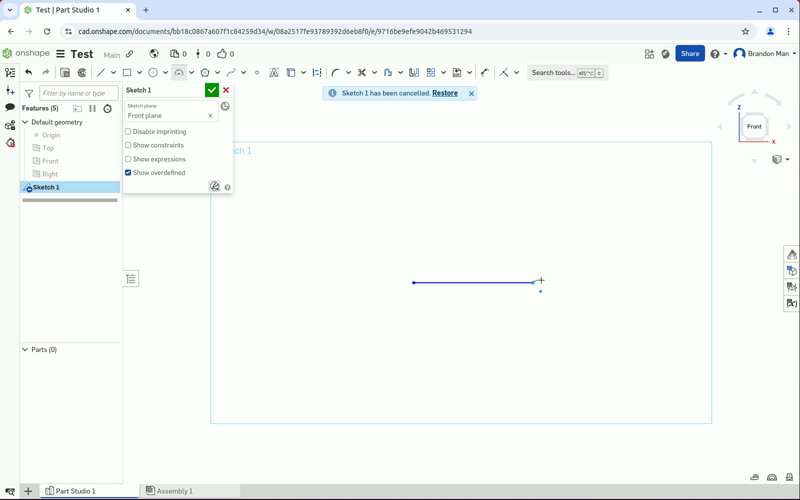
mouse_move(537, 282)
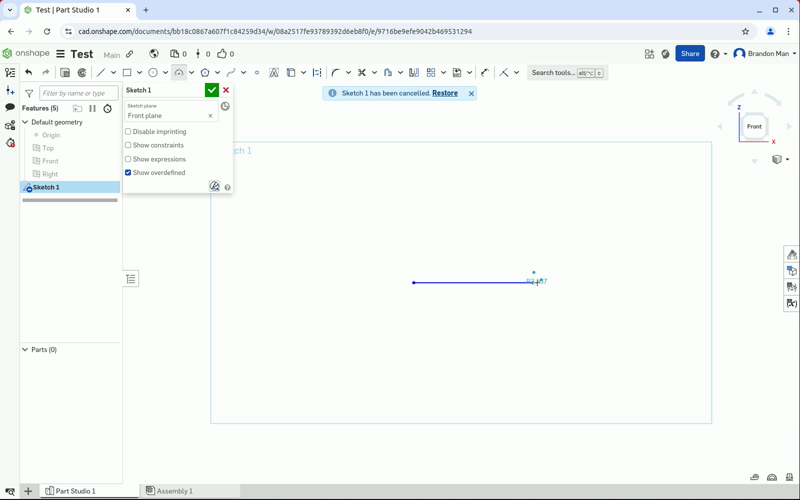
click(537, 282)
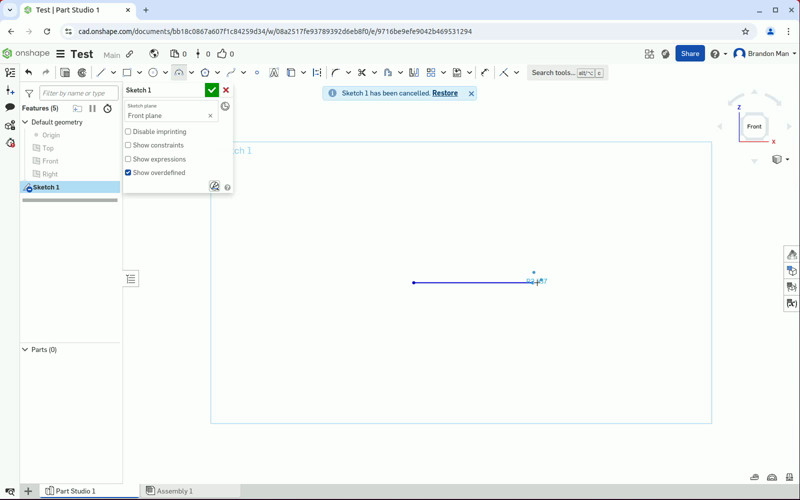
key_up(shift)
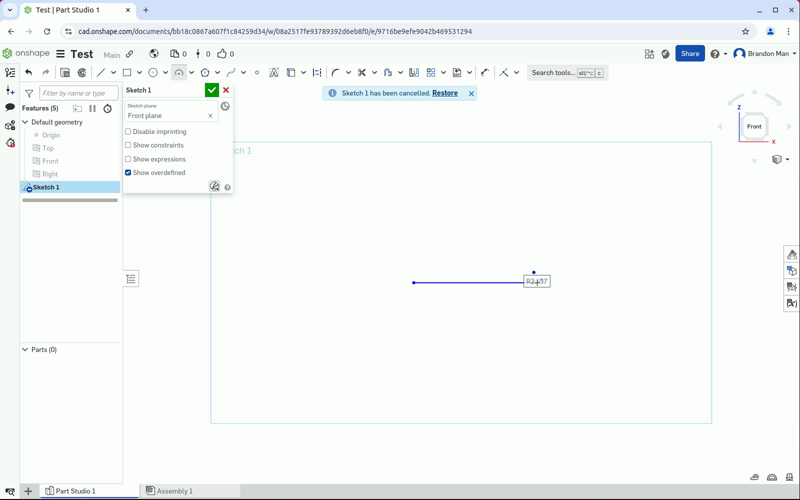
key(esc)
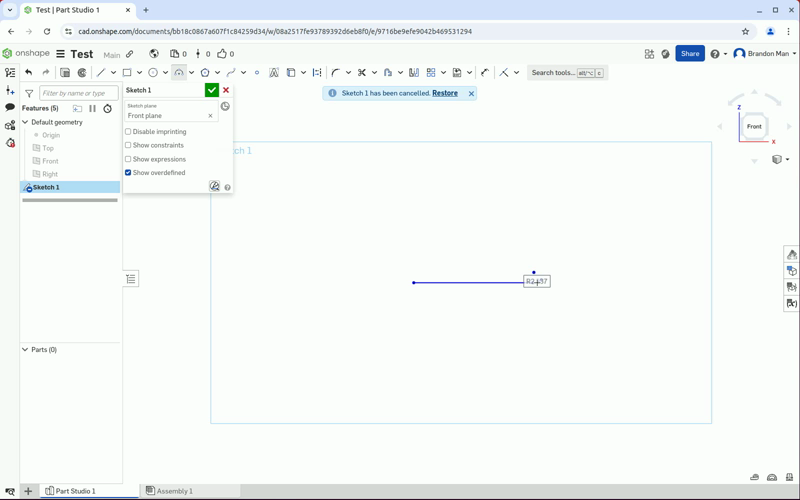
key(l)
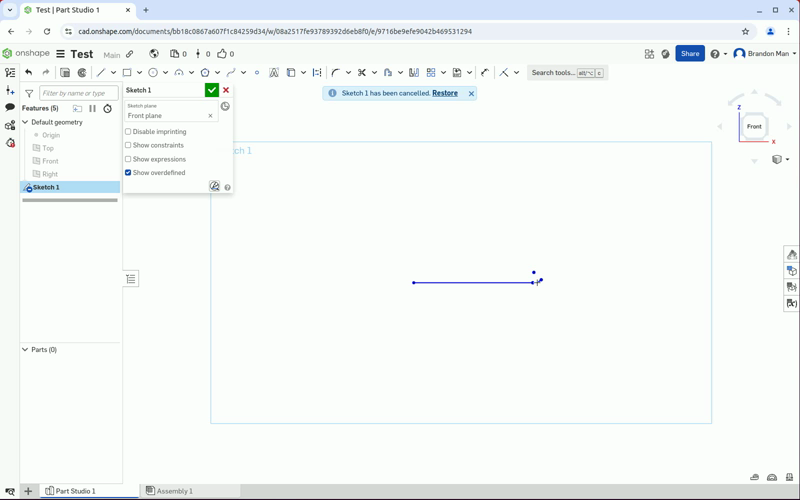
mouse_move(541, 279)
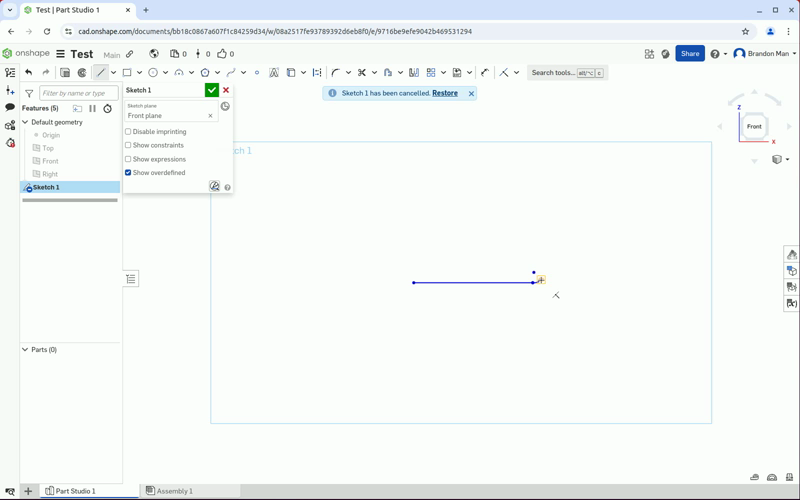
click(541, 279)
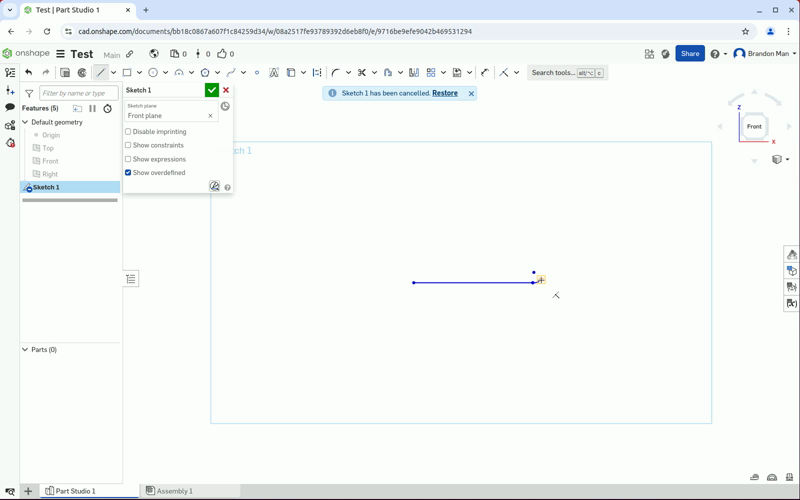
key_down(shift)
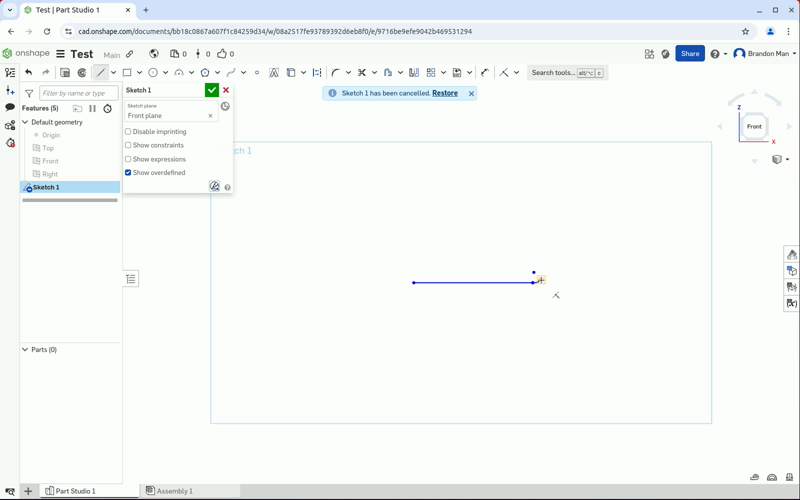
mouse_move(571, 279)
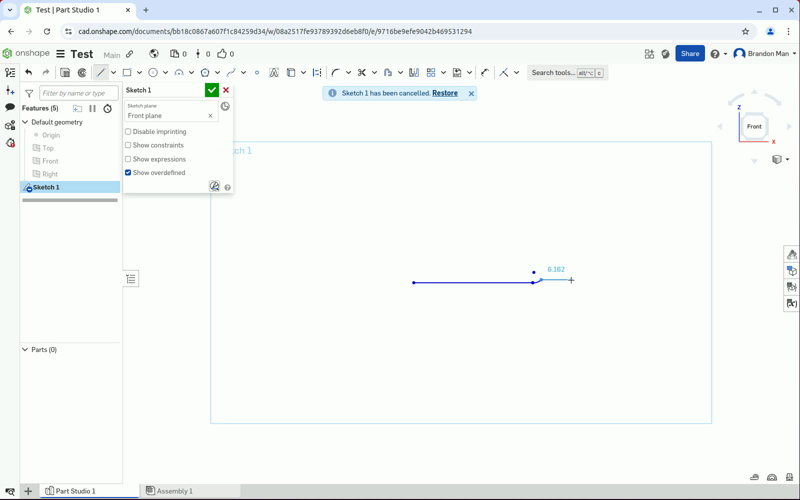
mouse_move(573, 239)
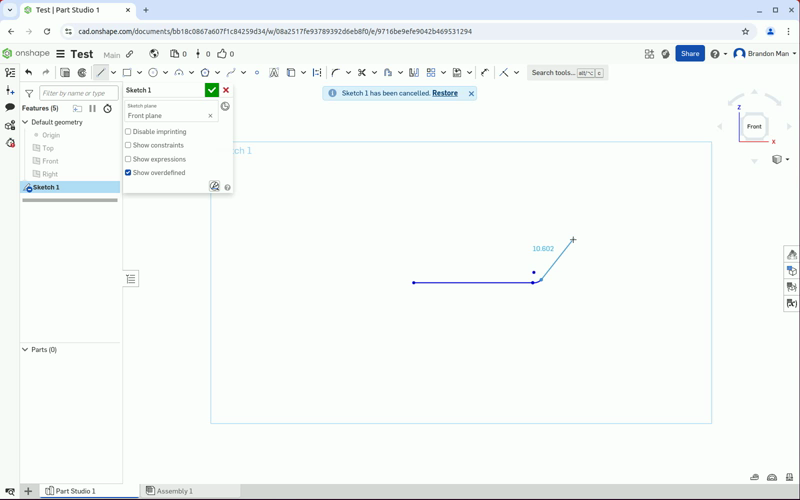
click(573, 239)
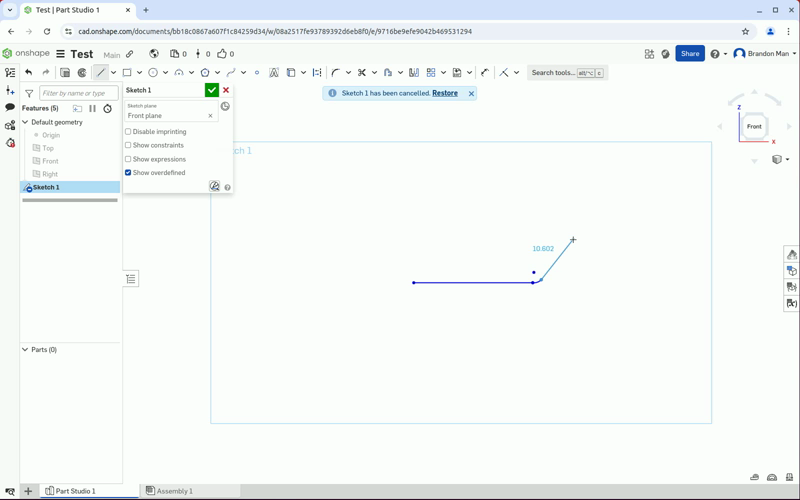
key_up(shift)
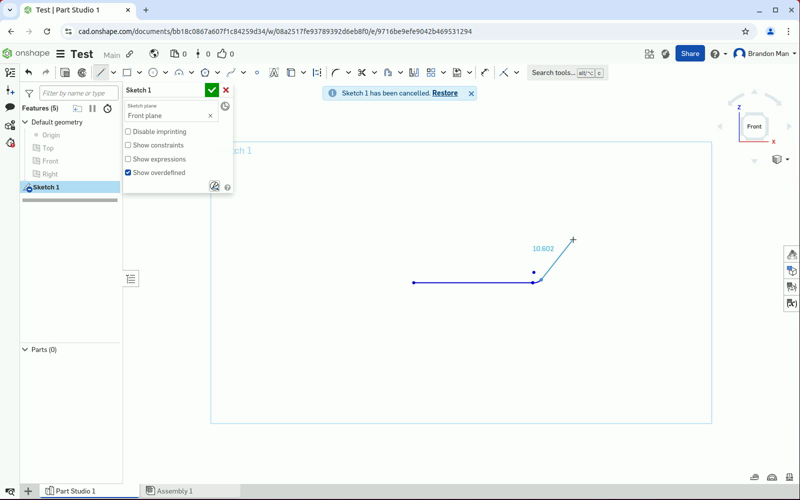
key_down(shift)
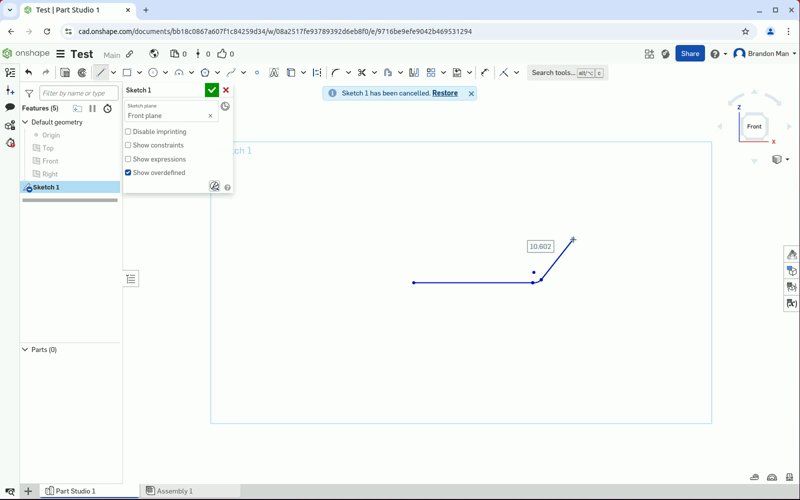
mouse_move(589, 239)
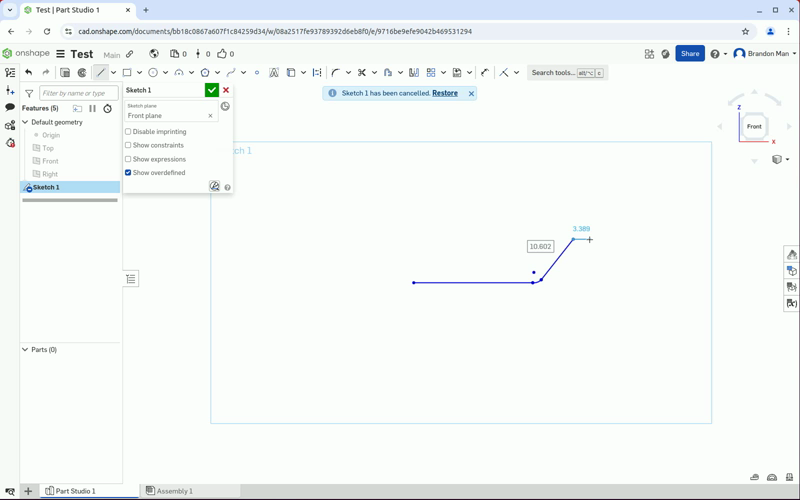
mouse_move(566, 234)
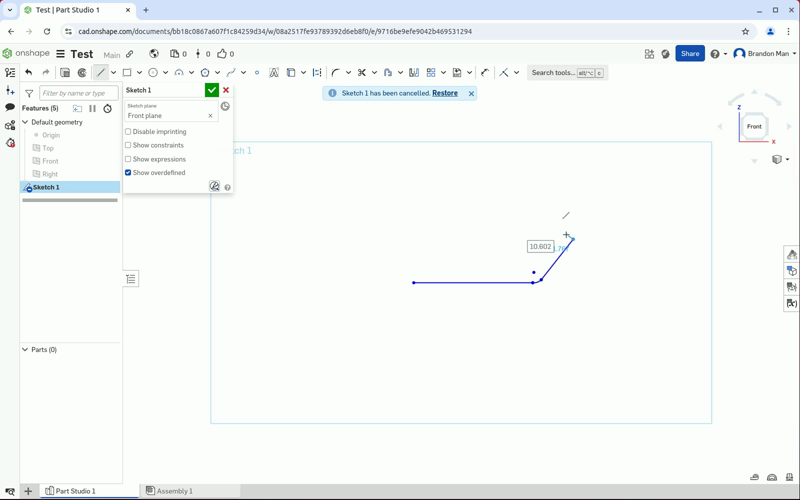
click(566, 234)
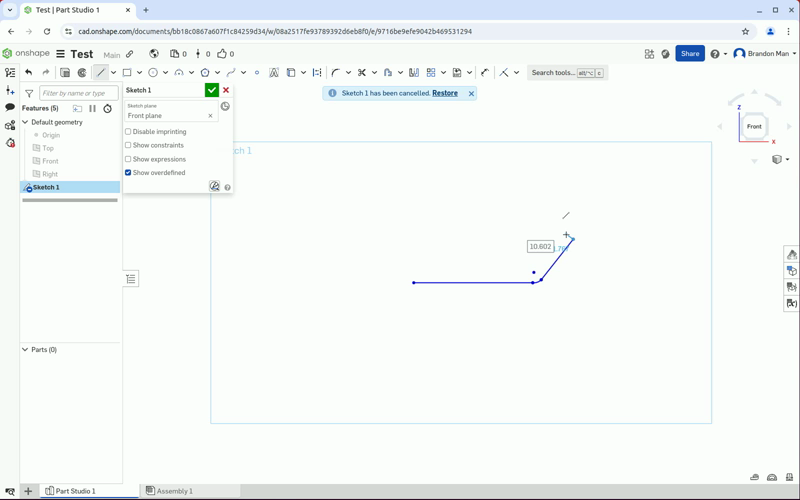
key_up(shift)
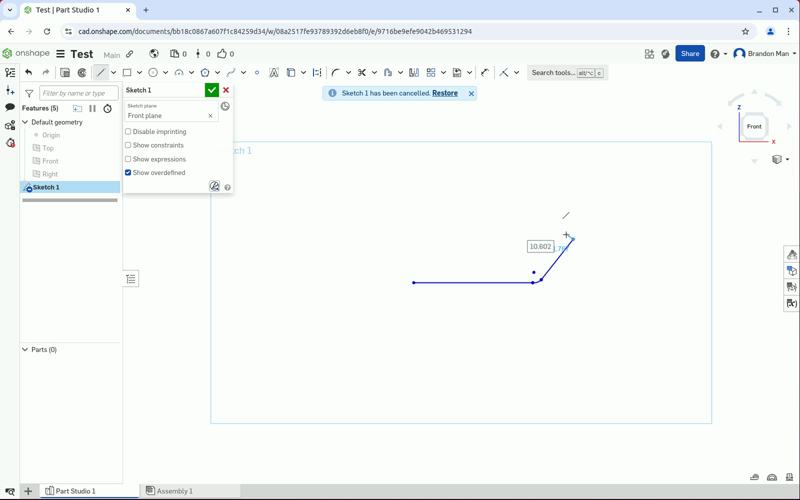
key_down(shift)
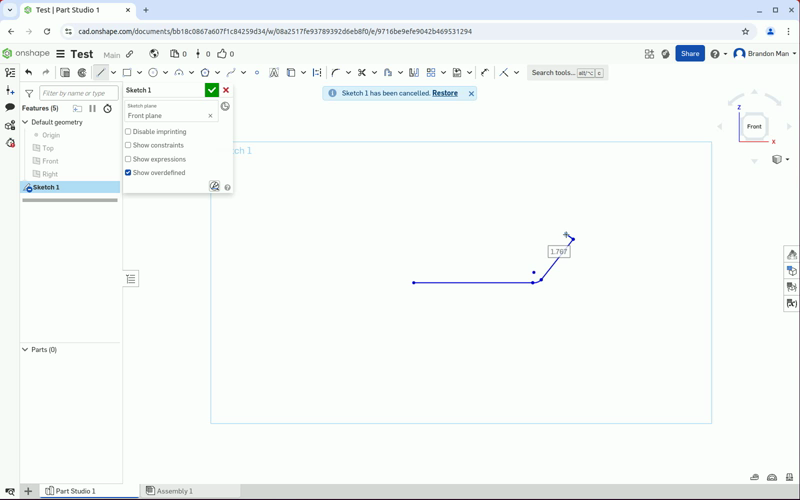
mouse_move(589, 234)
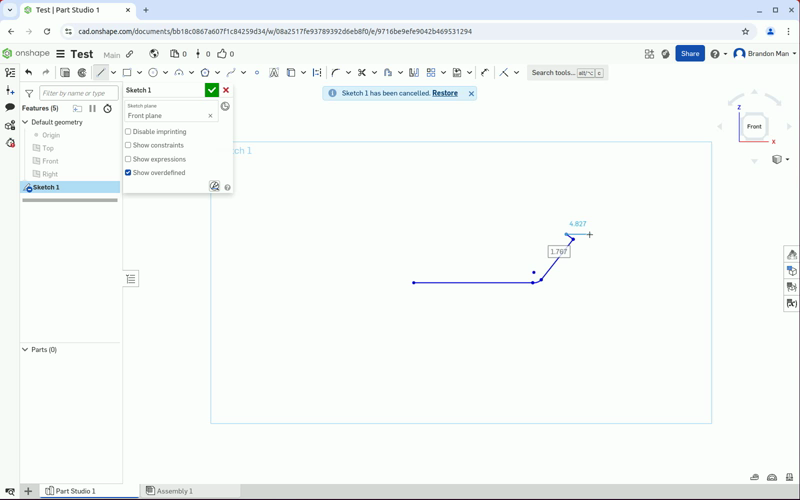
mouse_move(532, 276)
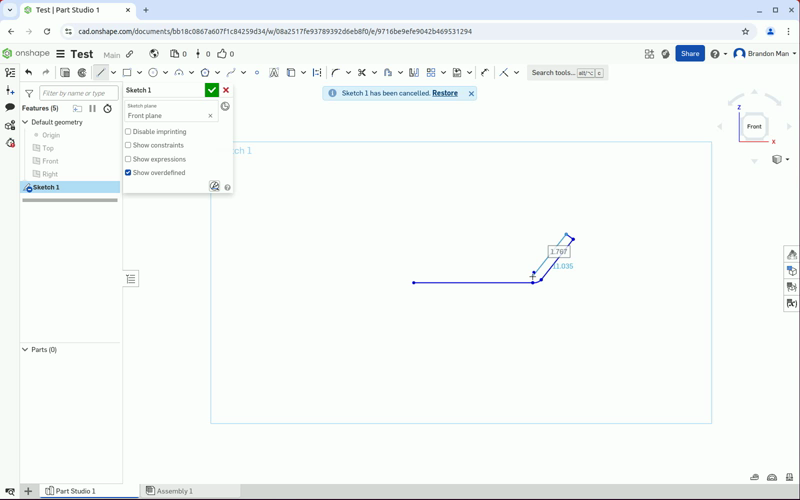
scroll(6)
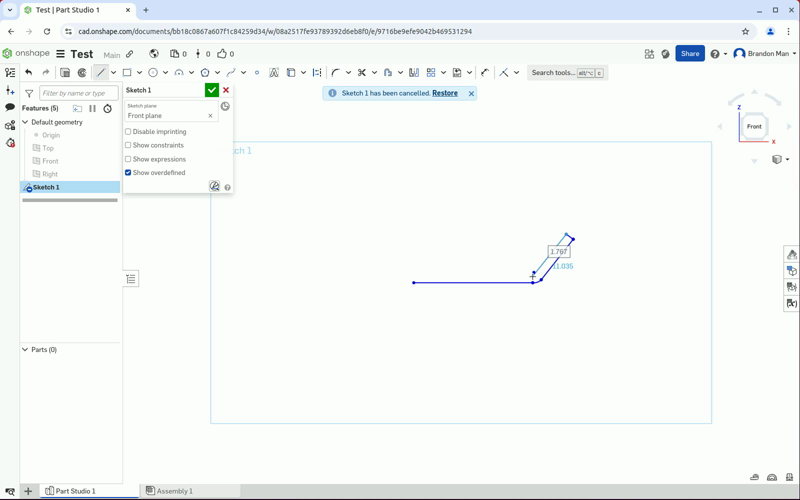
scroll(6)
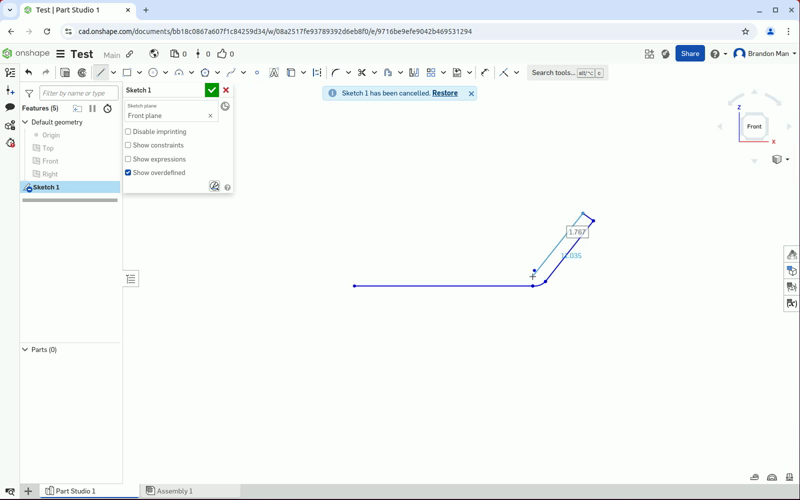
scroll(6)
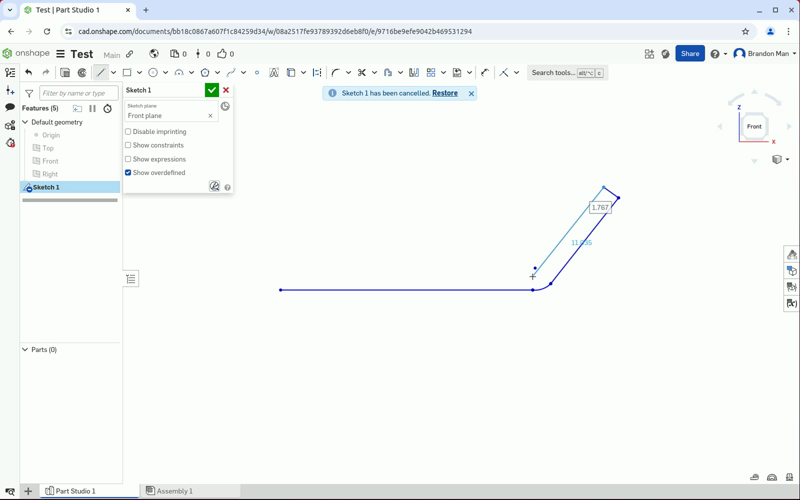
scroll(6)
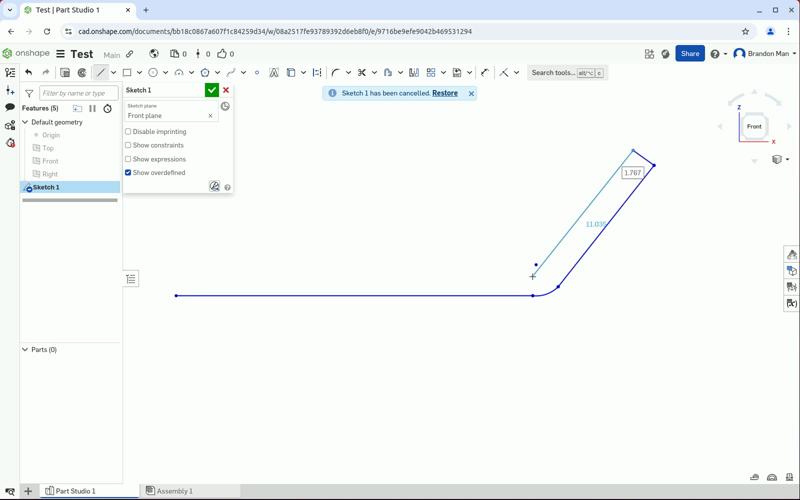
scroll(6)
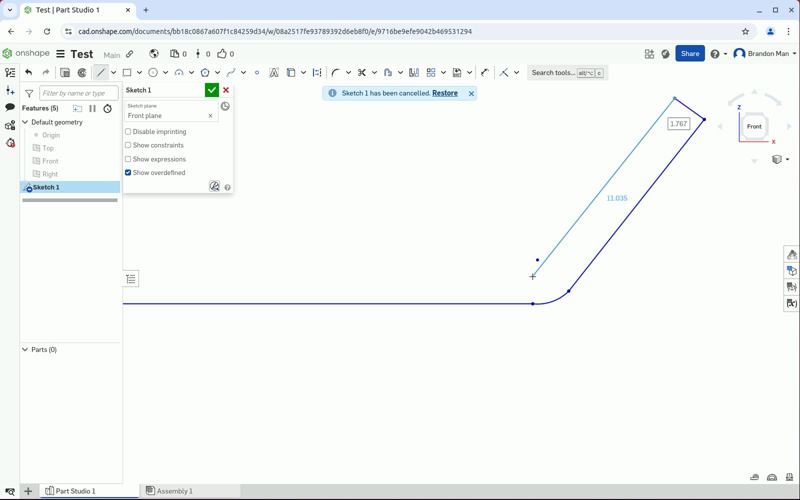
scroll(6)
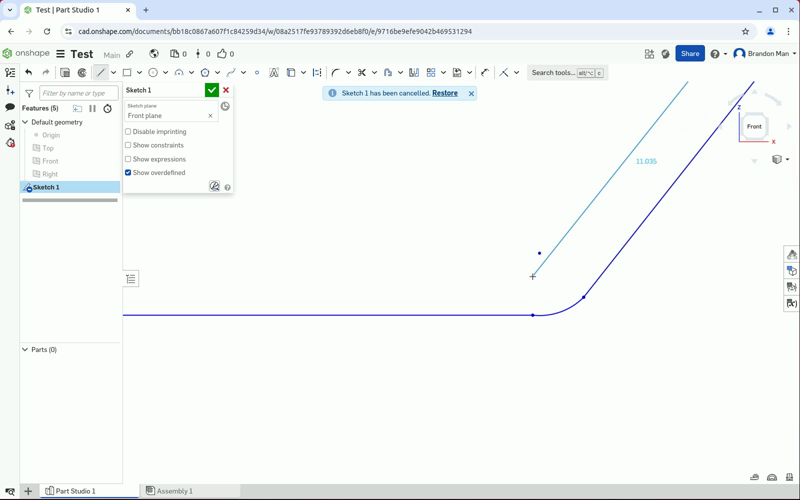
scroll(6)
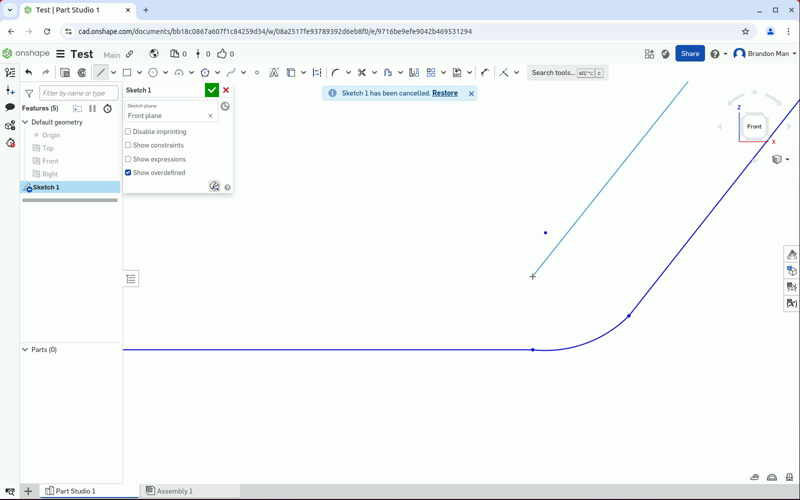
click(532, 276)
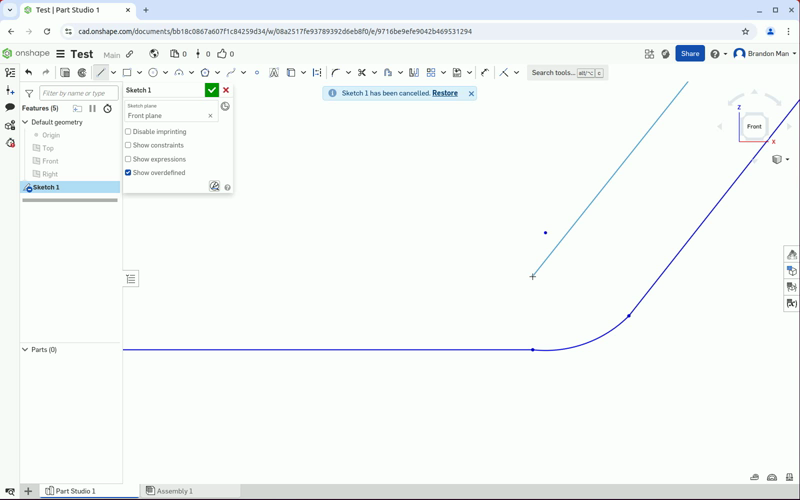
scroll(-6)
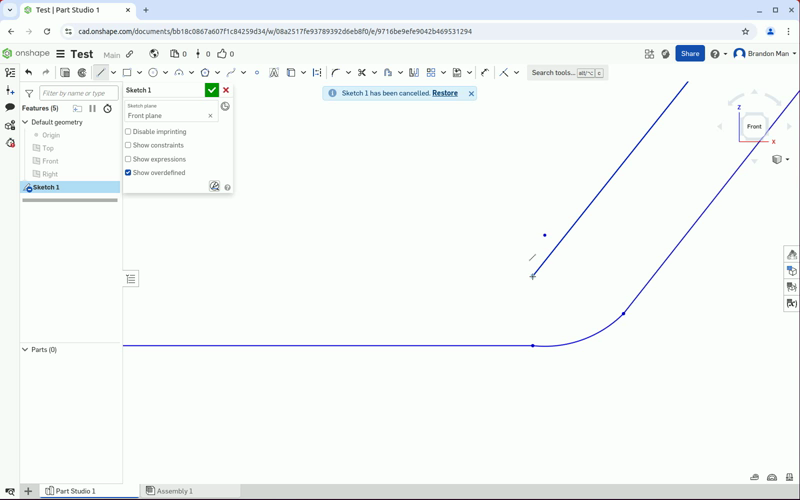
scroll(-6)
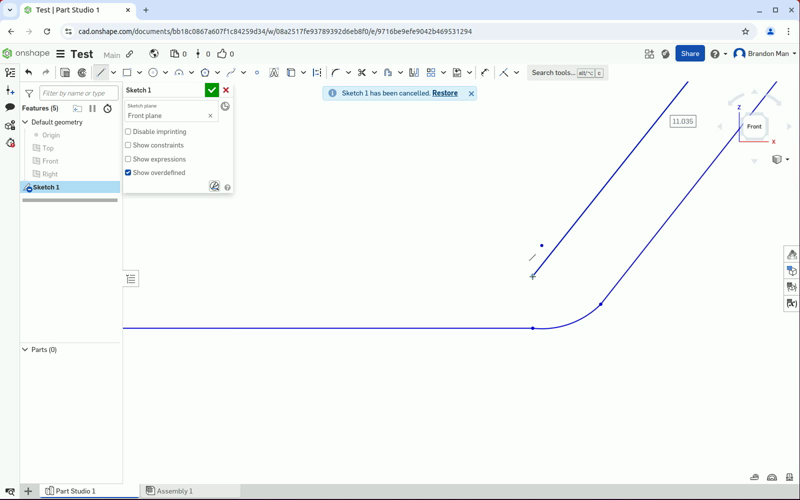
scroll(-6)
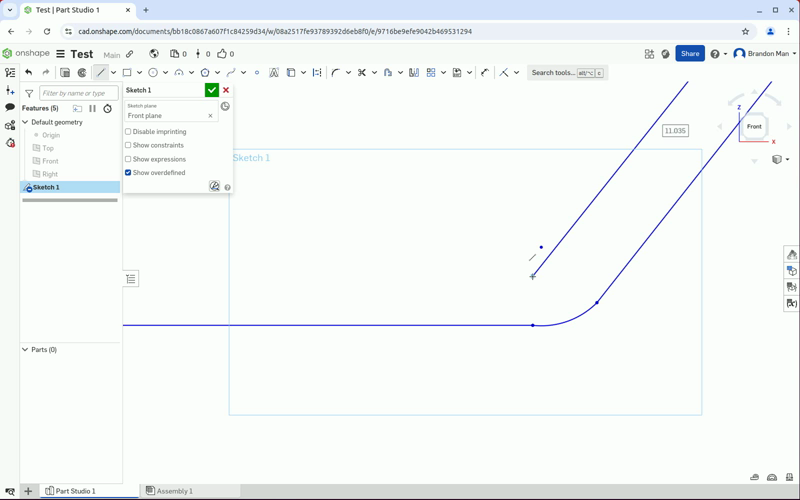
scroll(-6)
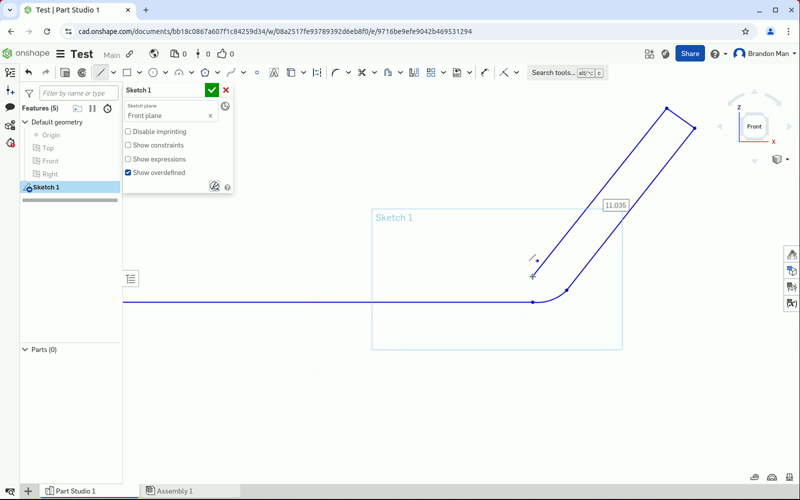
scroll(-6)
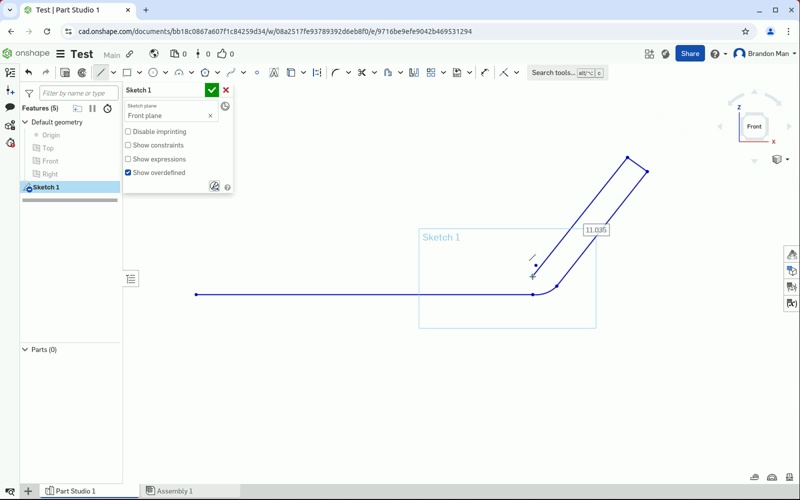
scroll(-6)
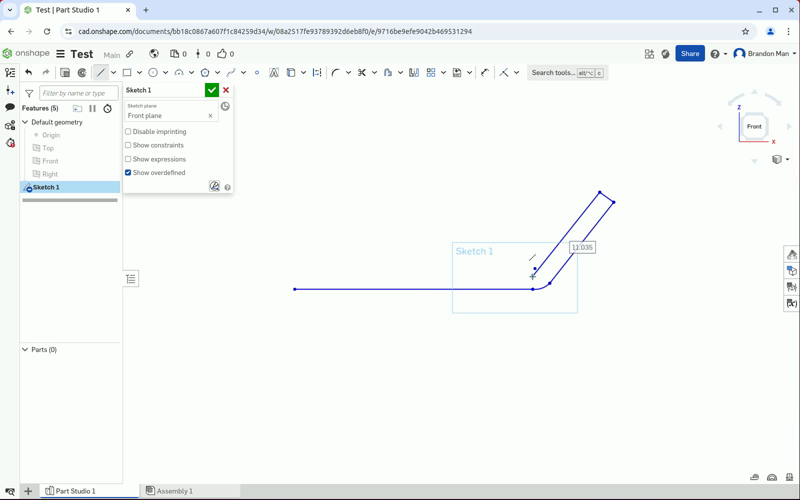
scroll(-6)
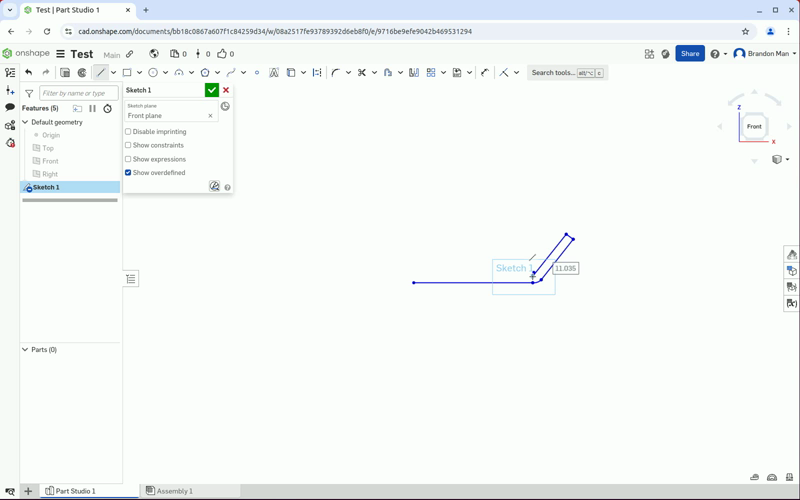
key_up(shift)
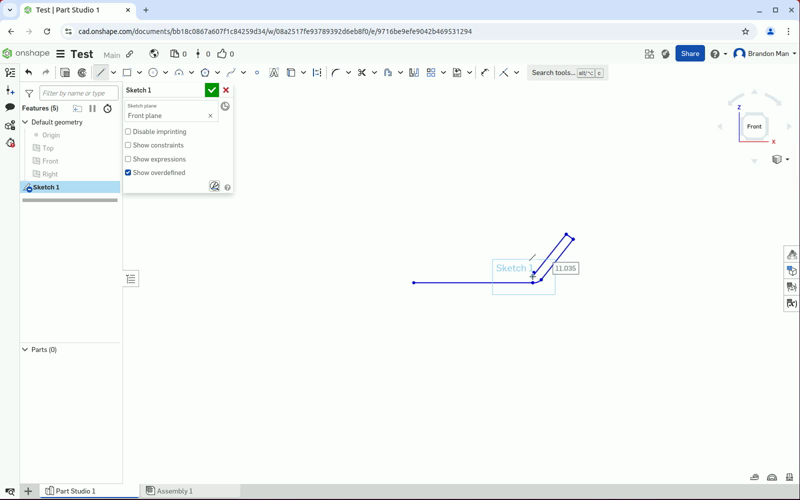
key(esc)
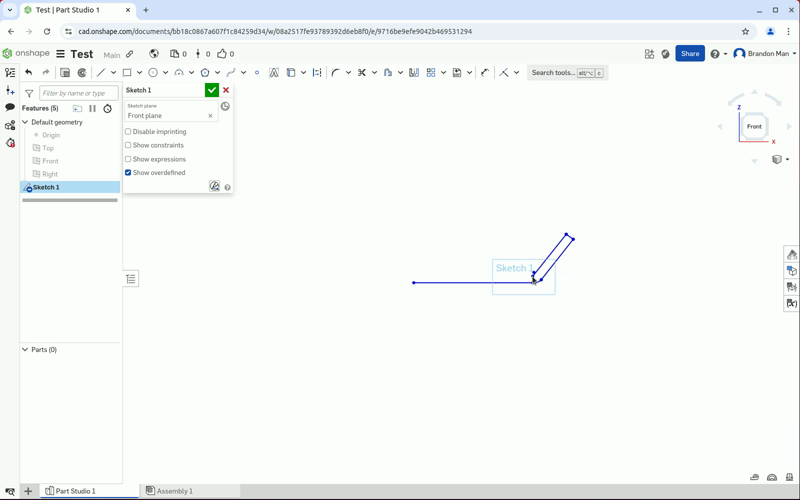
key(a)
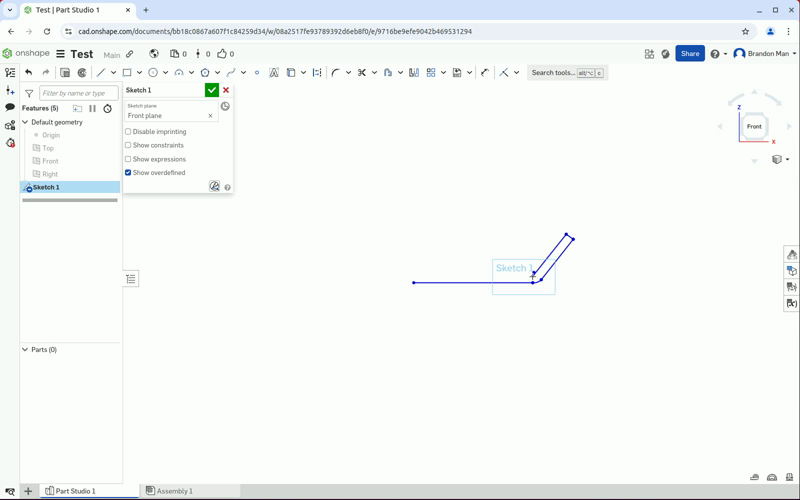
mouse_move(532, 276)
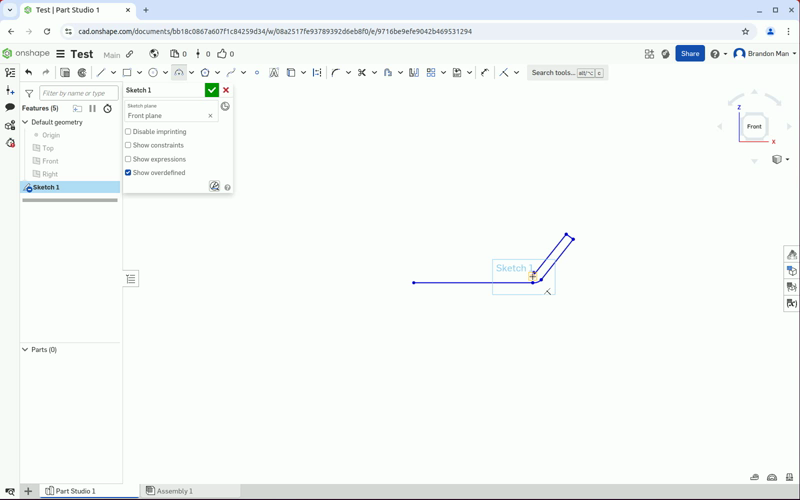
scroll(6)
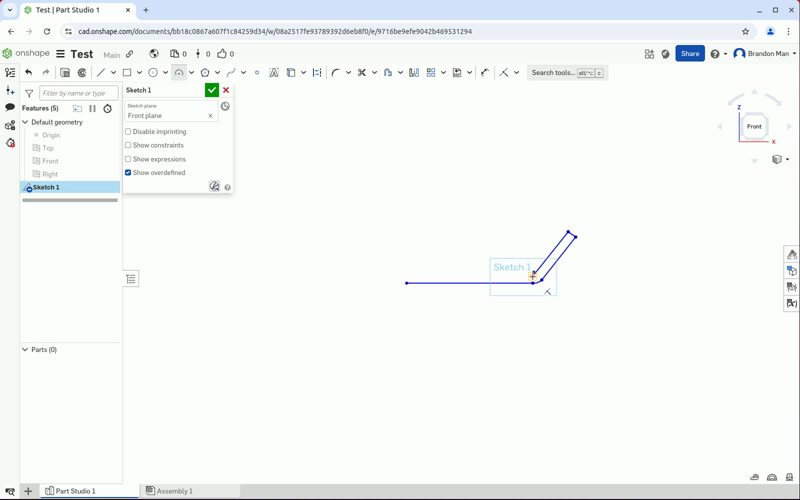
scroll(6)
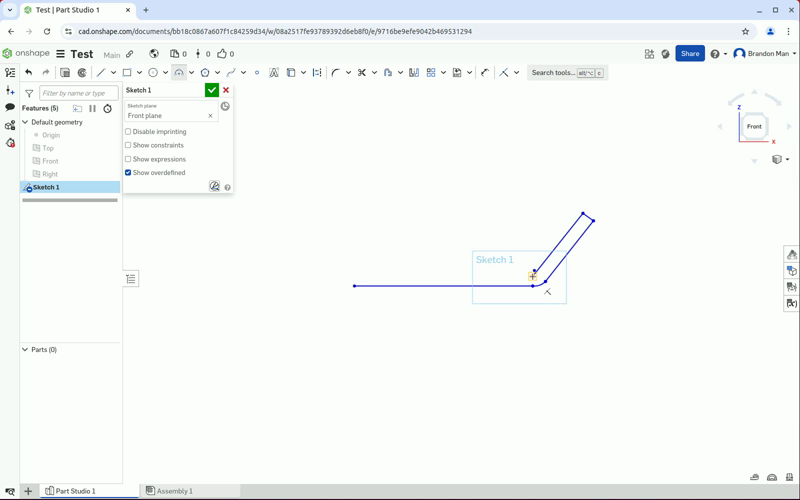
scroll(6)
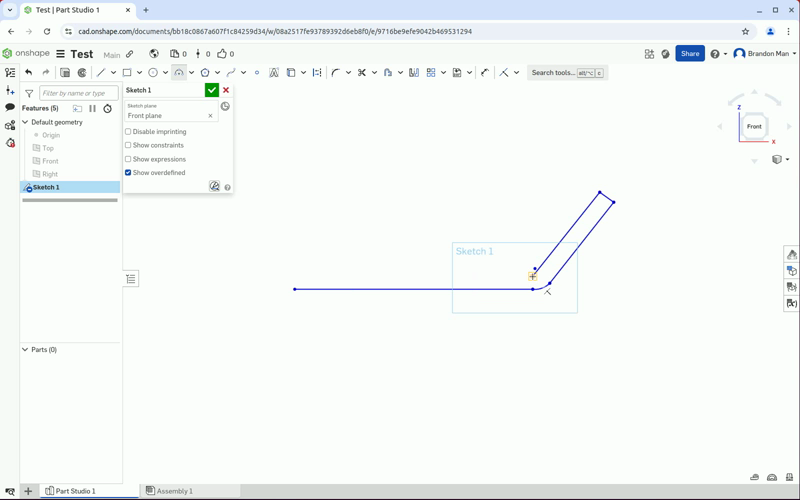
scroll(6)
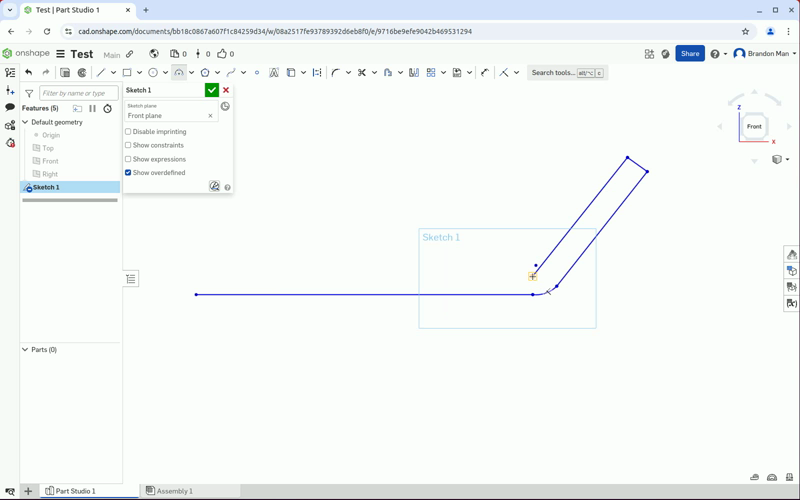
scroll(6)
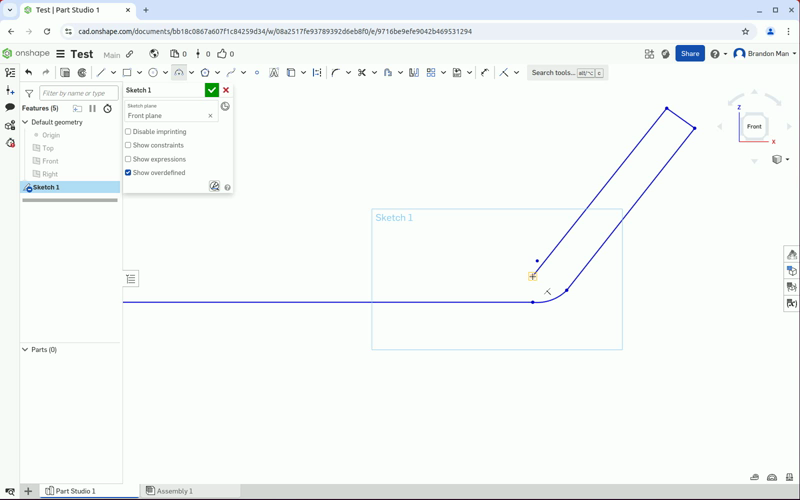
scroll(6)
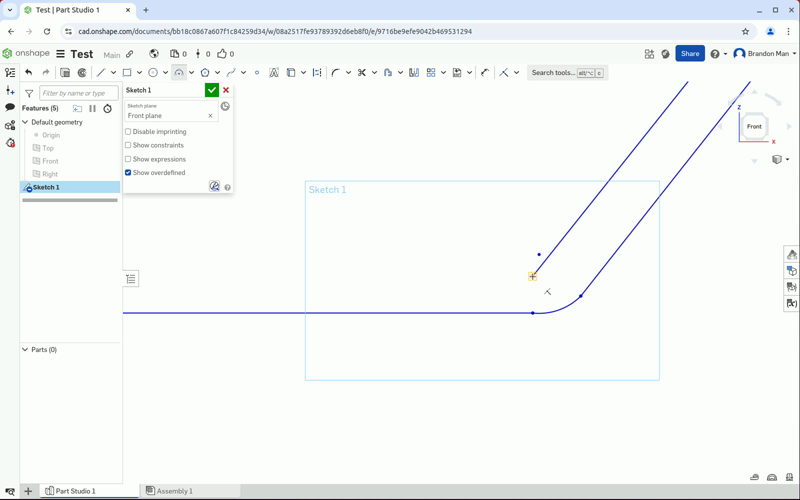
scroll(6)
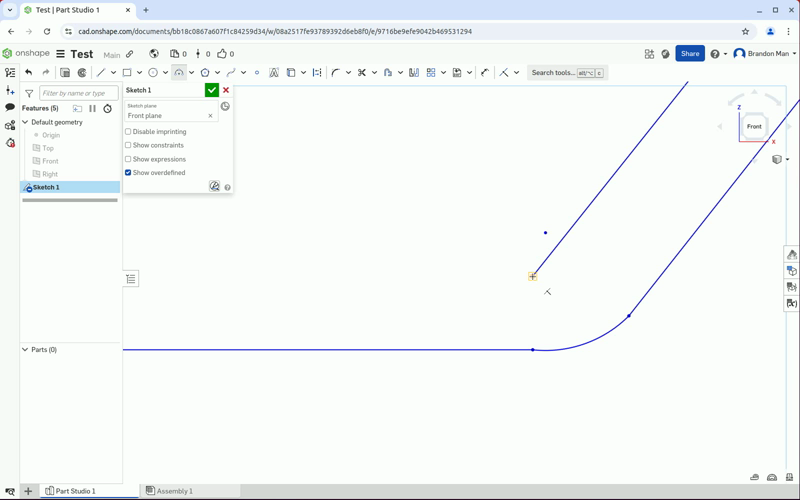
click(532, 276)
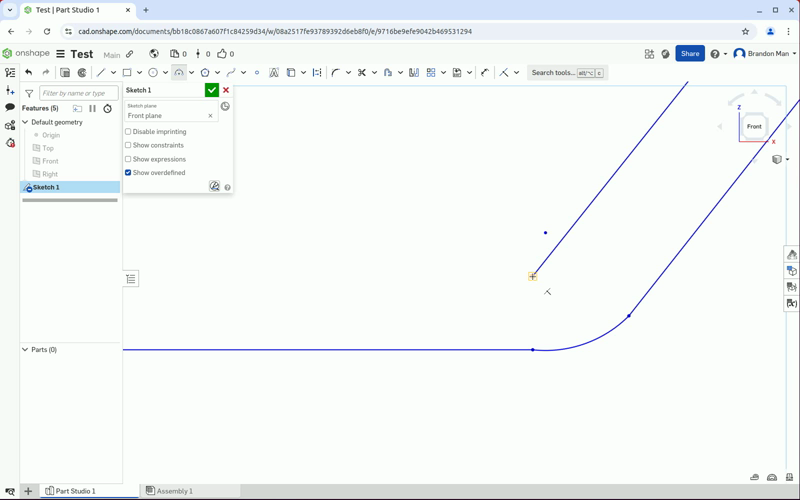
scroll(-6)
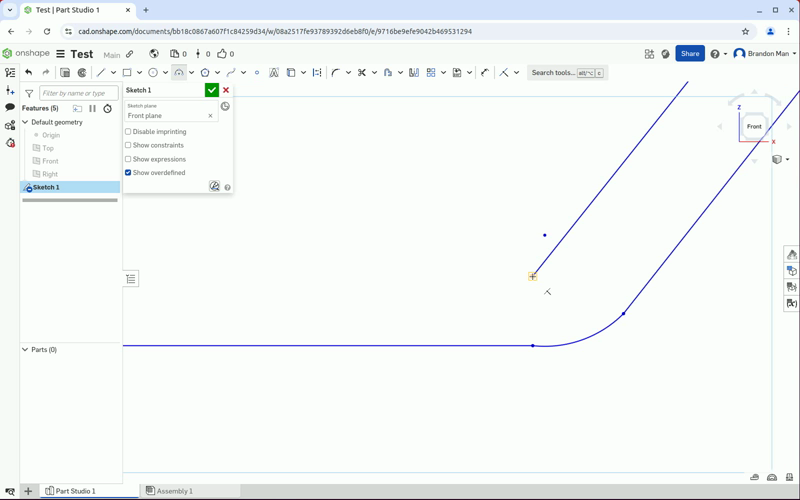
scroll(-6)
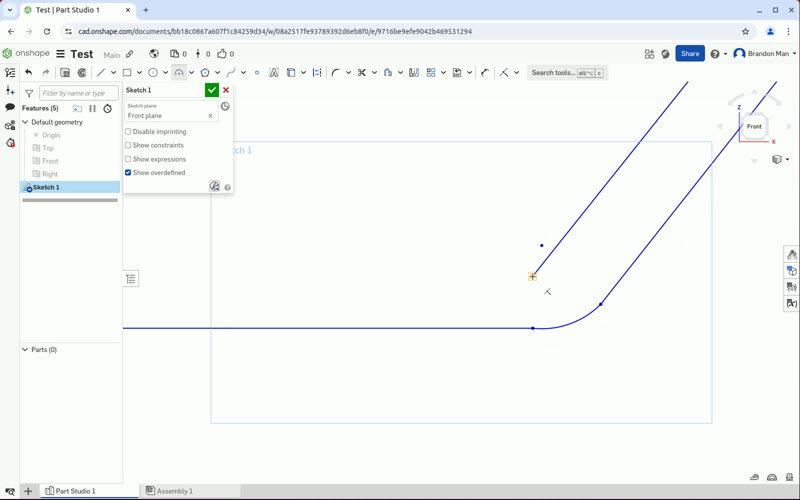
scroll(-6)
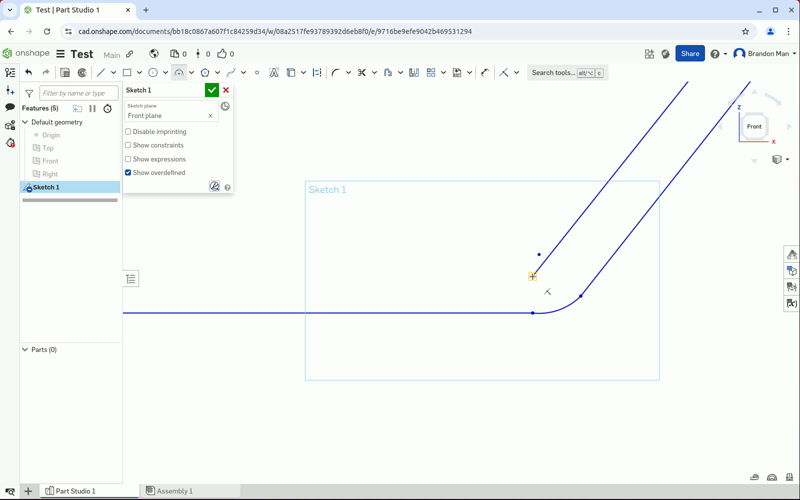
scroll(-6)
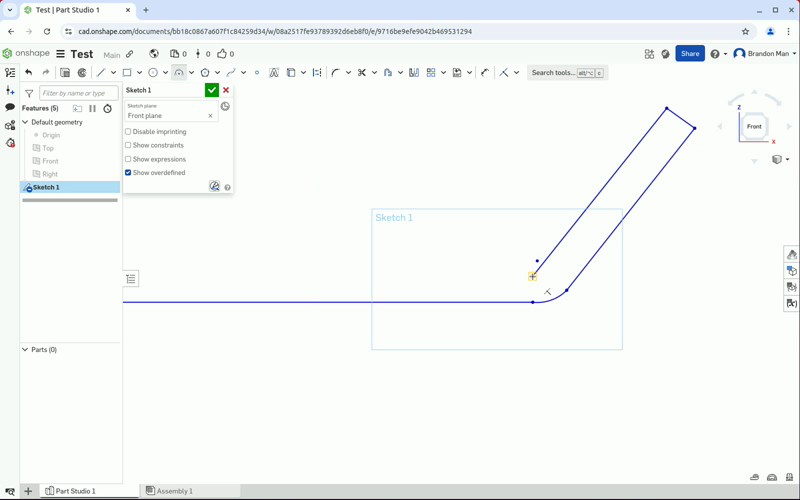
scroll(-6)
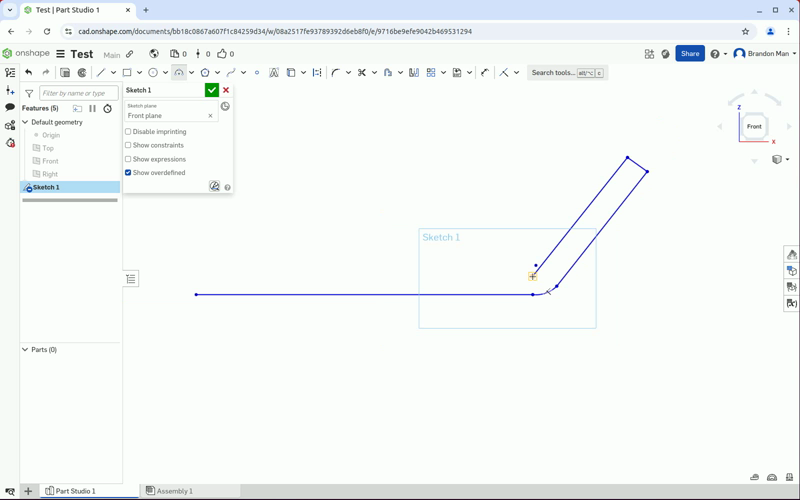
scroll(-6)
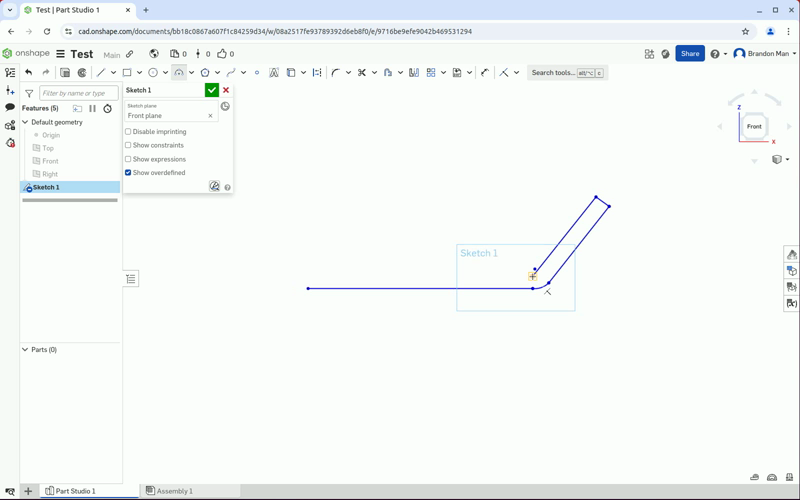
scroll(-6)
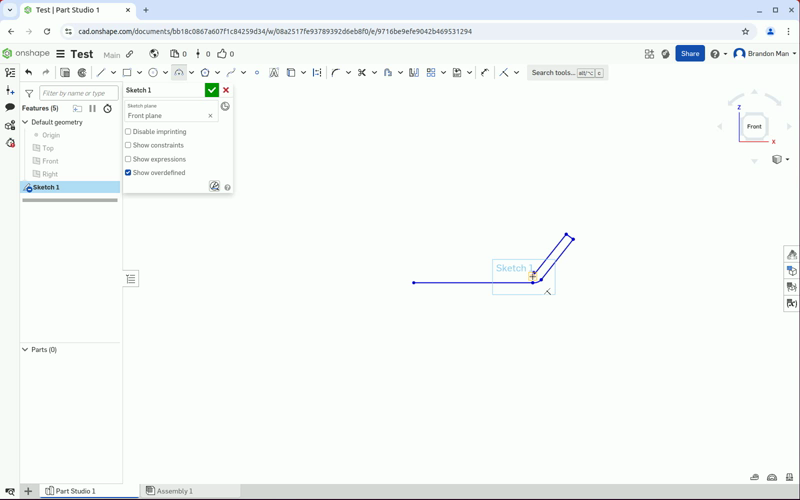
key_down(shift)
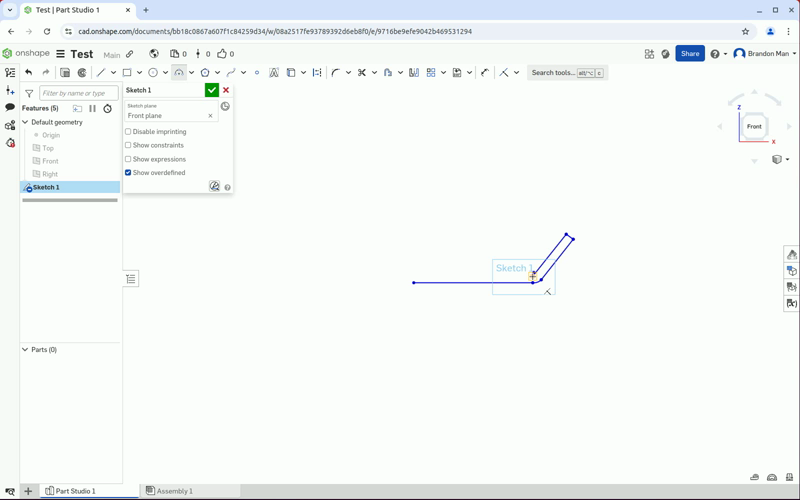
mouse_move(524, 279)
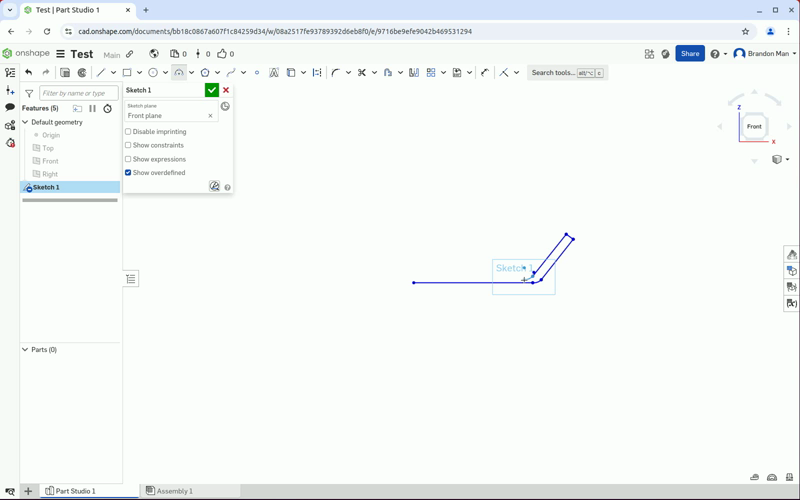
click(524, 279)
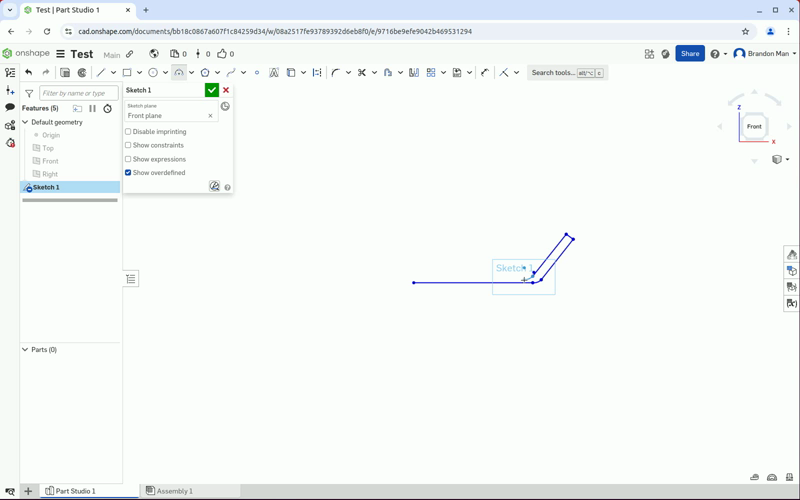
mouse_move(528, 278)
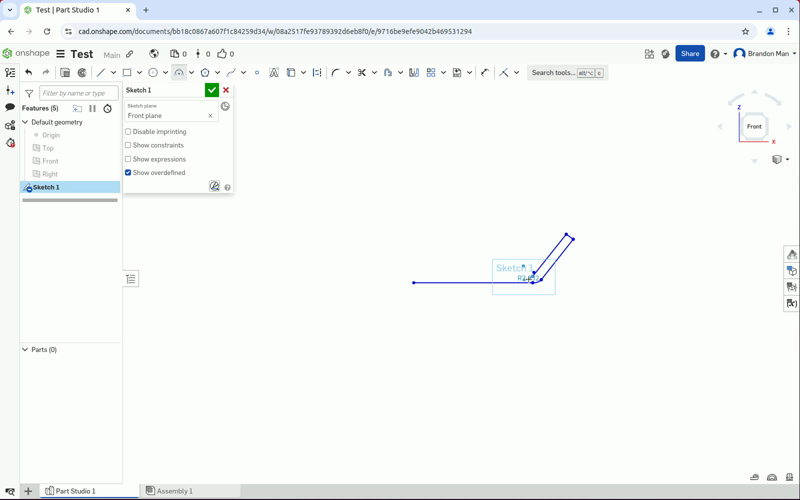
click(528, 278)
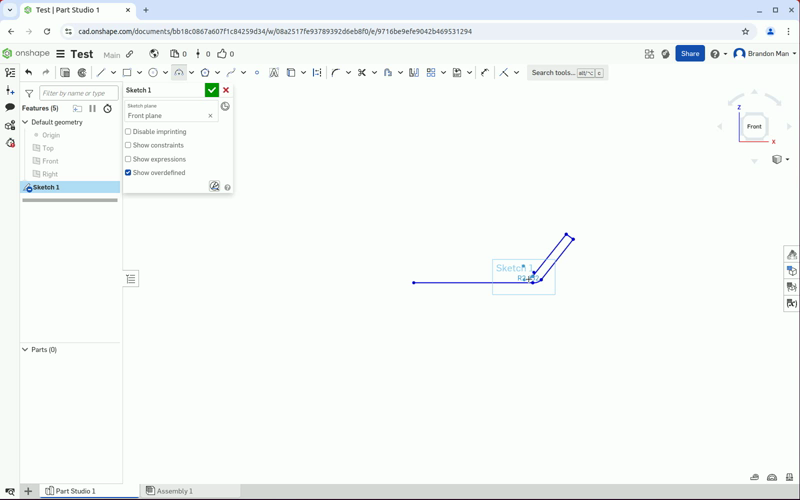
key_up(shift)
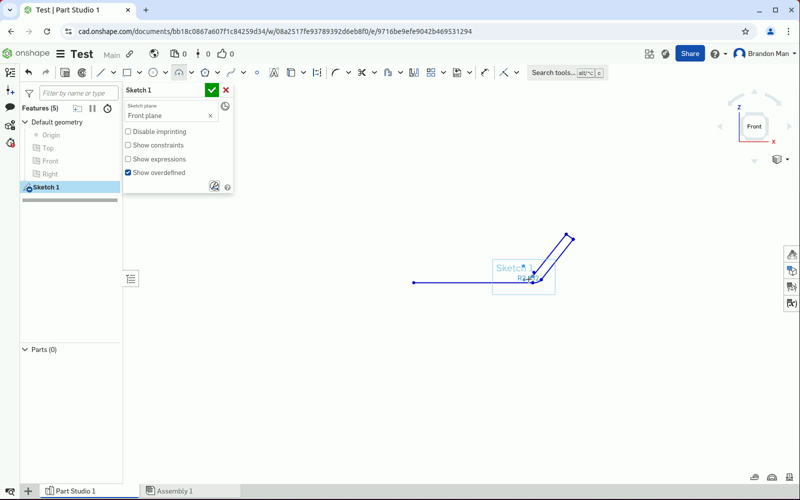
key(esc)
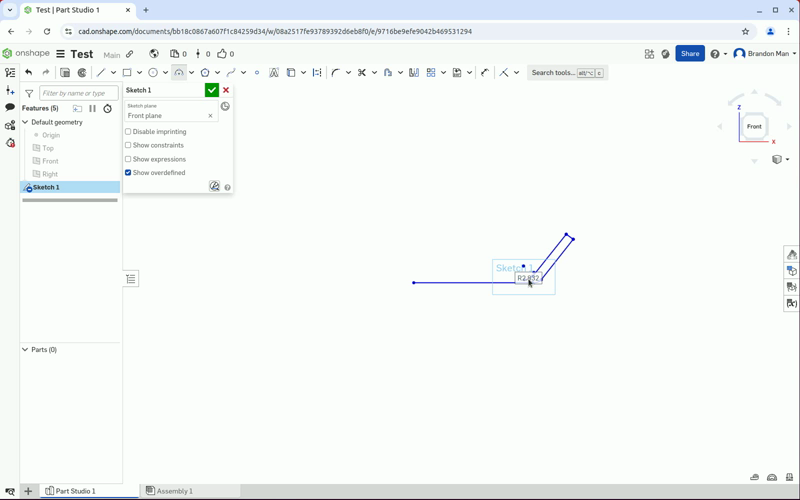
key(l)
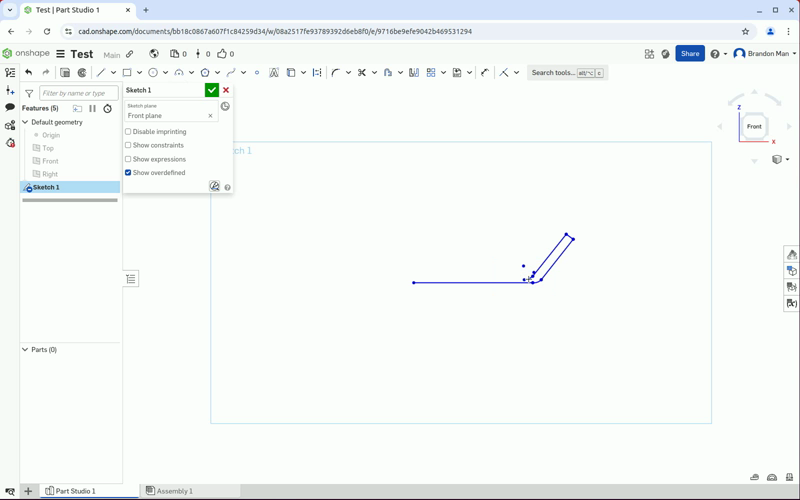
mouse_move(524, 279)
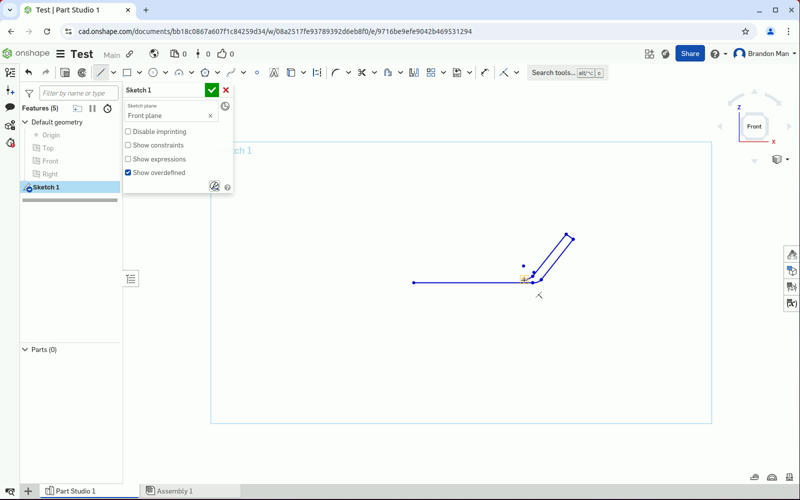
click(524, 279)
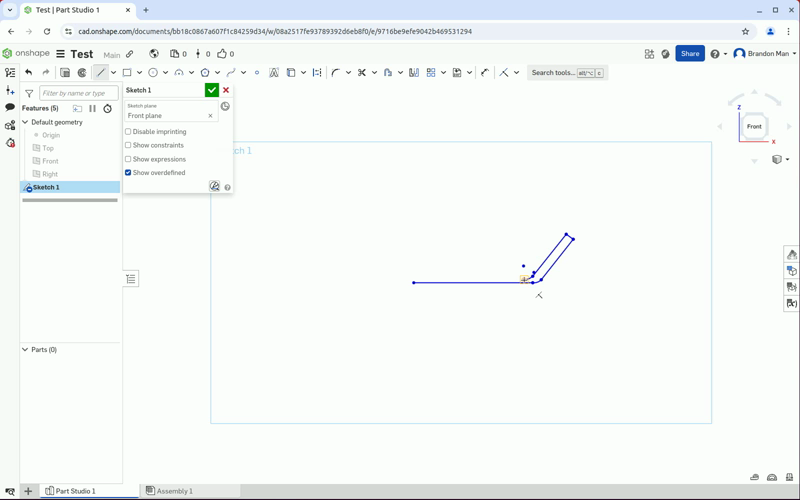
key_down(shift)
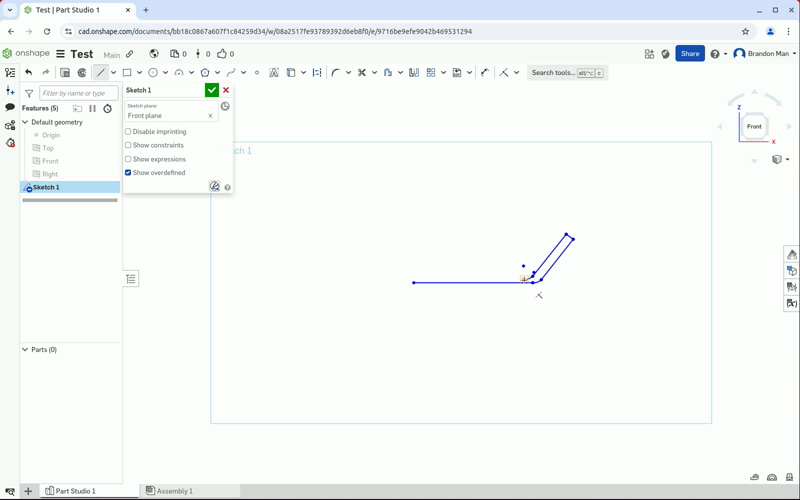
mouse_move(413, 279)
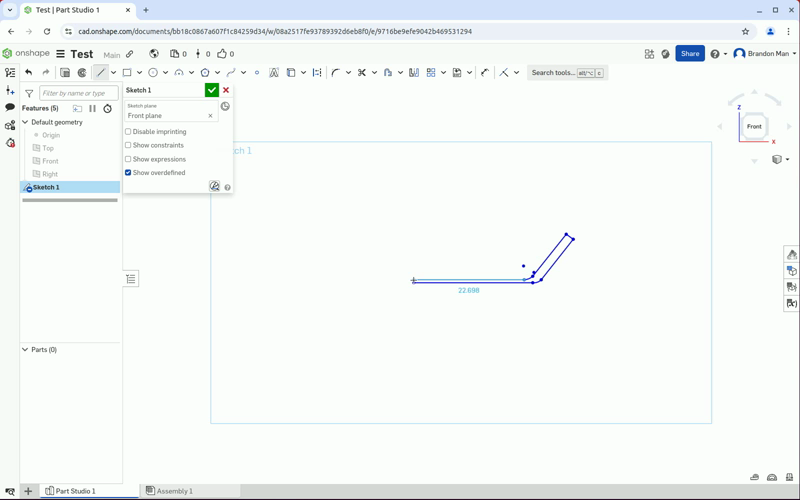
scroll(6)
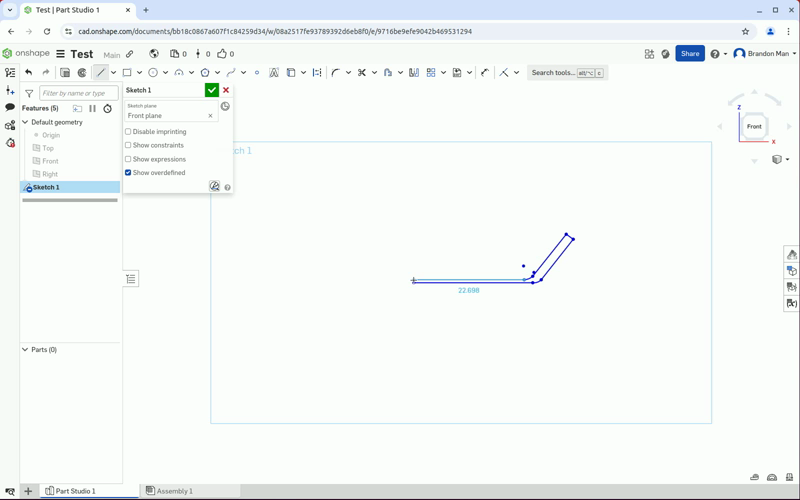
scroll(6)
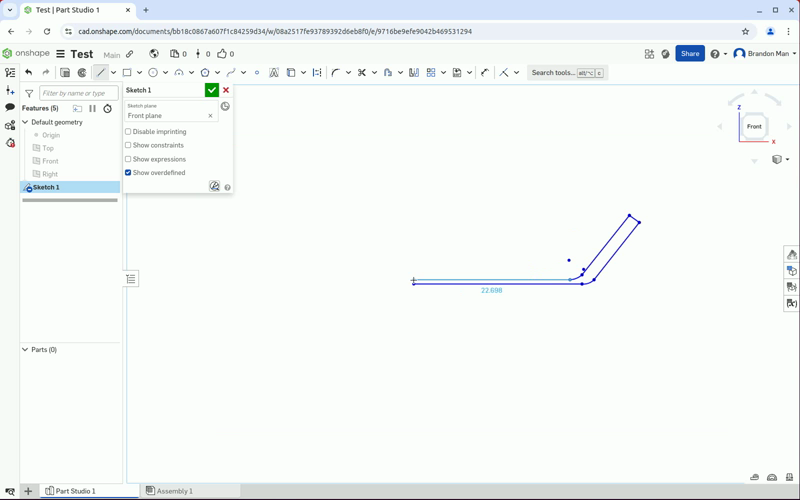
scroll(6)
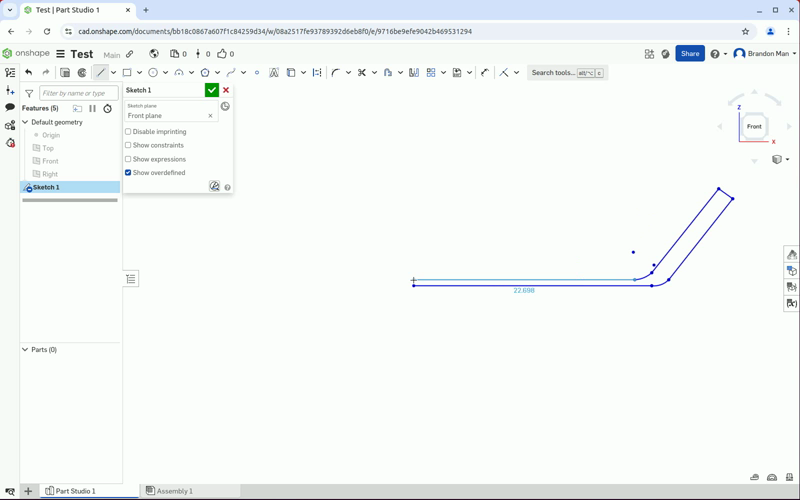
scroll(6)
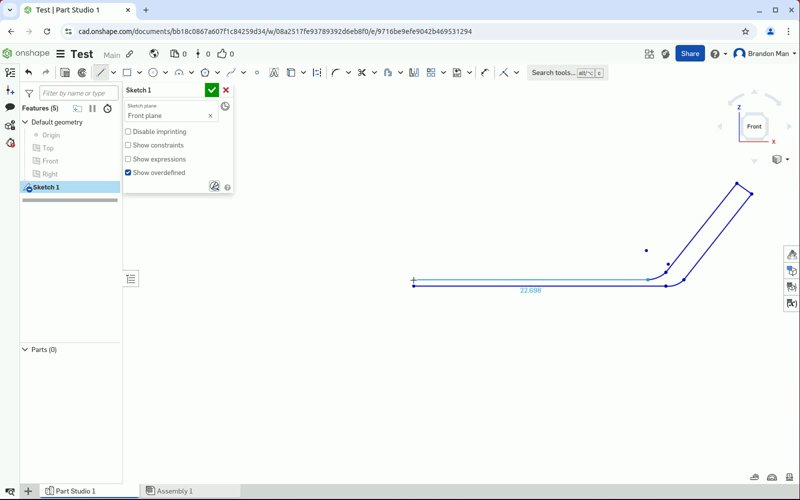
scroll(6)
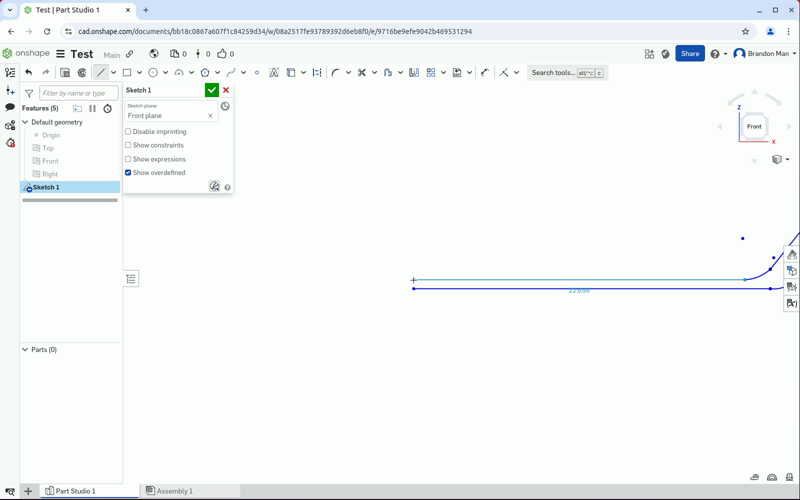
scroll(6)
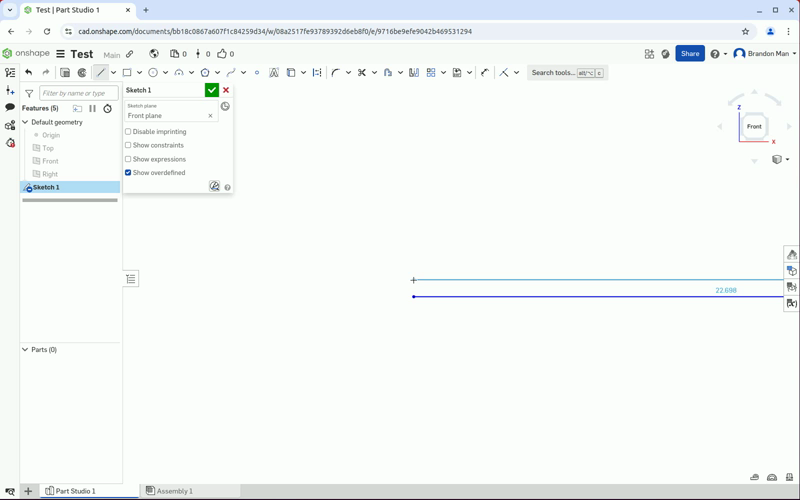
scroll(6)
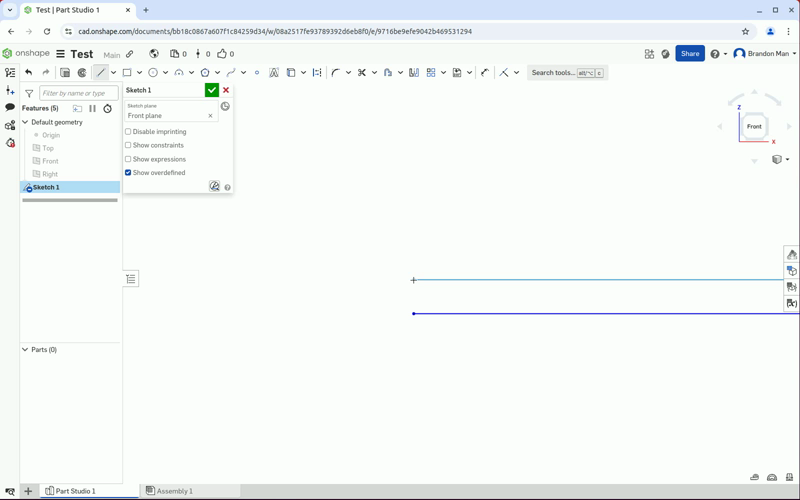
click(413, 279)
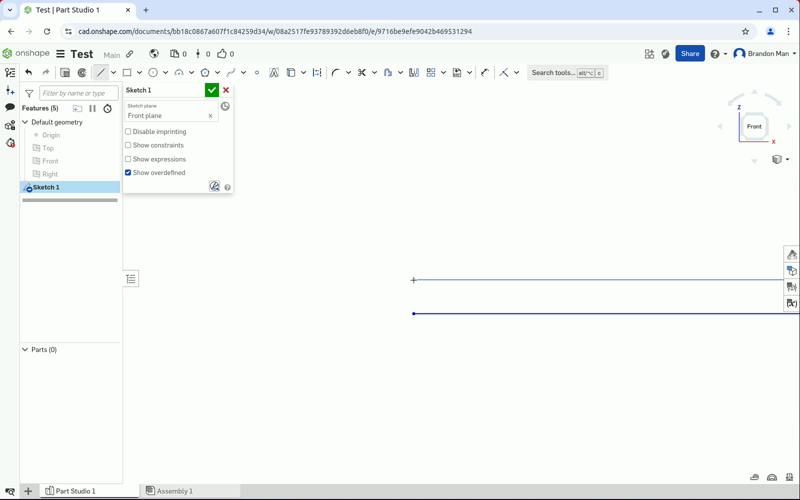
scroll(-6)
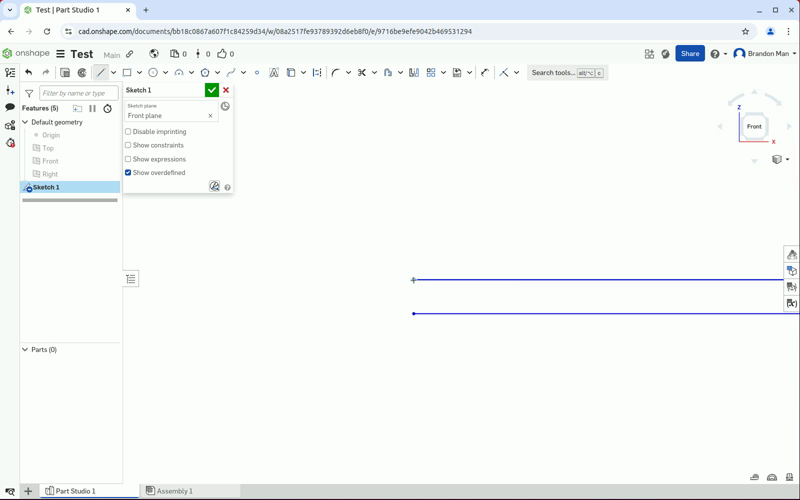
scroll(-6)
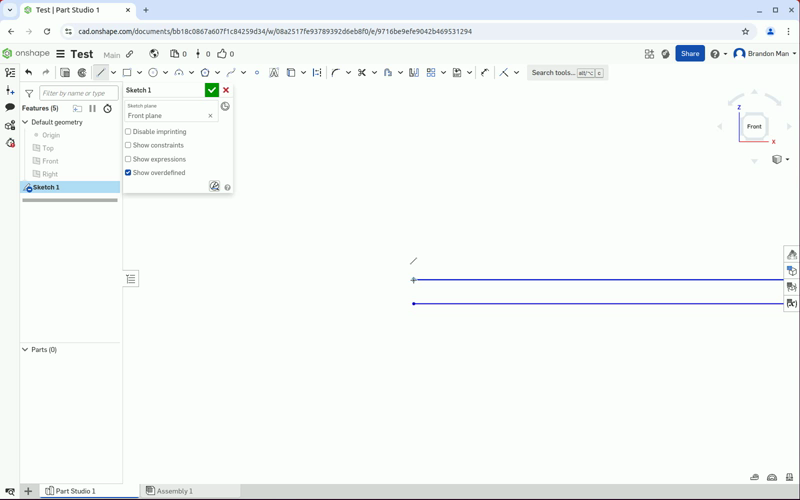
scroll(-6)
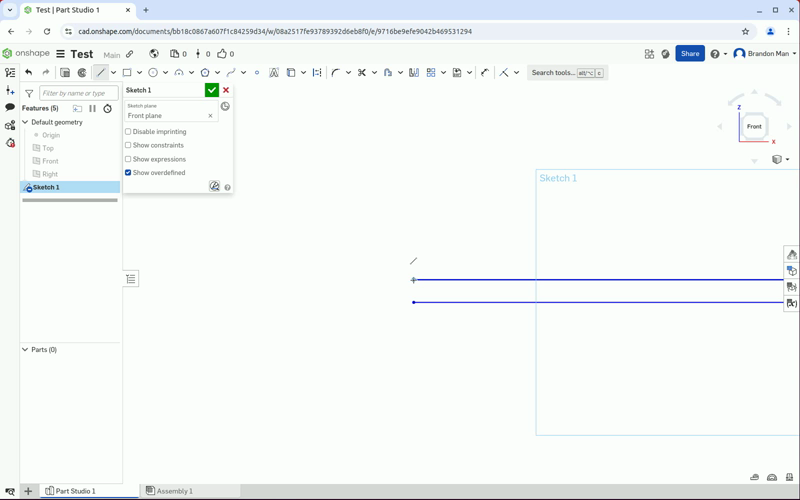
scroll(-6)
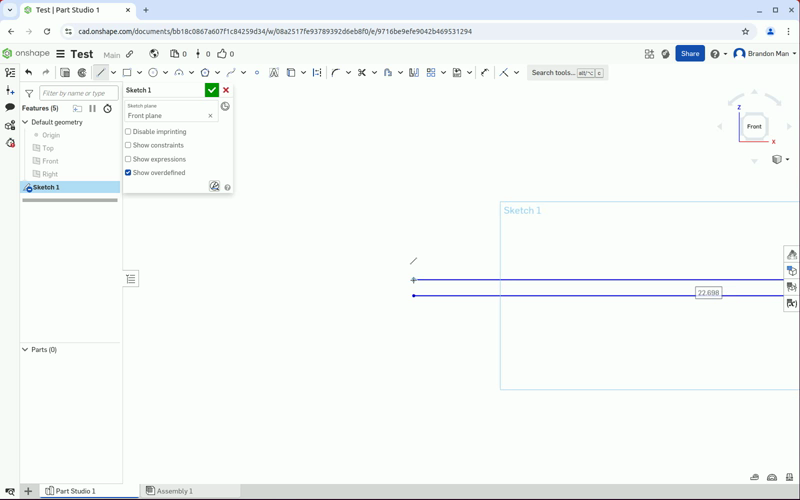
scroll(-6)
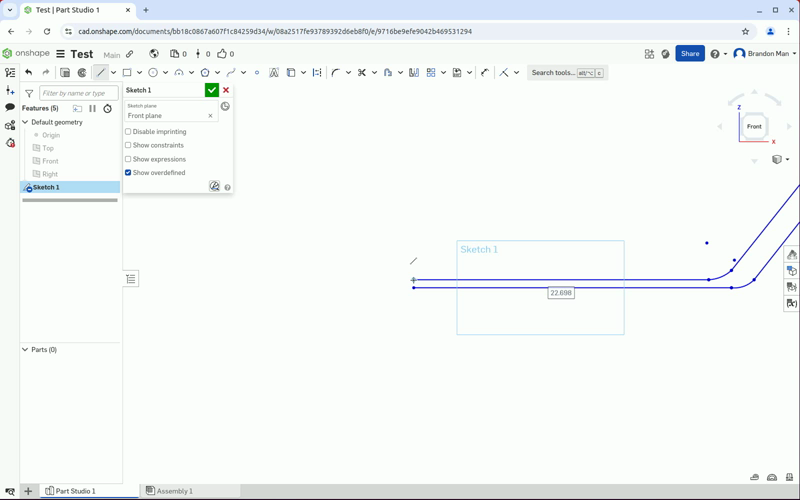
scroll(-6)
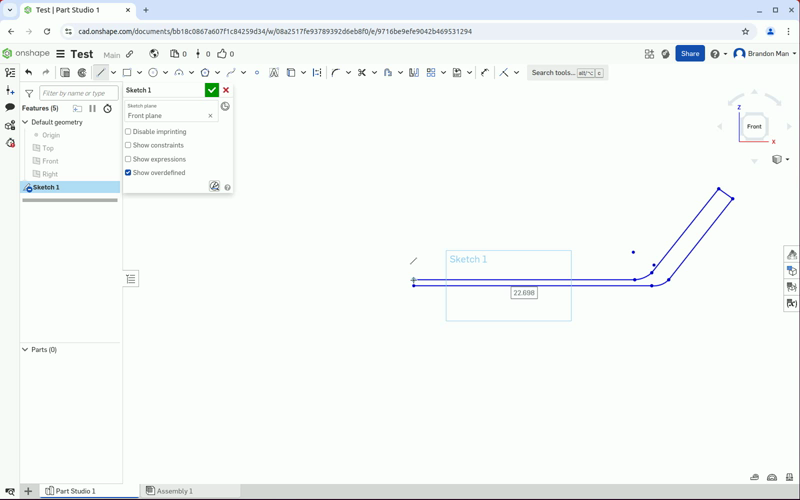
scroll(-6)
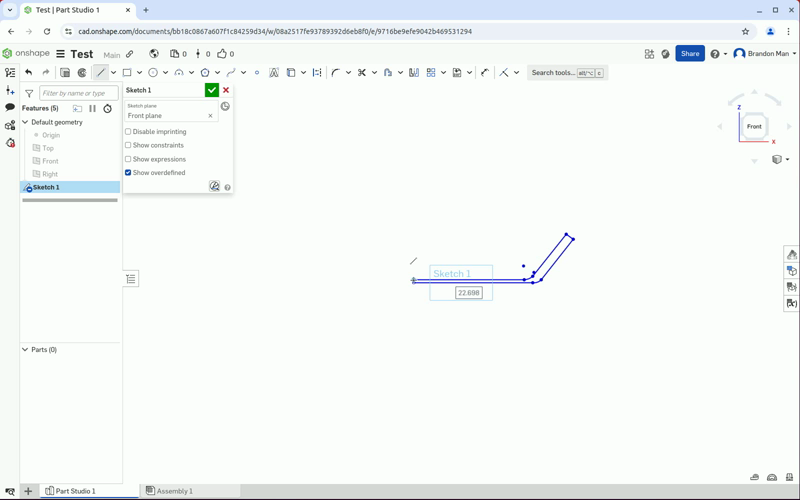
key_up(shift)
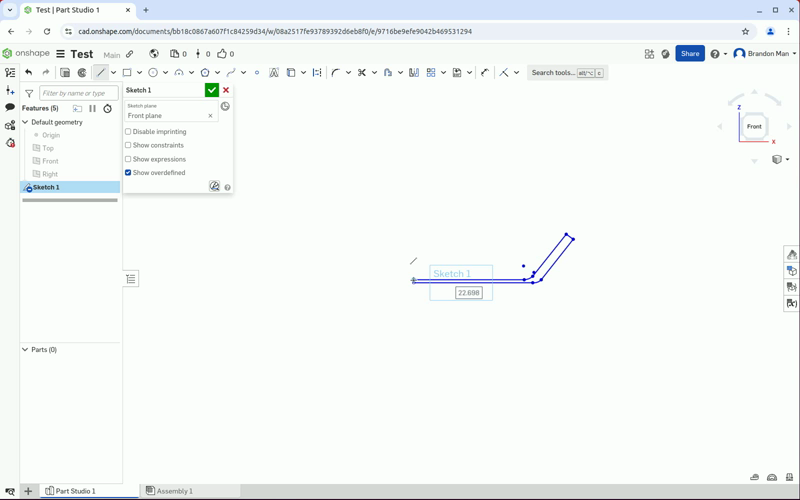
mouse_move(444, 279)
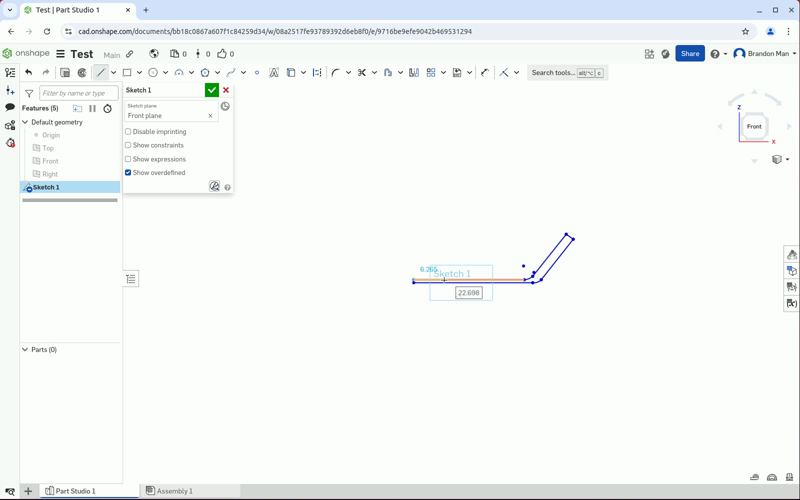
key_down(shift)
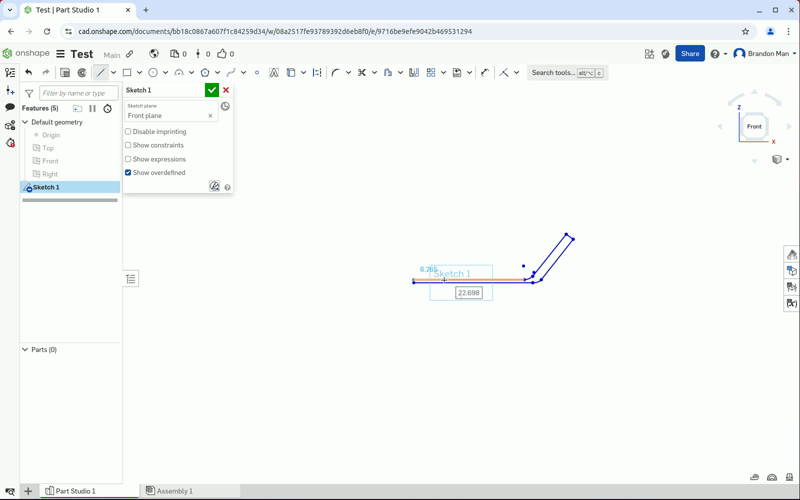
mouse_move(413, 282)
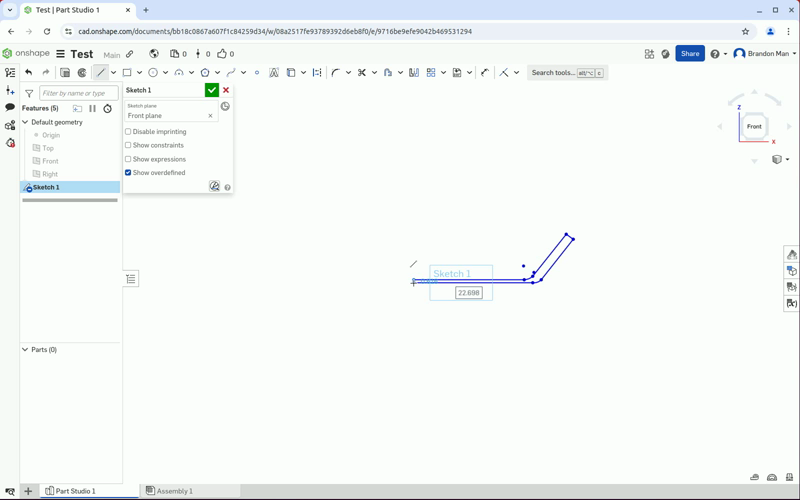
scroll(6)
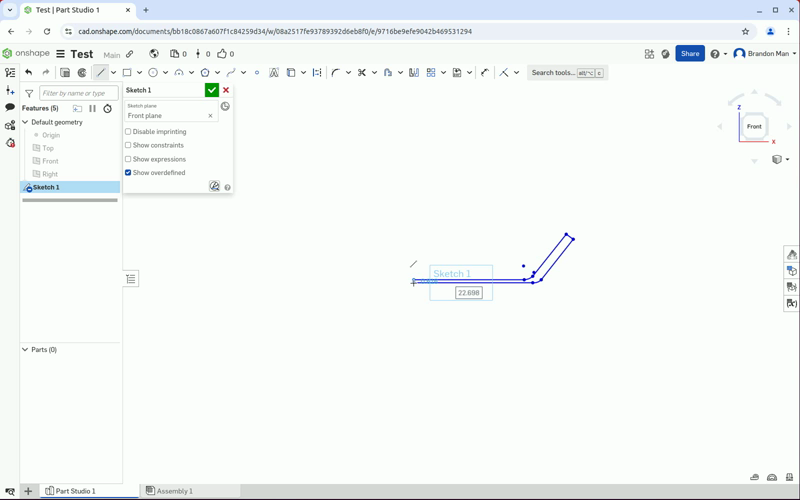
scroll(6)
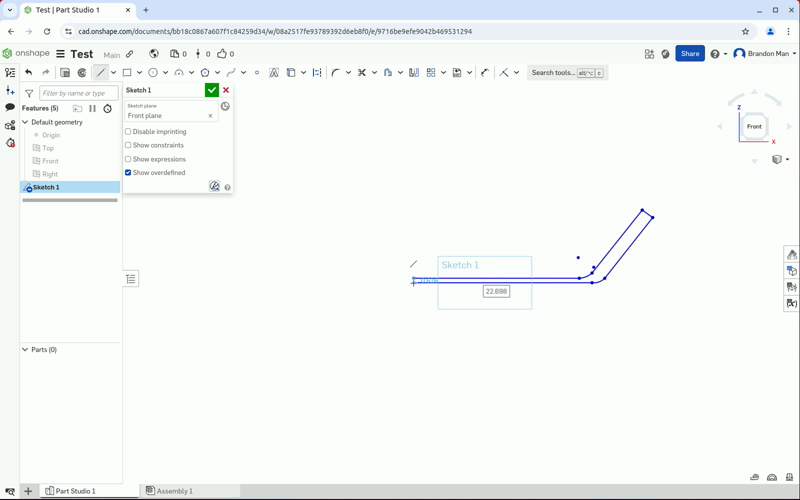
scroll(6)
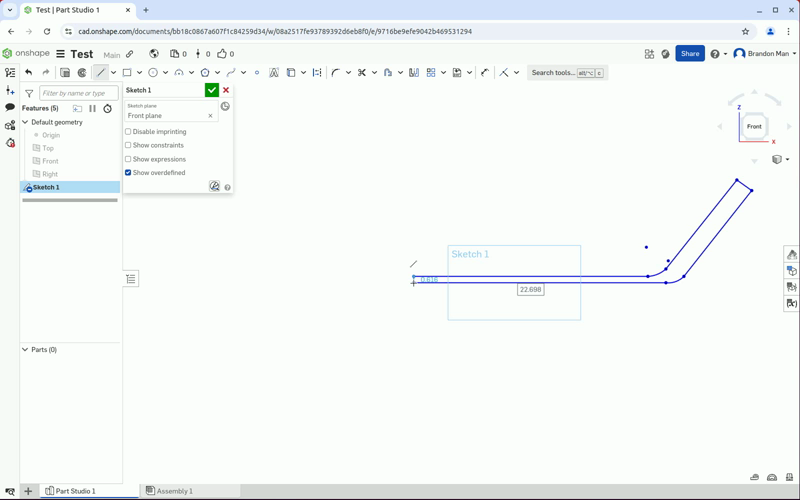
scroll(6)
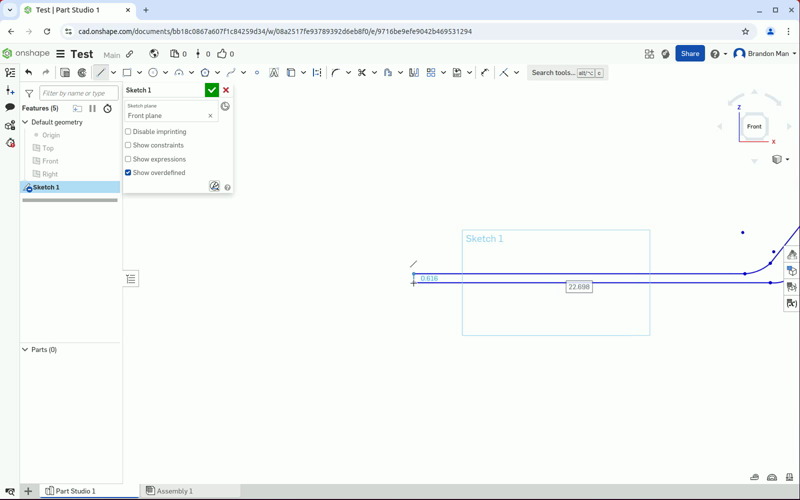
scroll(6)
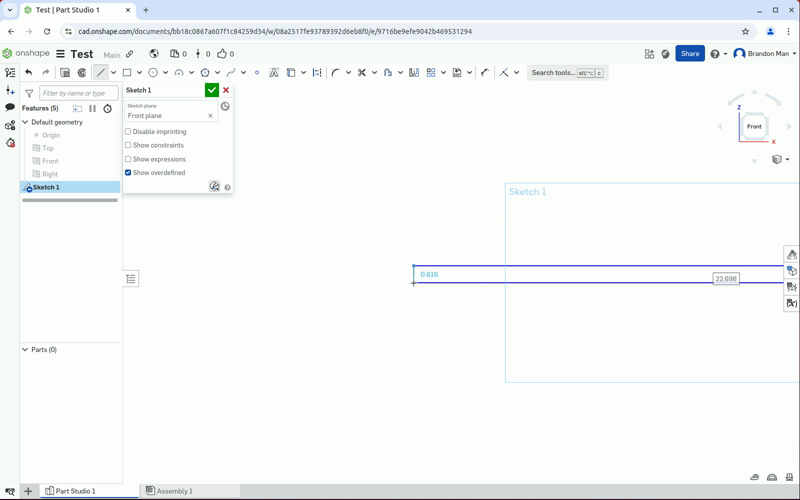
scroll(6)
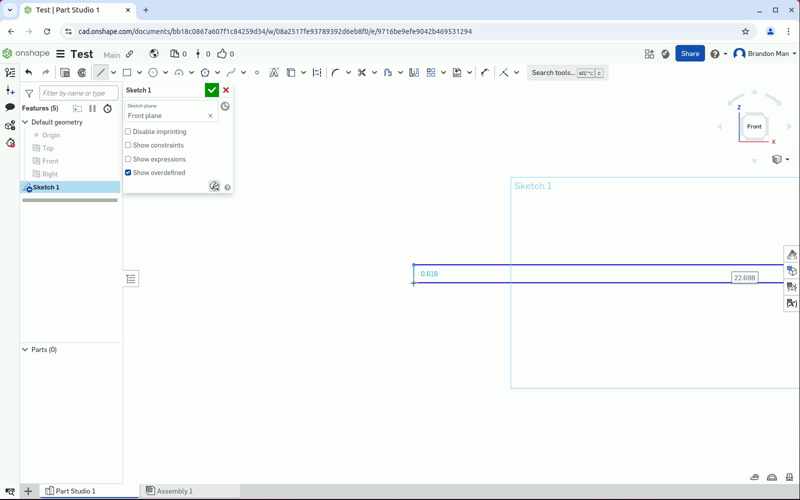
scroll(6)
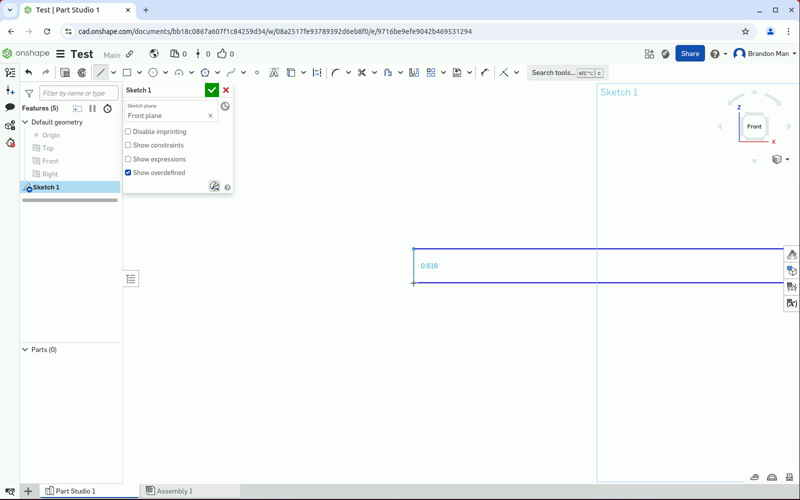
key_up(shift)
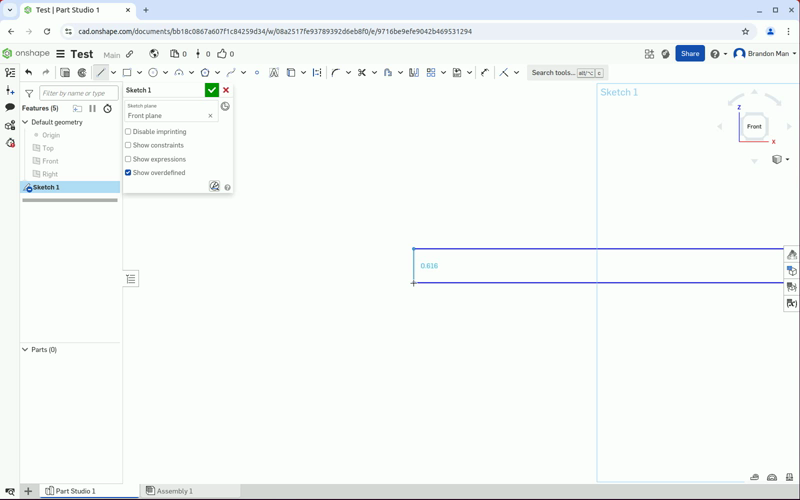
click(413, 282)
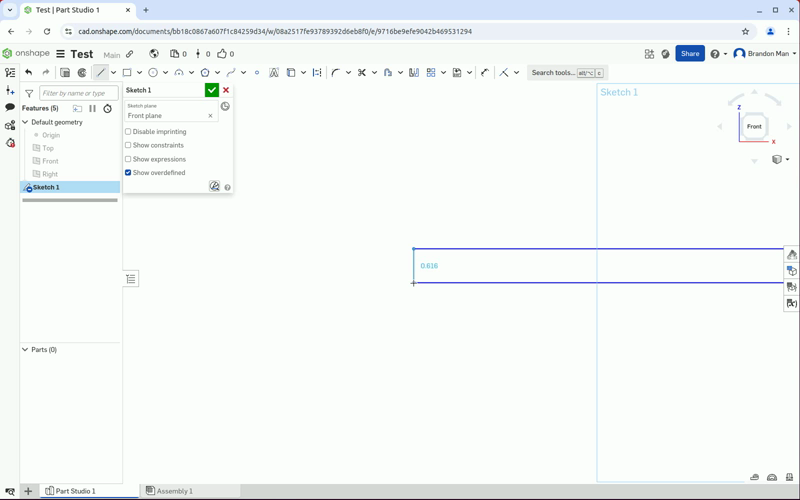
scroll(-6)
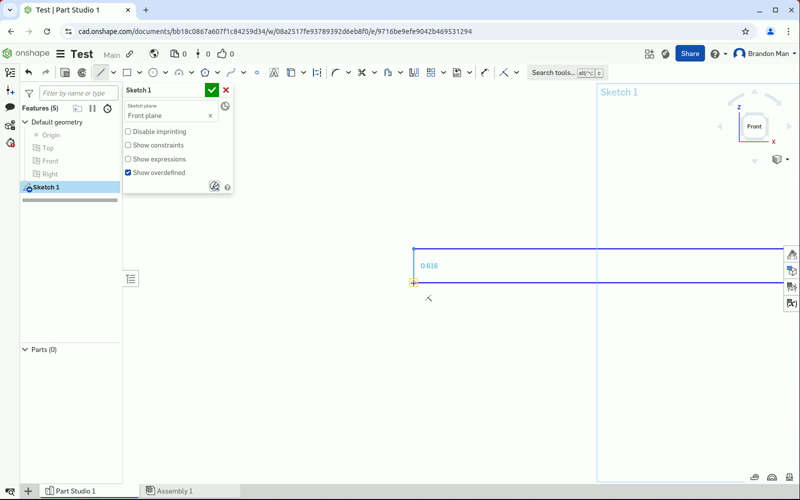
scroll(-6)
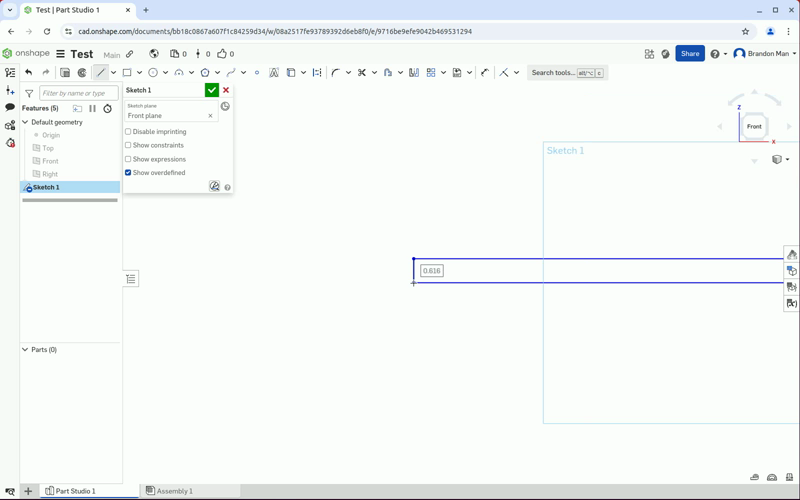
scroll(-6)
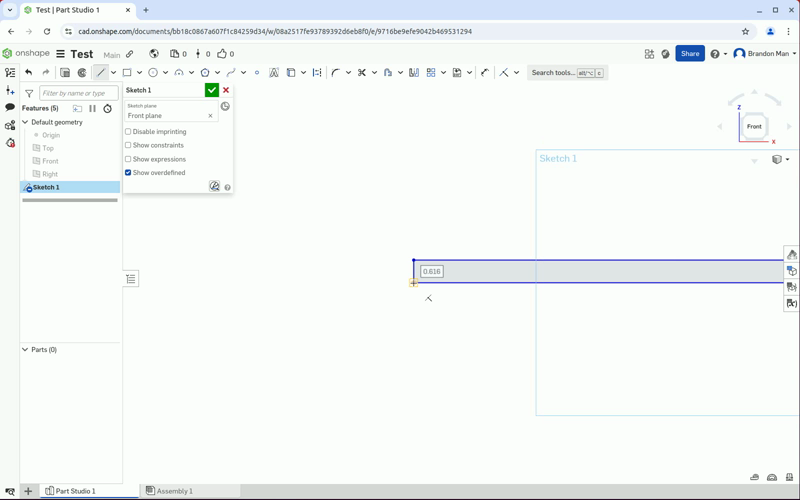
scroll(-6)
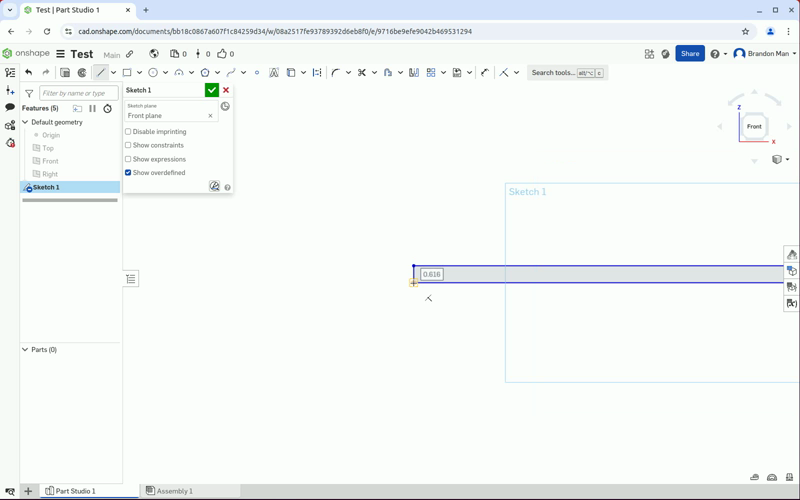
scroll(-6)
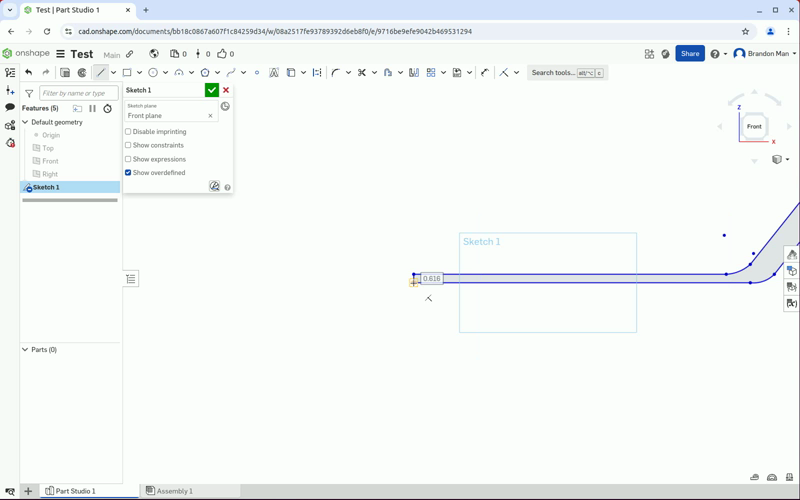
scroll(-6)
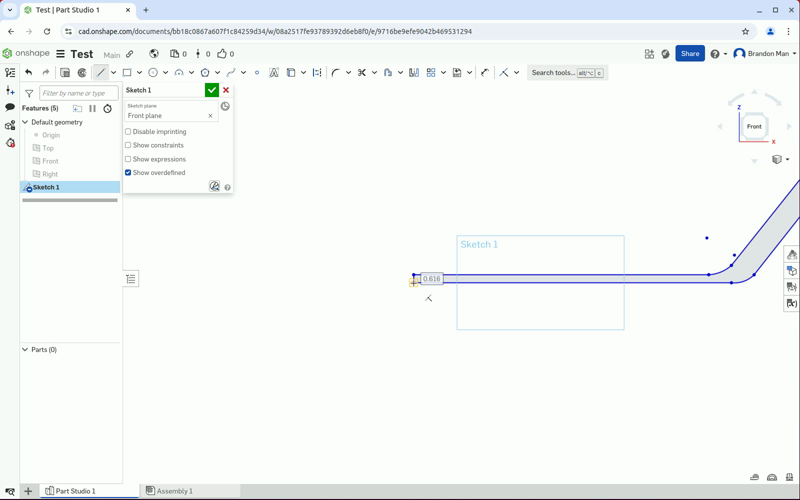
scroll(-6)
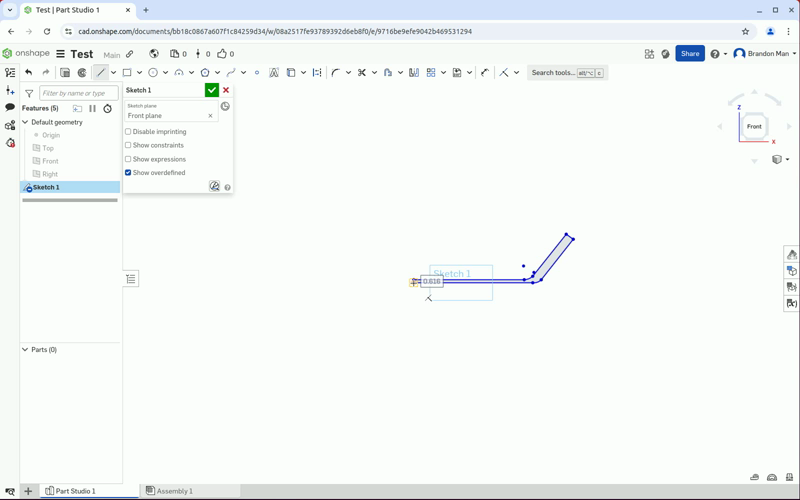
key(esc)
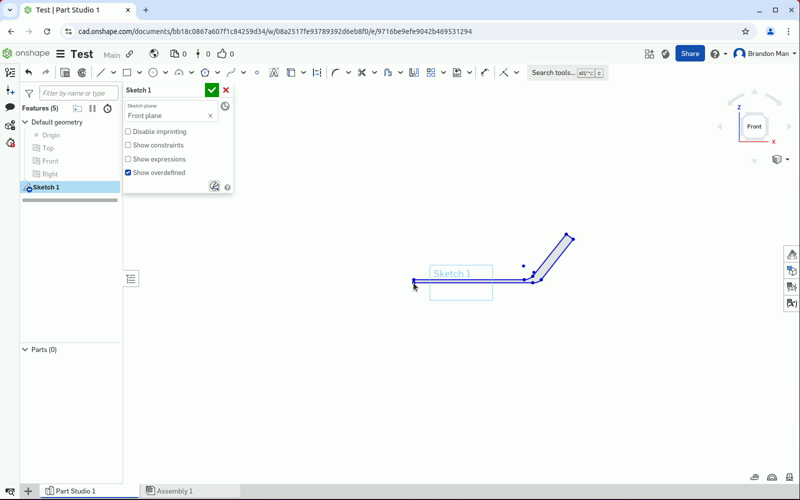
mouse_move(554, 253)
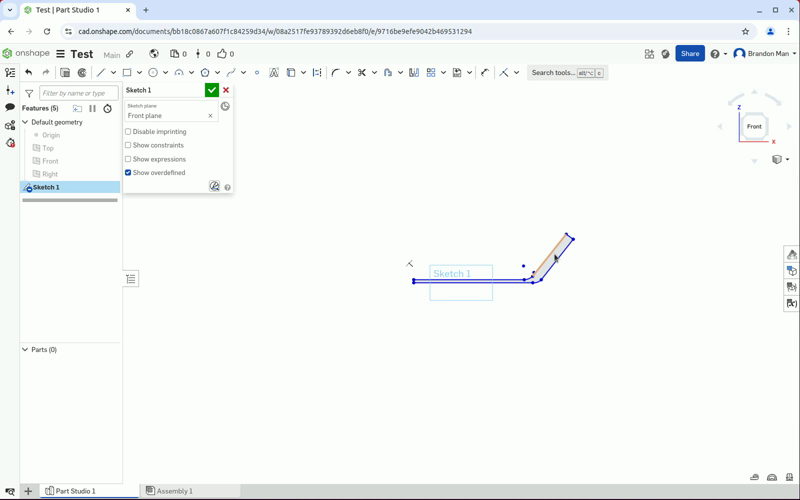
scroll(6)
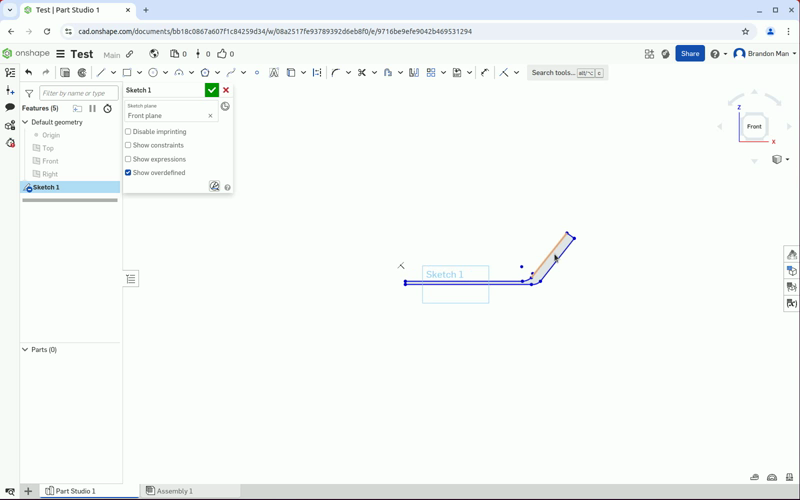
scroll(6)
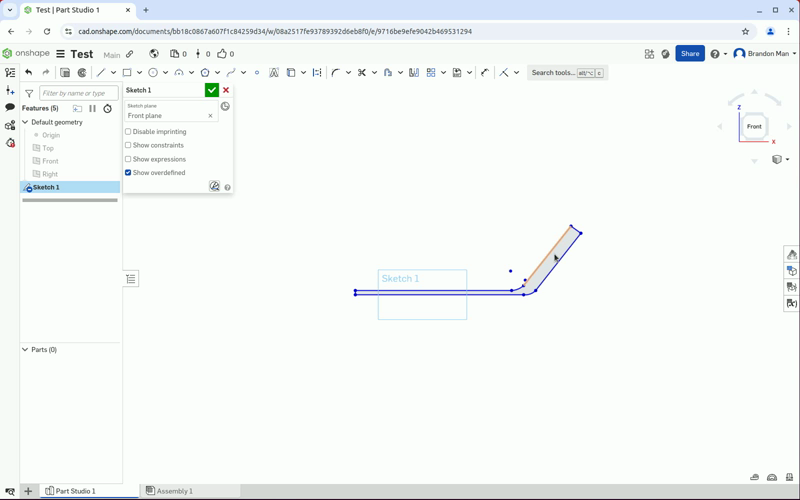
scroll(6)
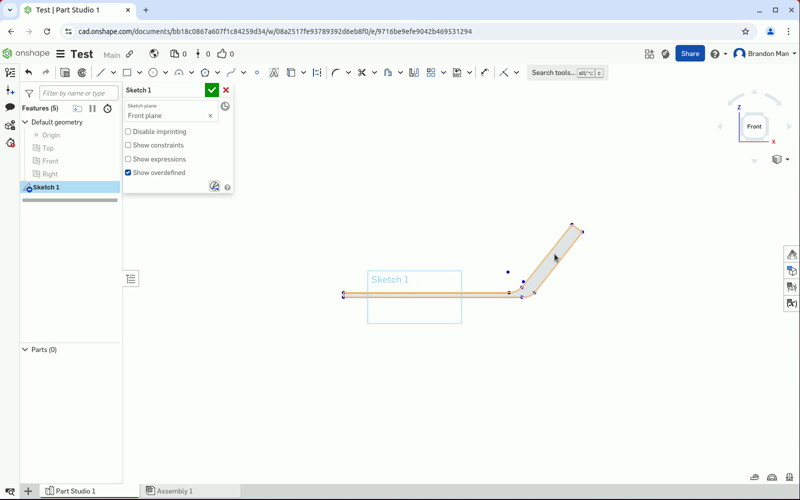
scroll(6)
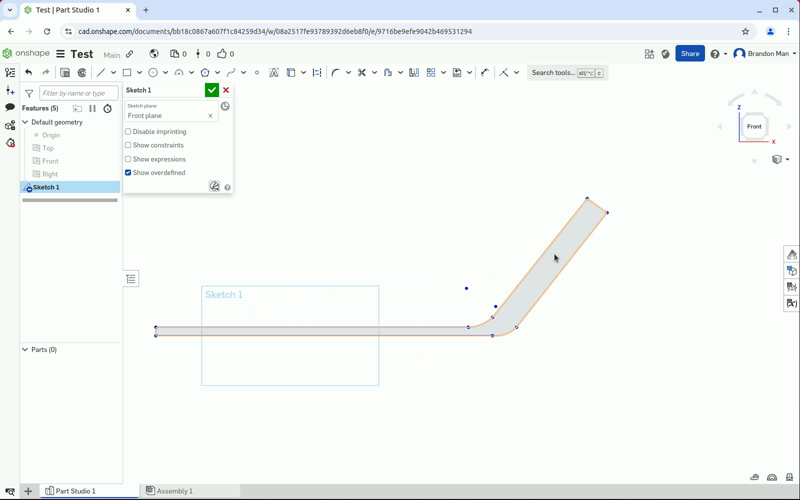
scroll(6)
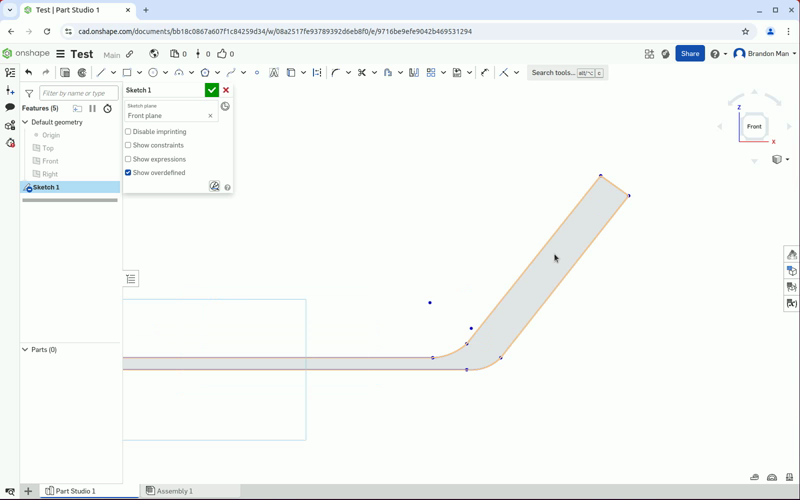
scroll(6)
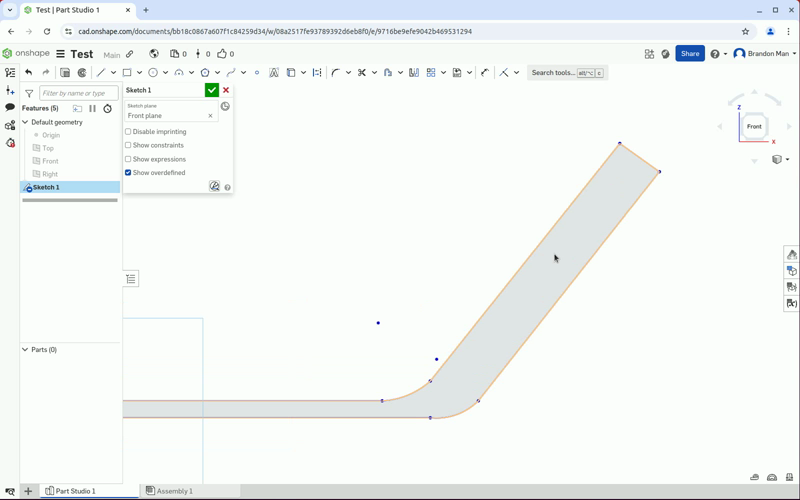
scroll(6)
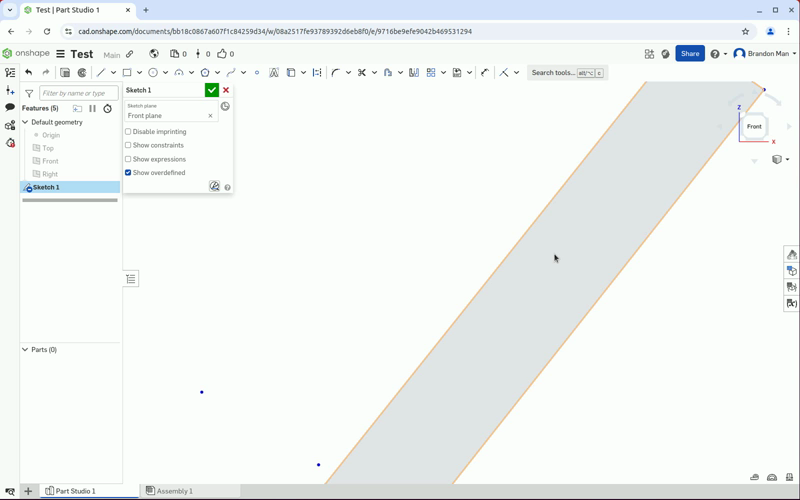
click(554, 253)
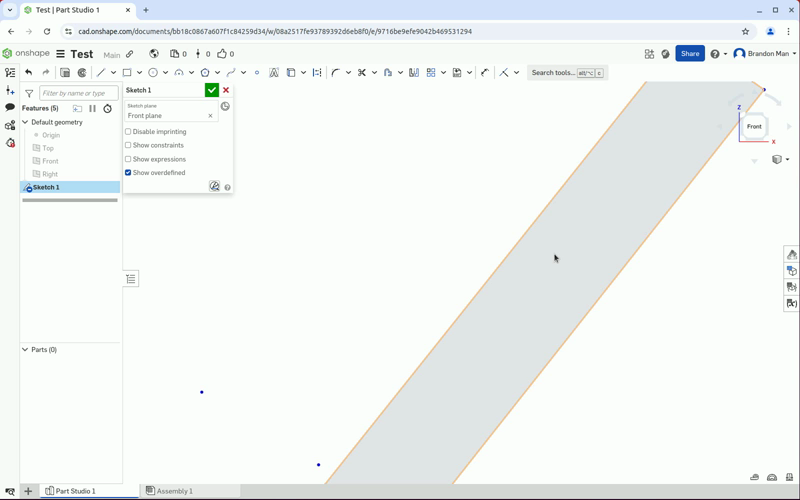
scroll(-6)
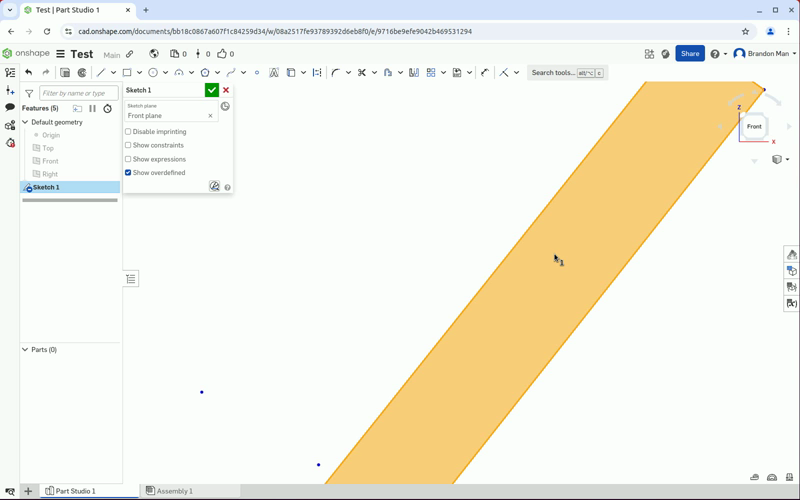
scroll(-6)
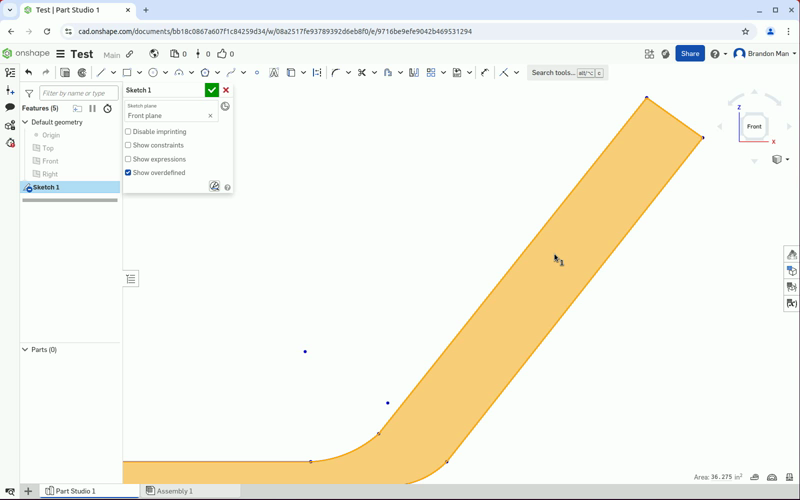
scroll(-6)
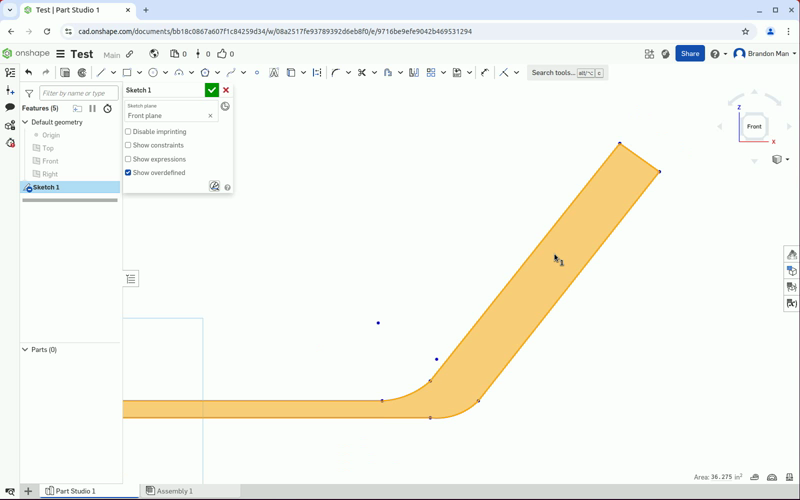
scroll(-6)
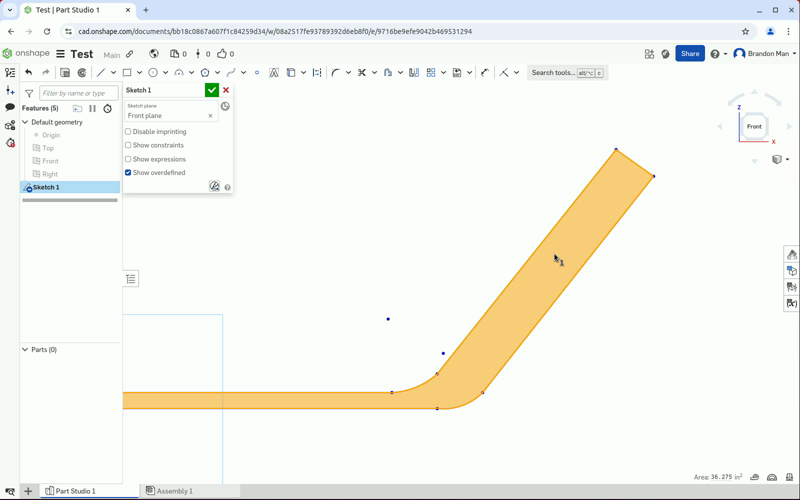
scroll(-6)
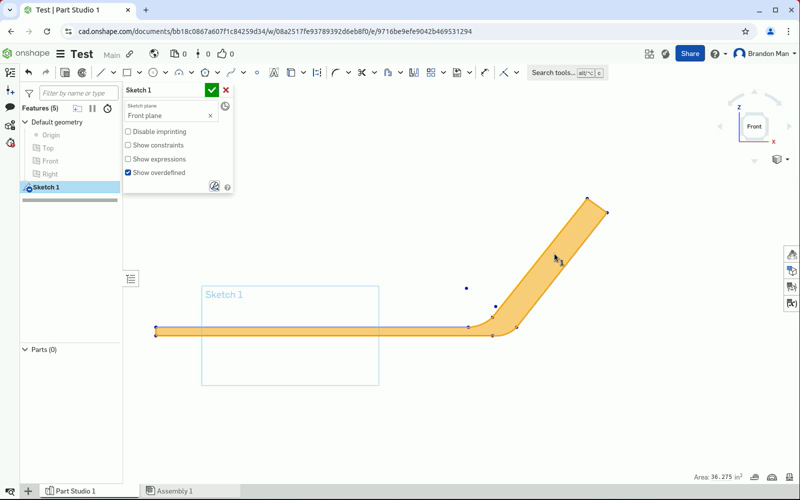
scroll(-6)
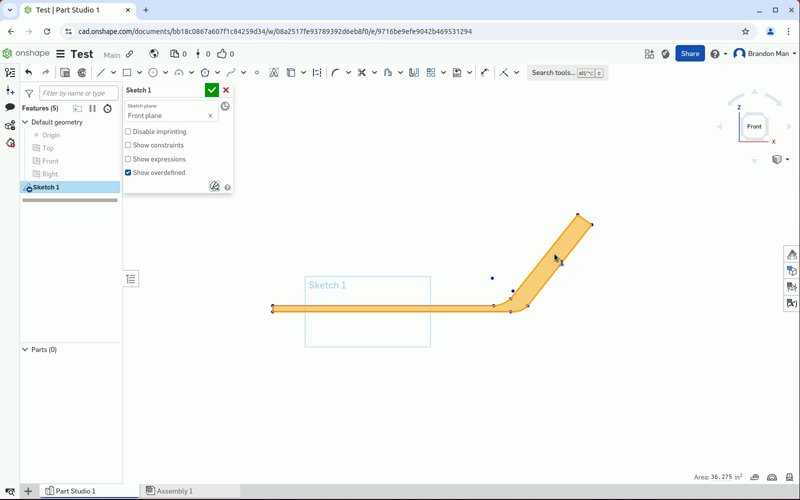
scroll(-6)
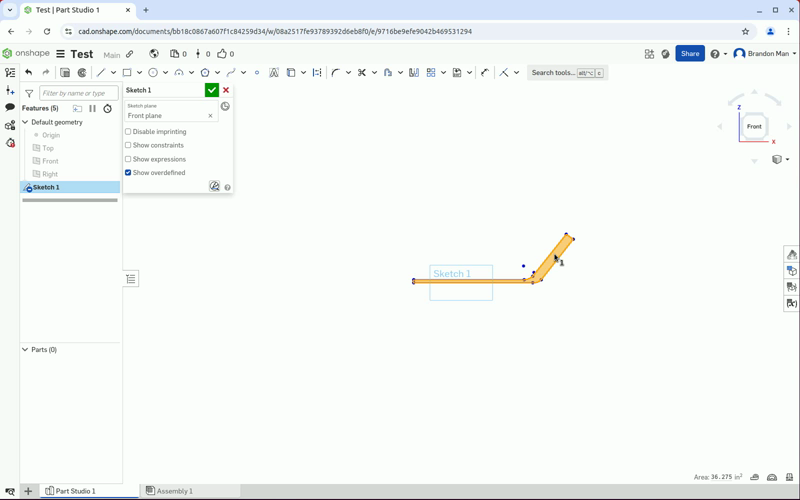
mouse_move(73, 352)
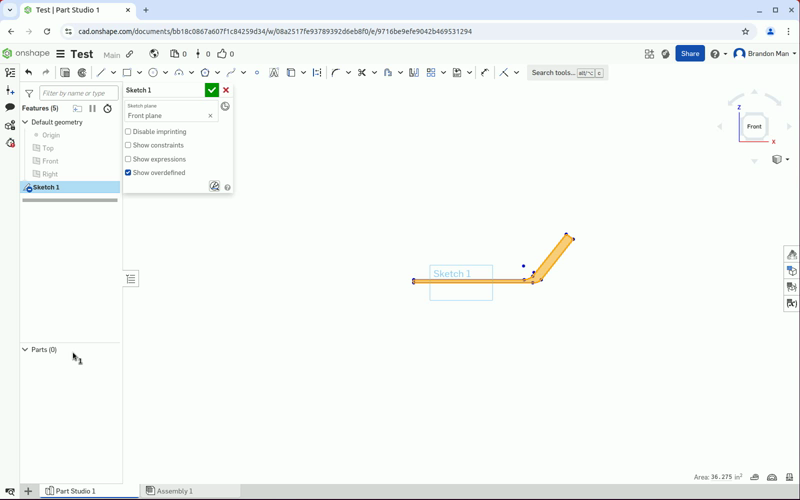
key(shift+y)
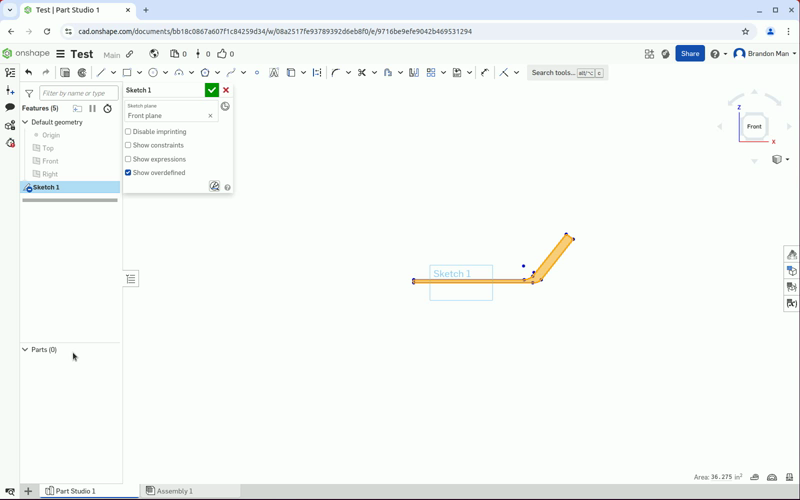
key(shift+e)
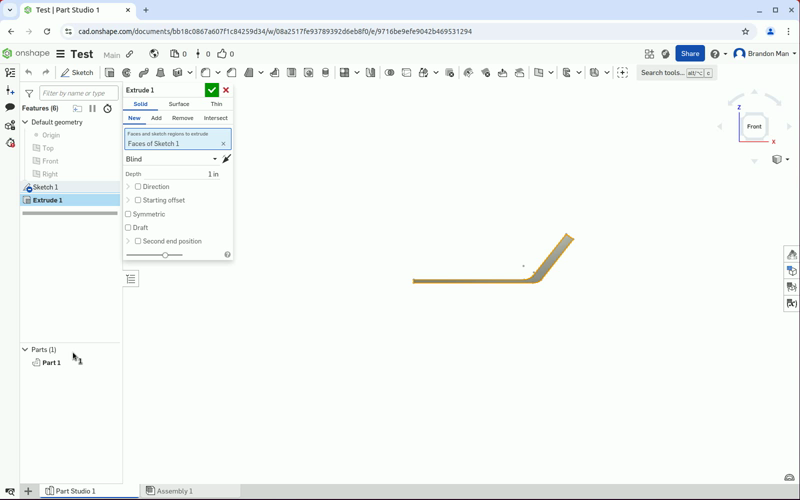
mouse_move(143, 106)
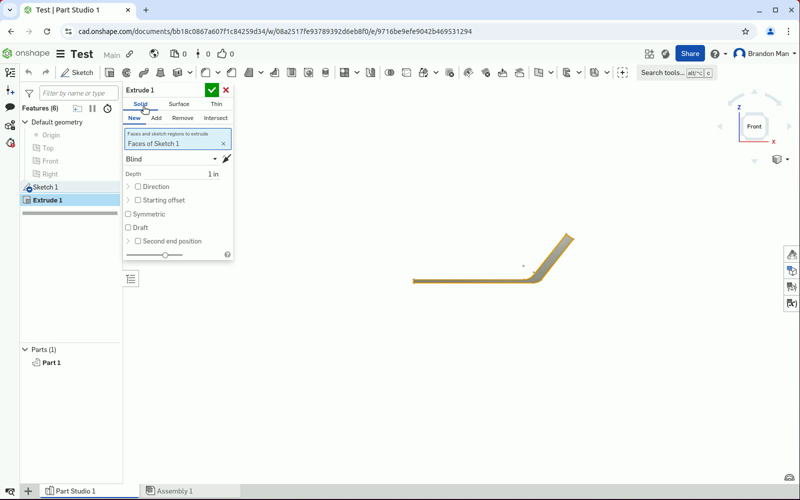
click(143, 106)
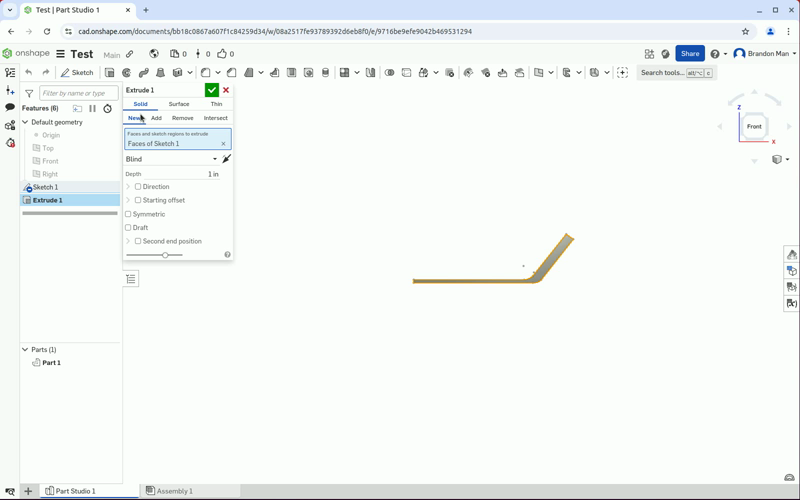
mouse_move(137, 120)
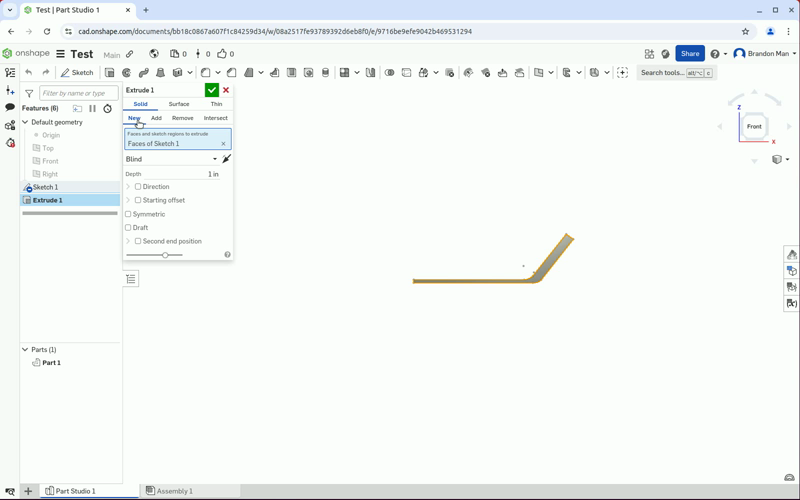
click(137, 120)
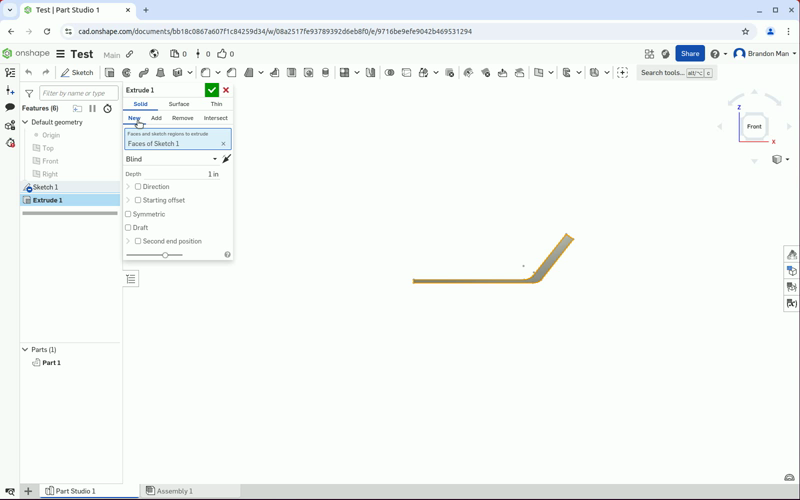
key(tab, 4)
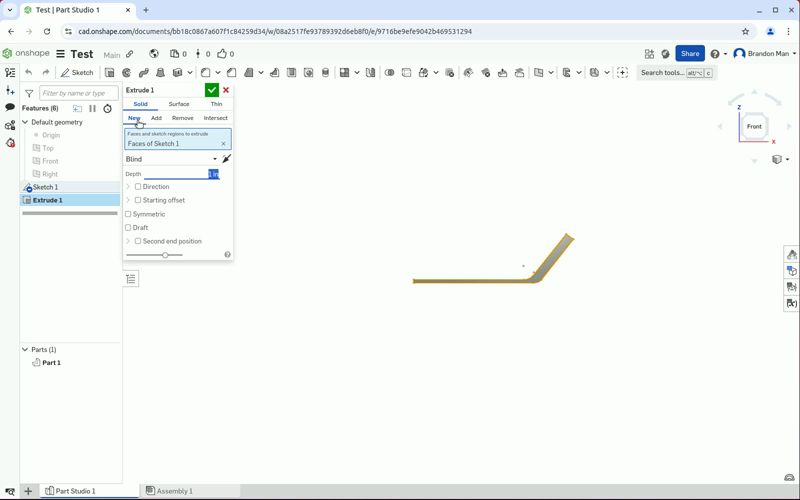
text(0.241)
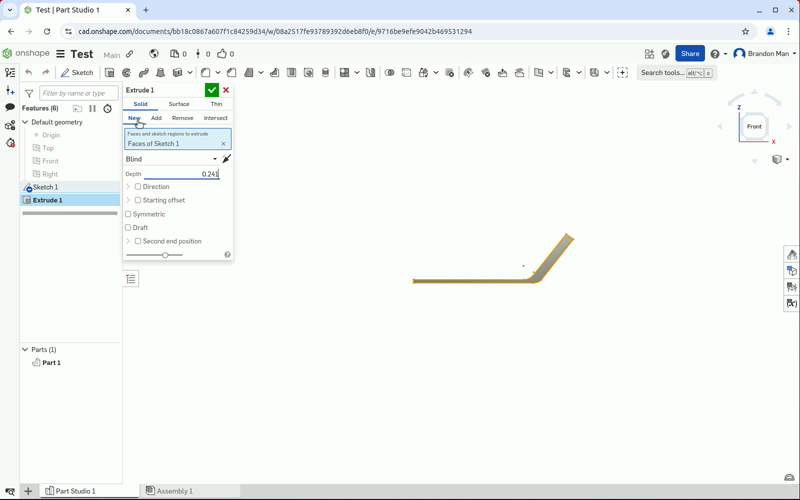
key(enter)
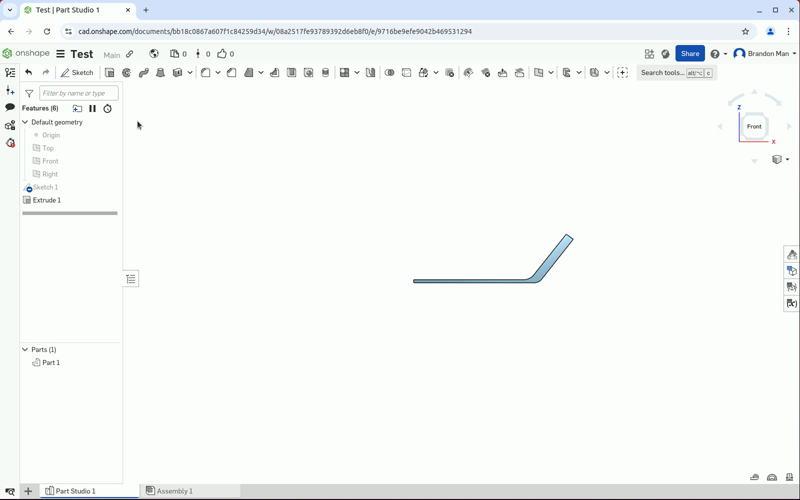
key(shift+h)
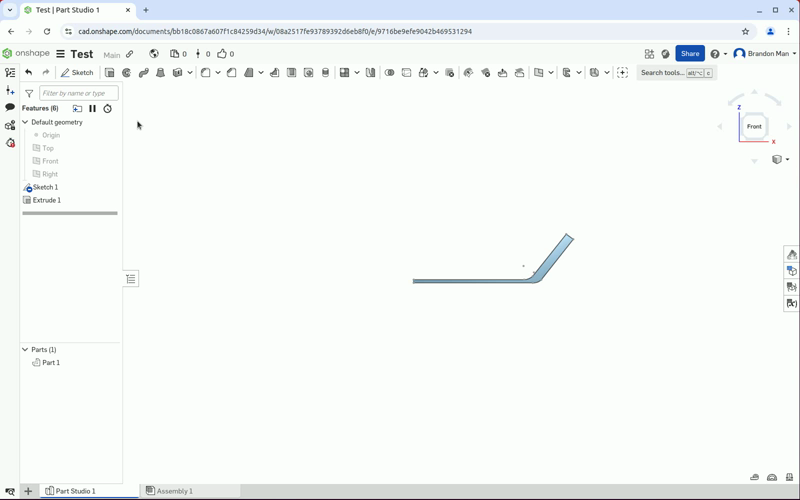
key(shift+h)
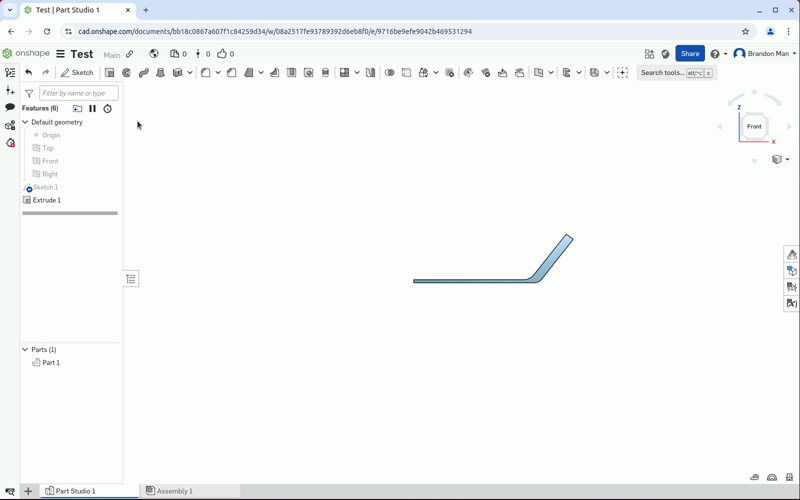
mouse_move(73, 189)
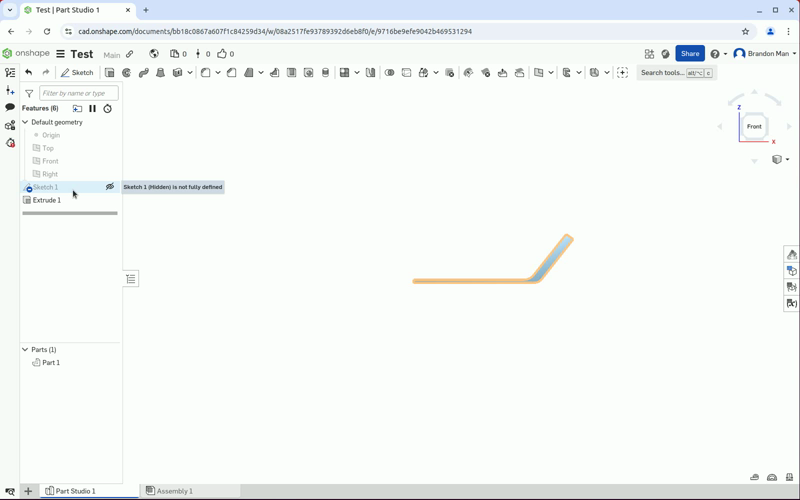
click(73, 189)
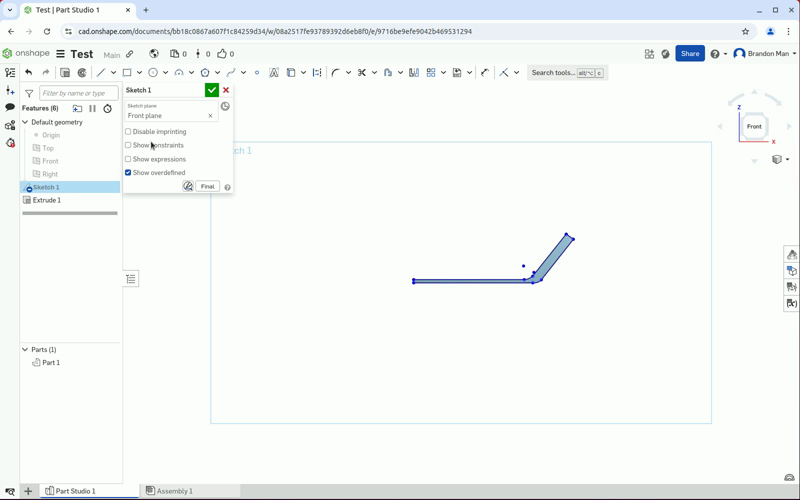
mouse_move(229, 92)
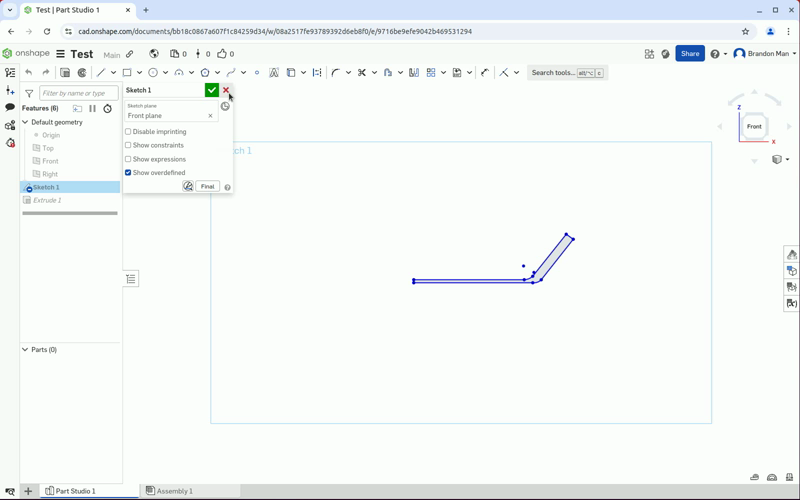
click(229, 92)
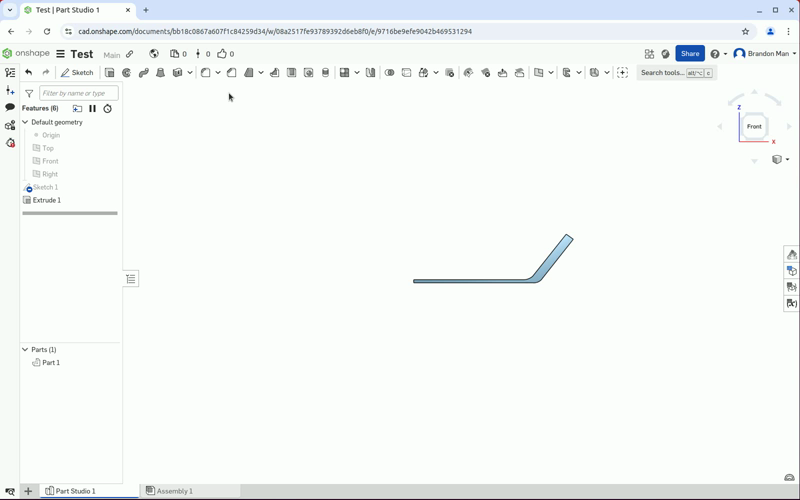
mouse_move(541, 75)
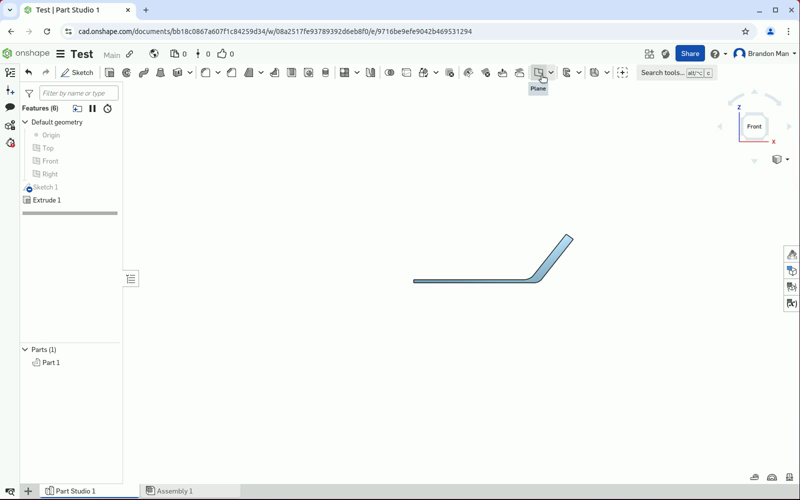
click(541, 75)
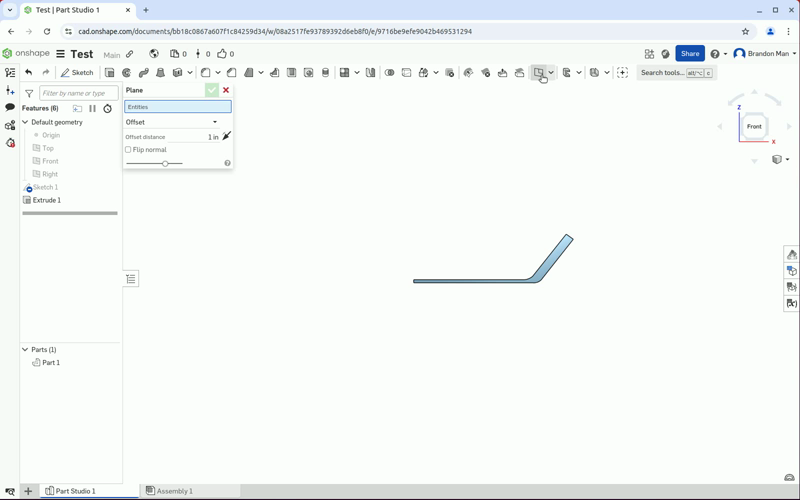
mouse_move(73, 163)
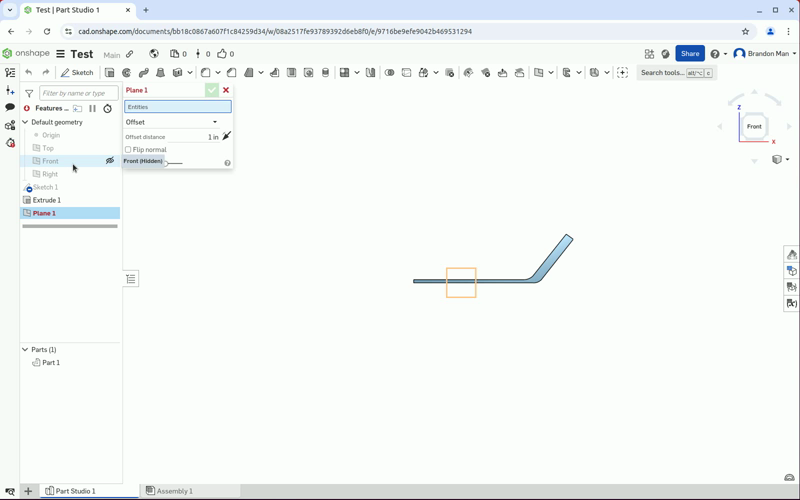
click(73, 163)
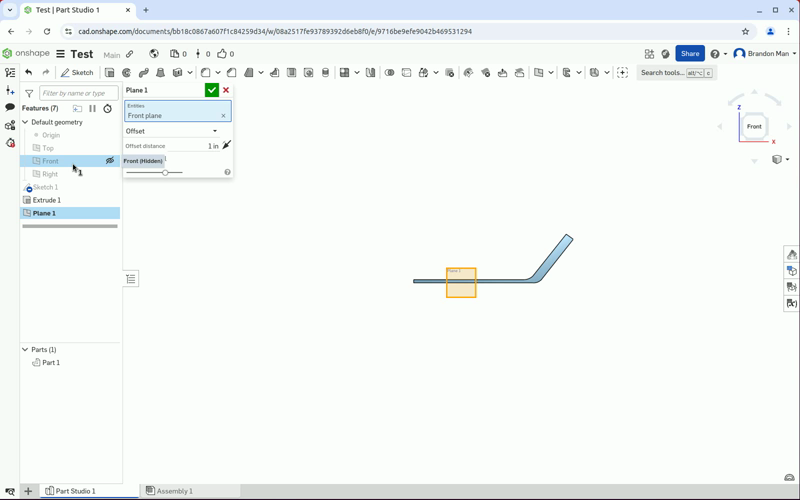
key(tab, 2)
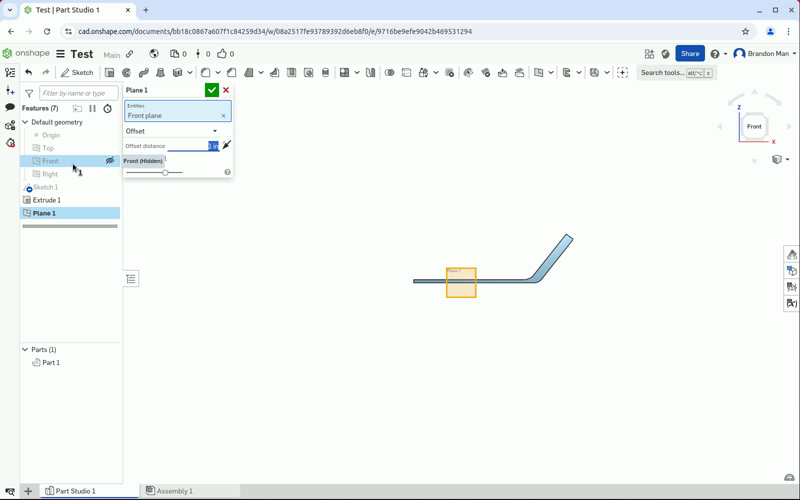
text(0.246)
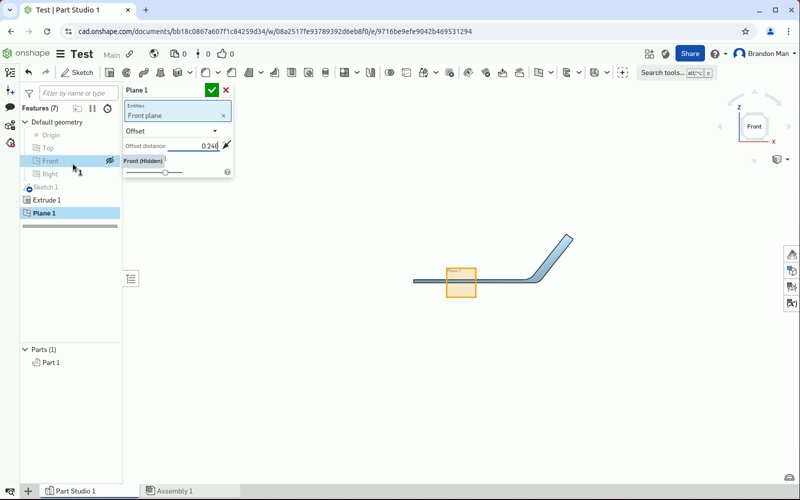
key(enter, 2)
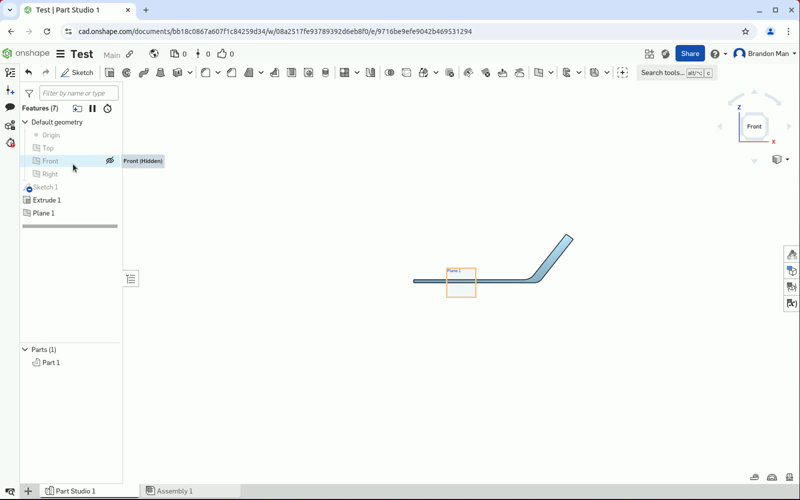
key(shift+s)
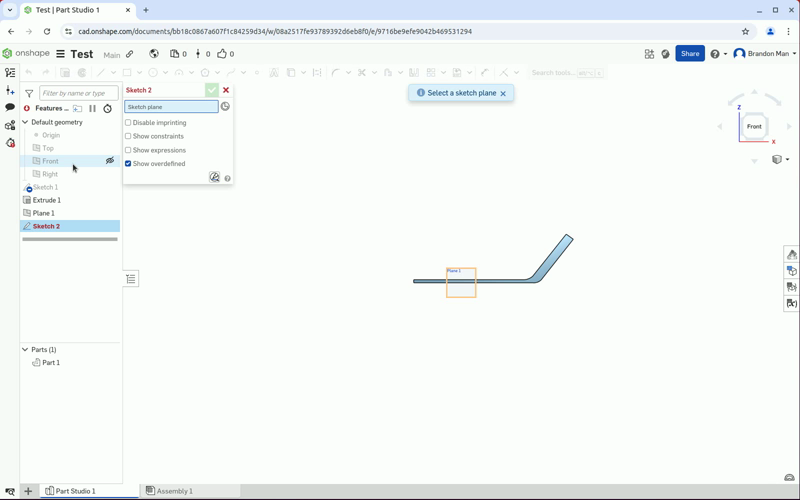
mouse_move(73, 215)
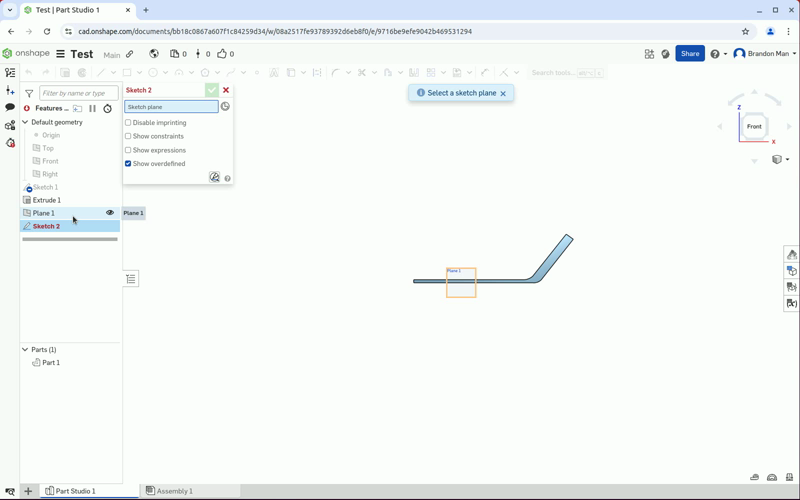
click(73, 215)
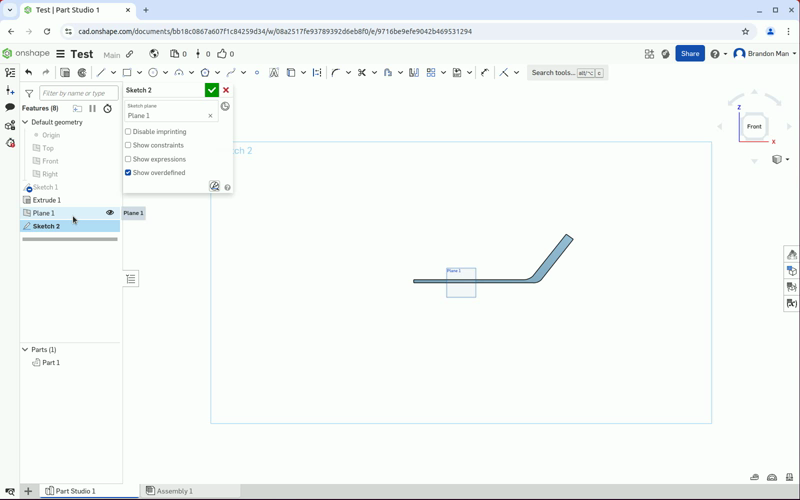
mouse_move(73, 352)
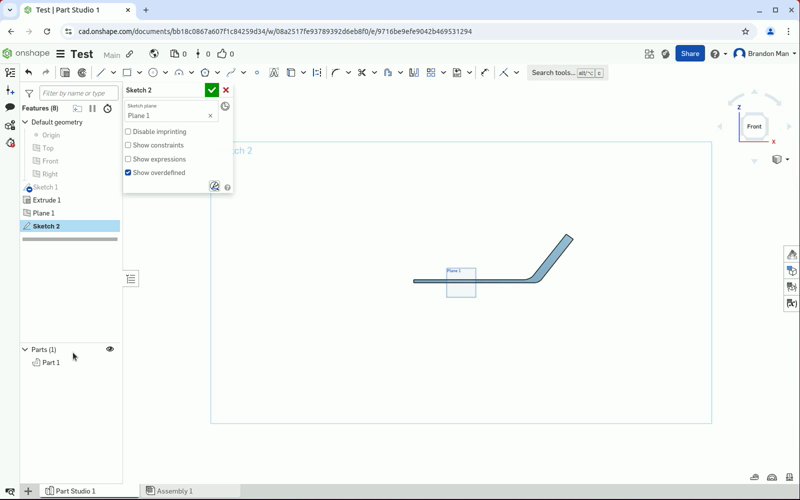
key(y)
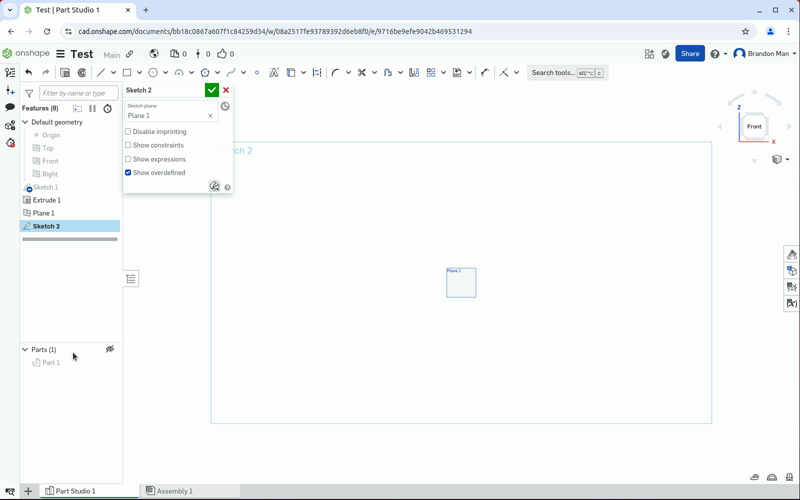
key(c)
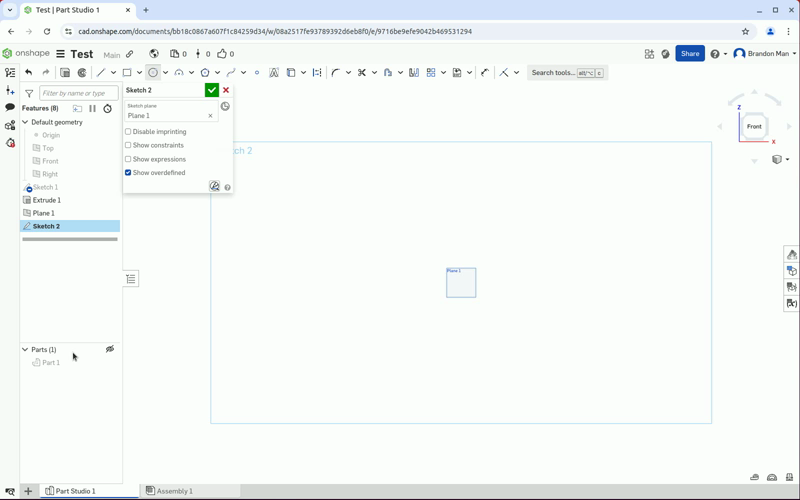
key_down(shift)
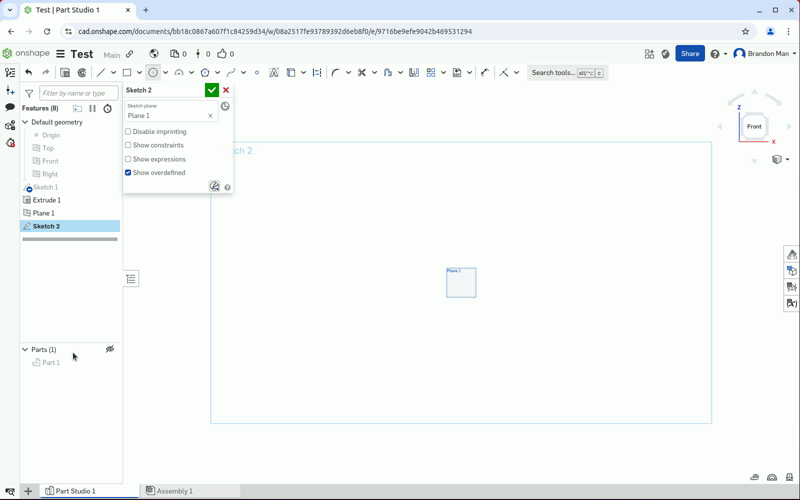
mouse_move(513, 281)
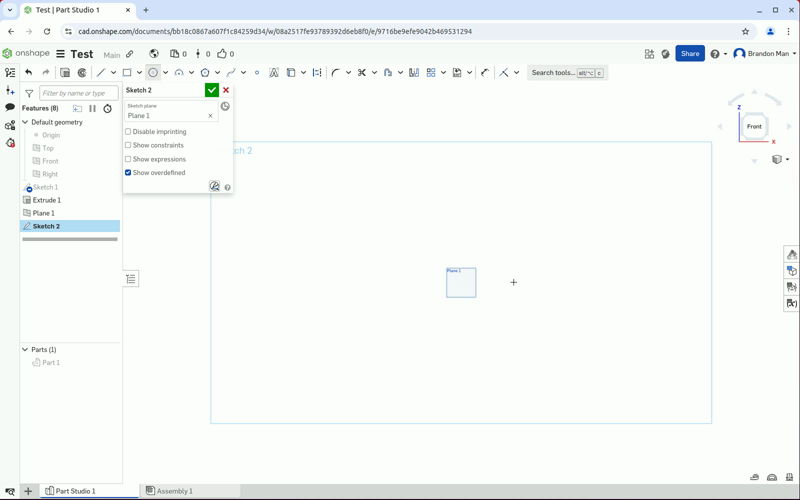
click(513, 281)
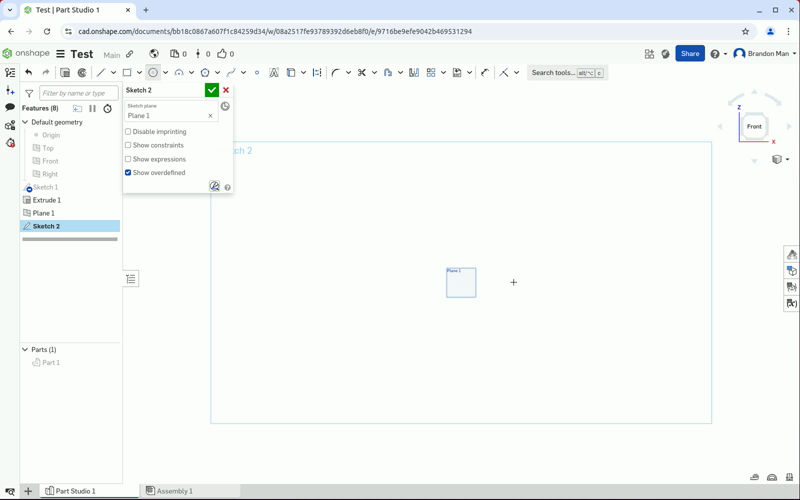
key_up(shift)
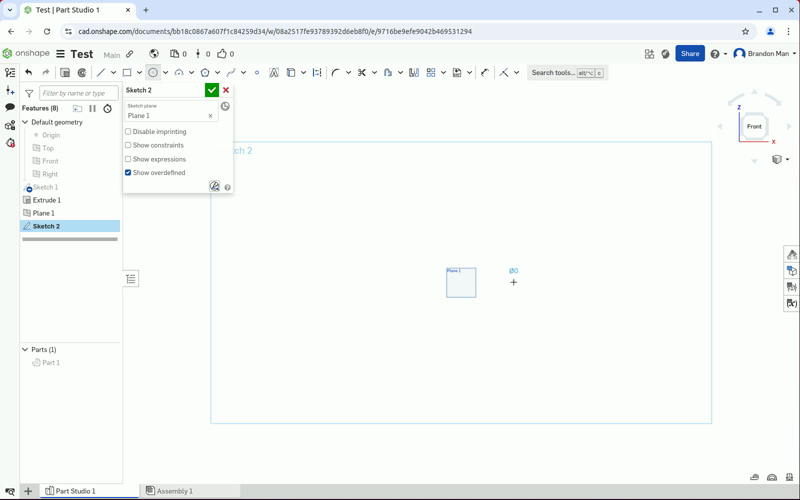
mouse_move(514, 281)
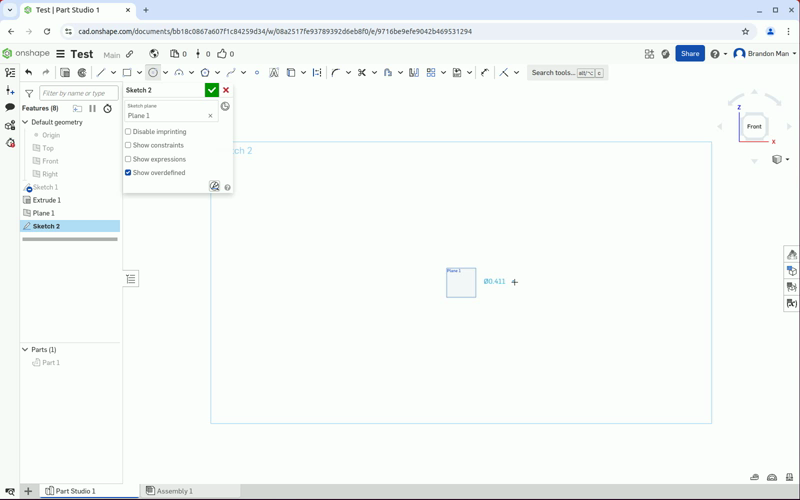
scroll(6)
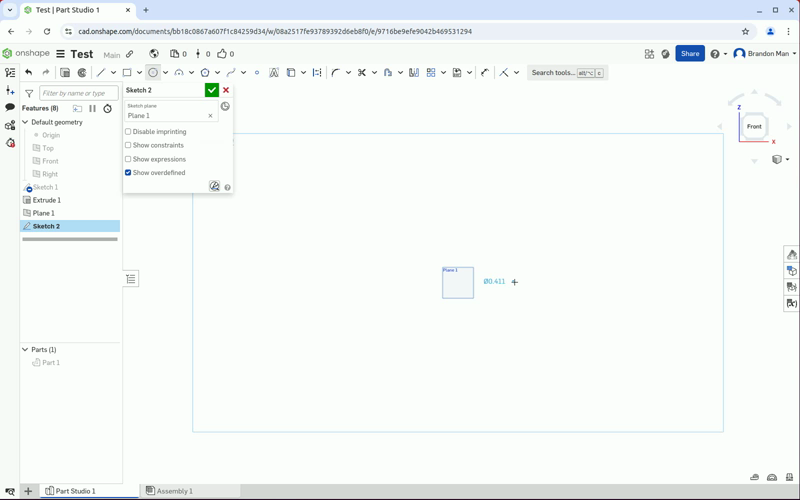
scroll(6)
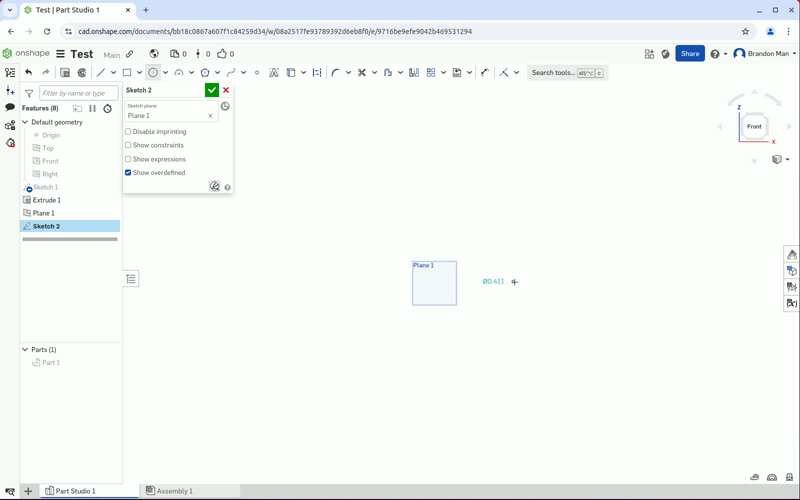
scroll(6)
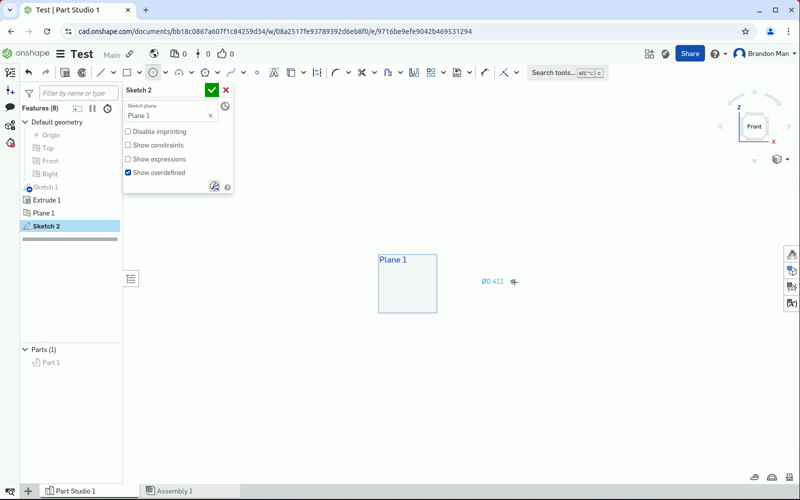
scroll(6)
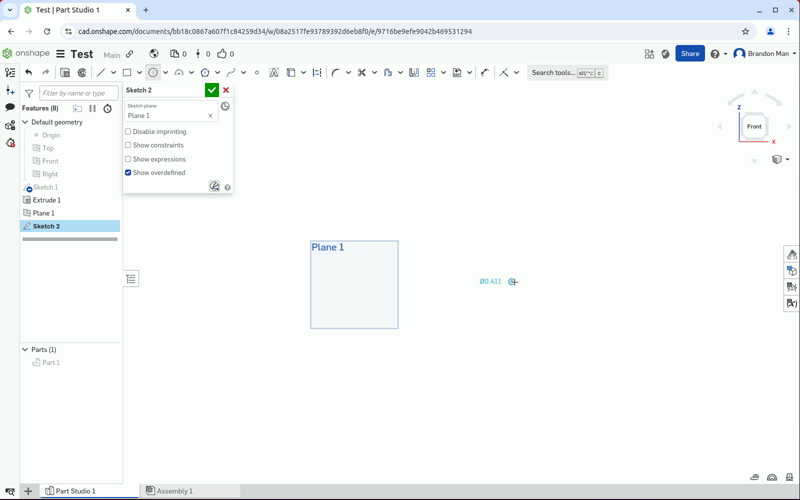
scroll(6)
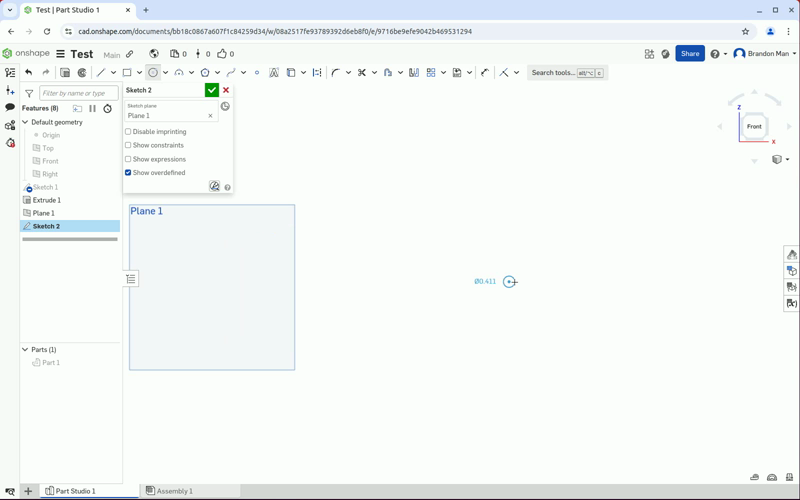
scroll(6)
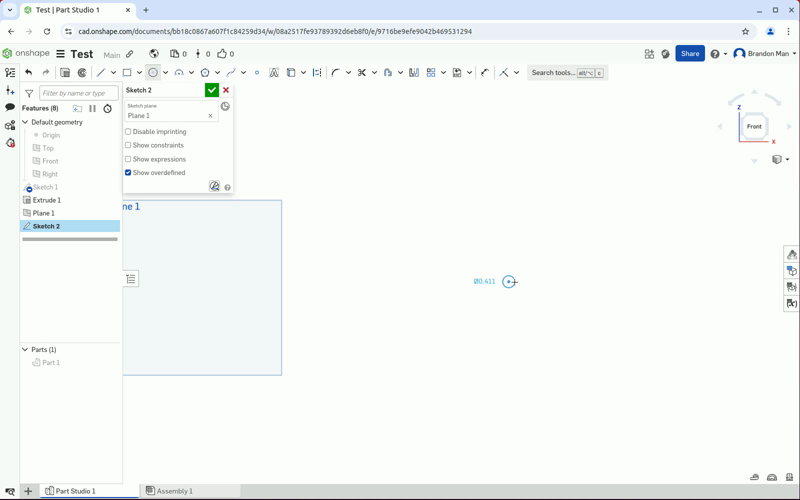
scroll(6)
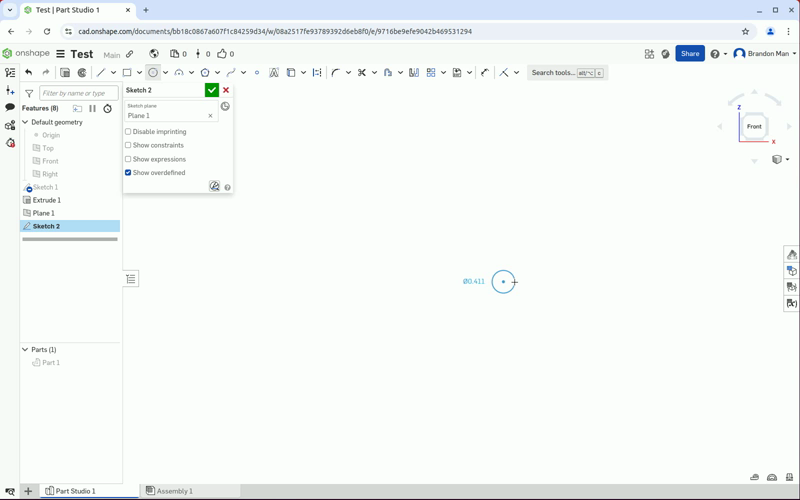
click(514, 281)
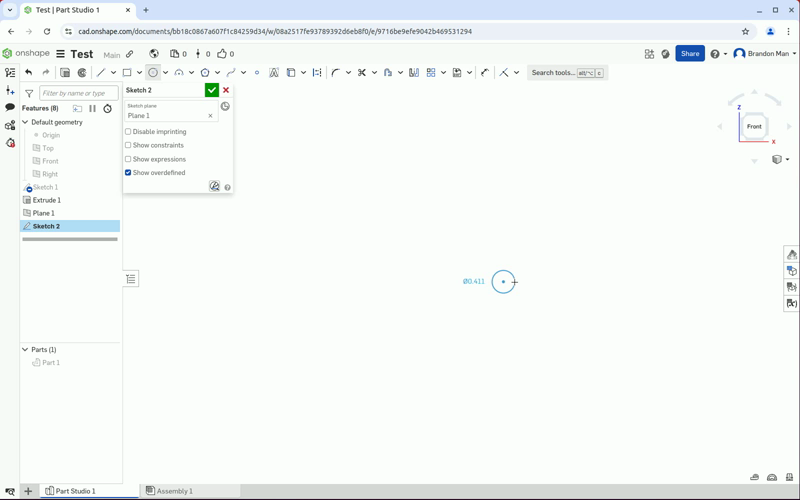
scroll(-6)
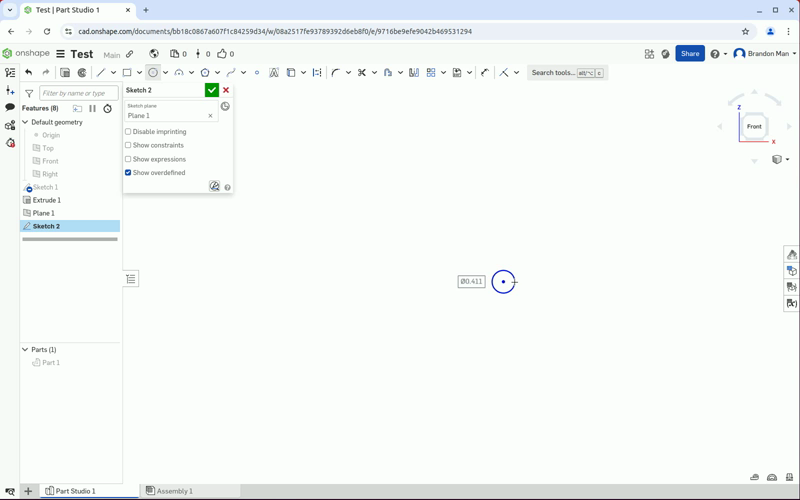
scroll(-6)
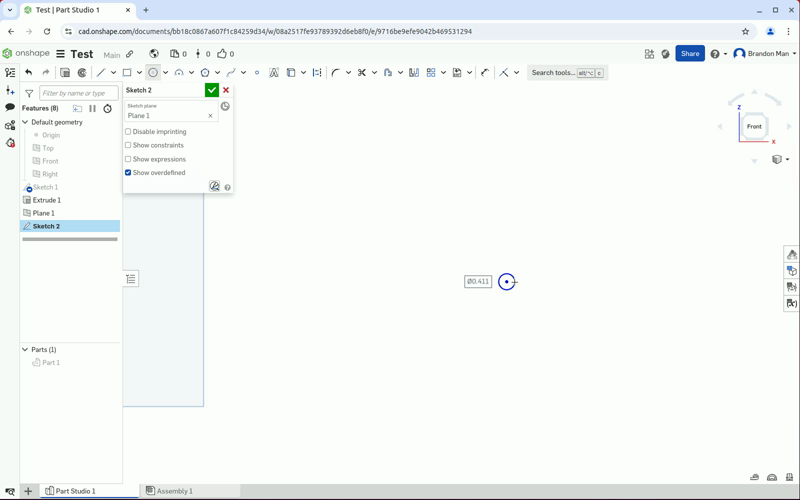
scroll(-6)
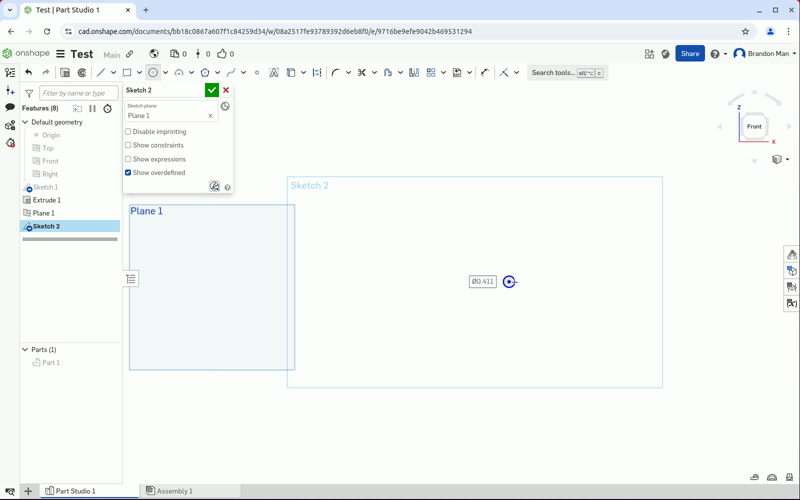
scroll(-6)
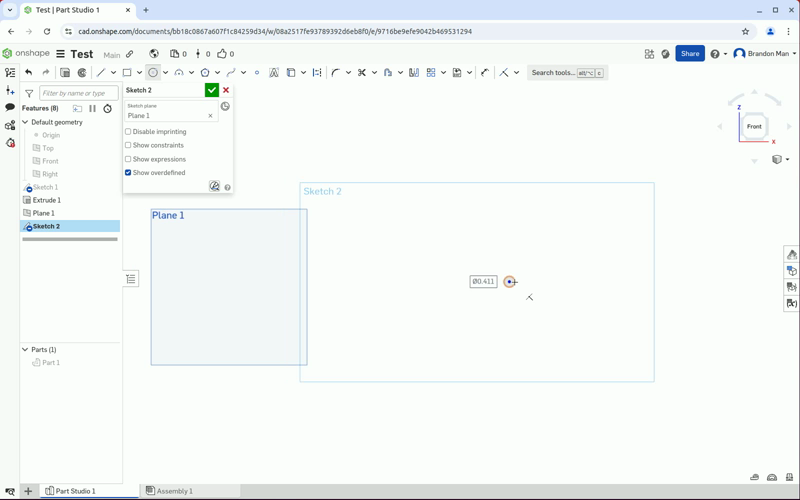
scroll(-6)
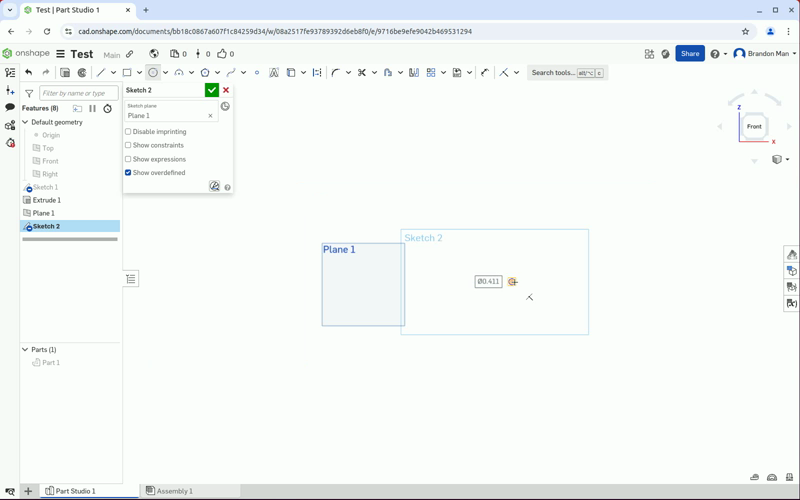
scroll(-6)
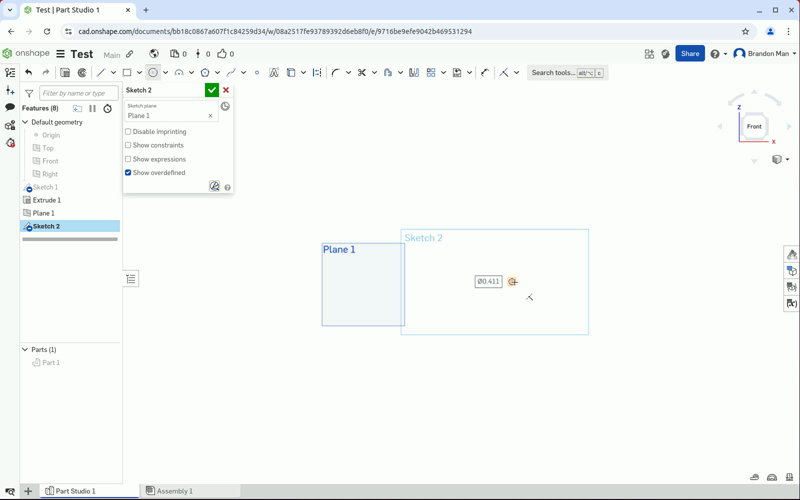
scroll(-6)
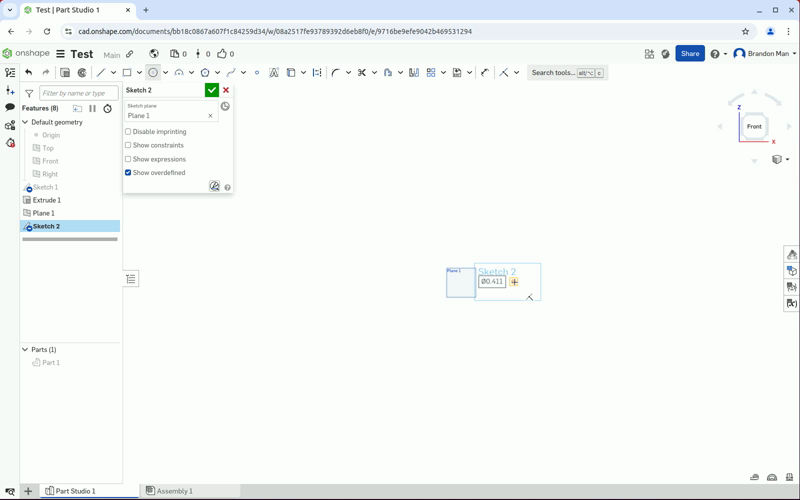
key(esc)
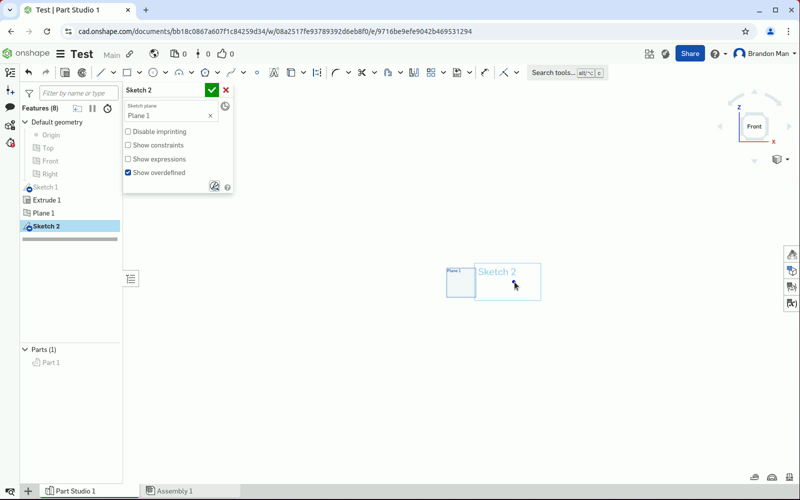
mouse_move(514, 282)
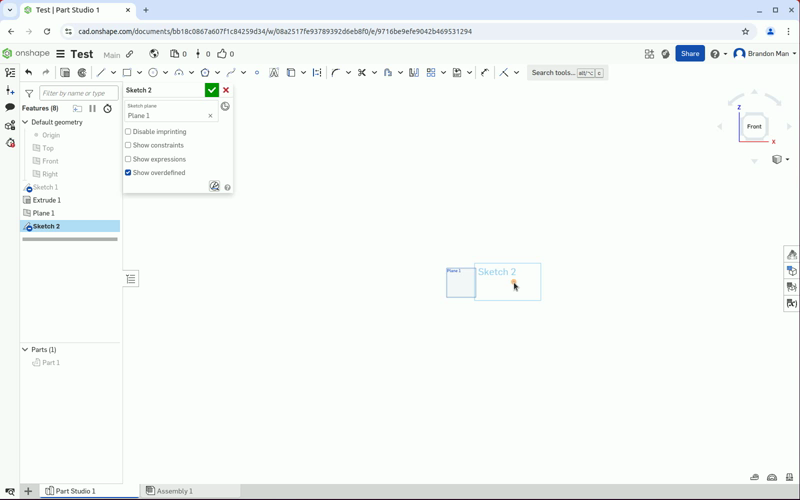
scroll(6)
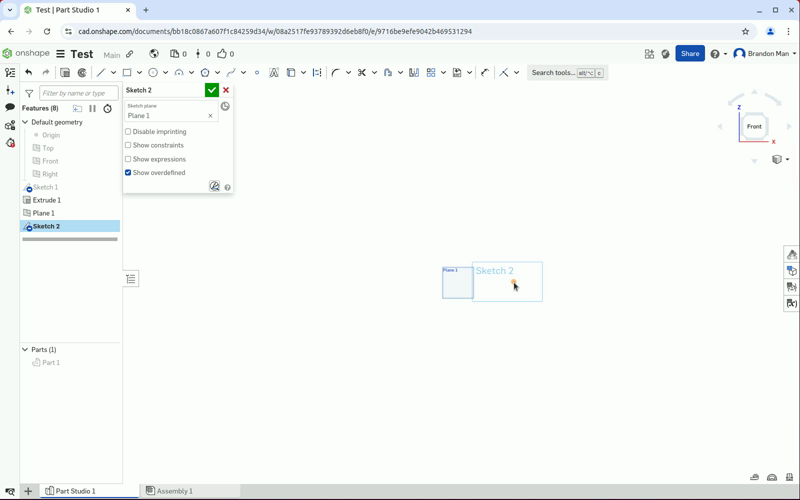
scroll(6)
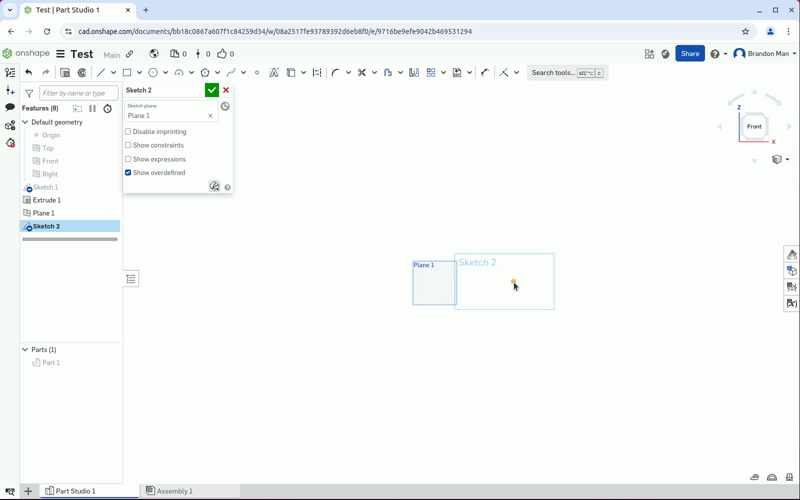
scroll(6)
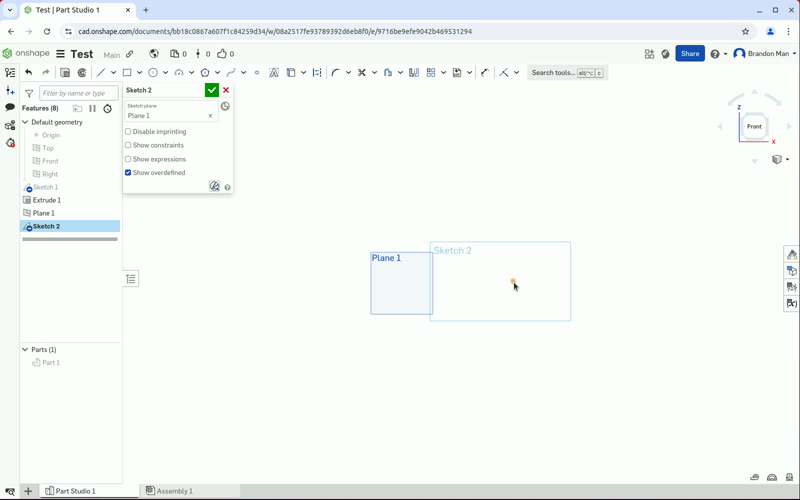
scroll(6)
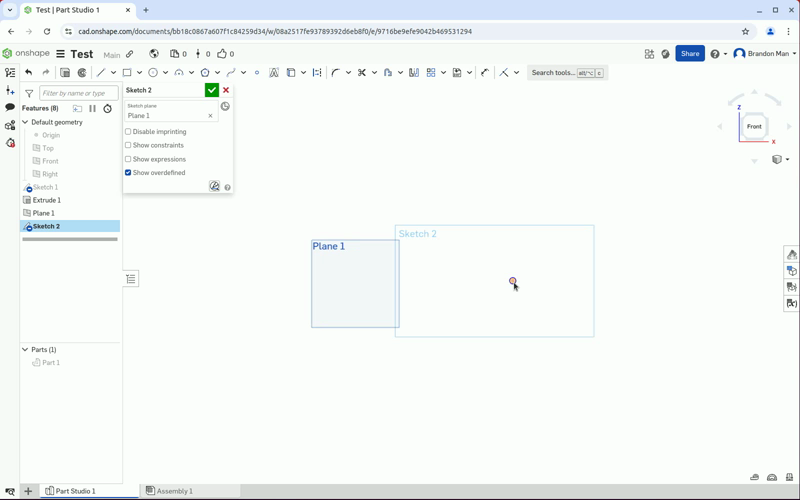
scroll(6)
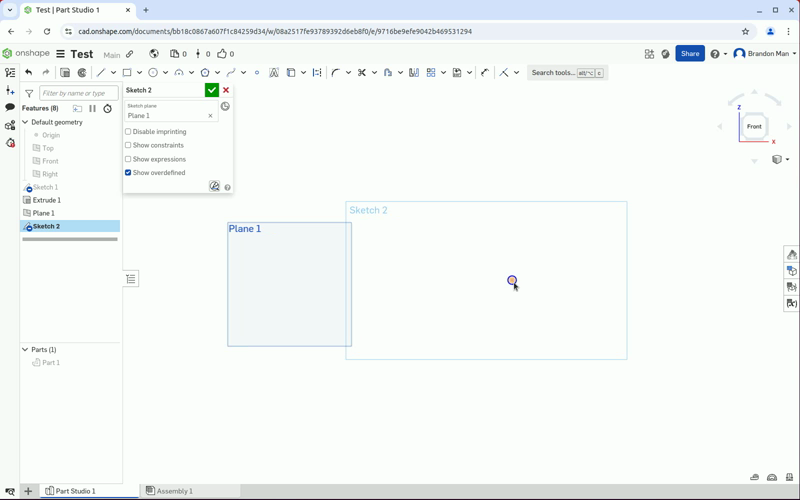
scroll(6)
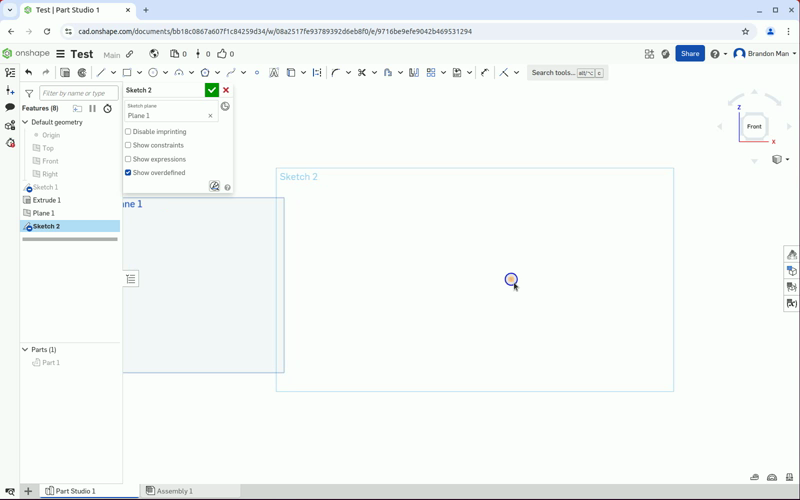
scroll(6)
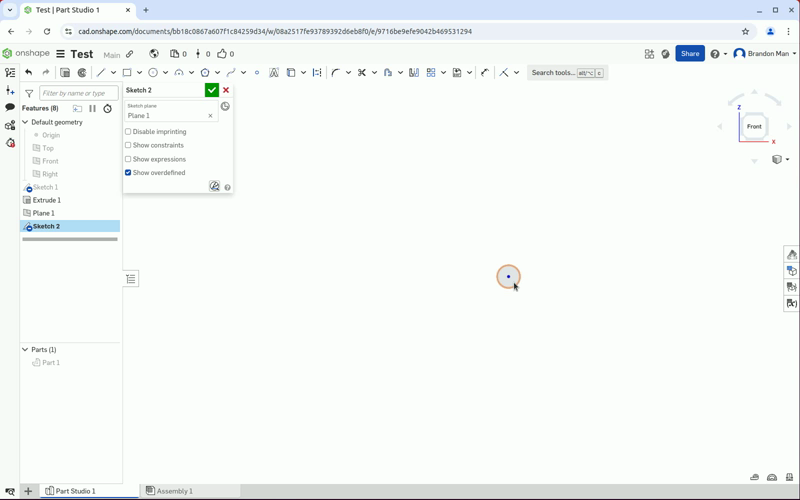
click(514, 282)
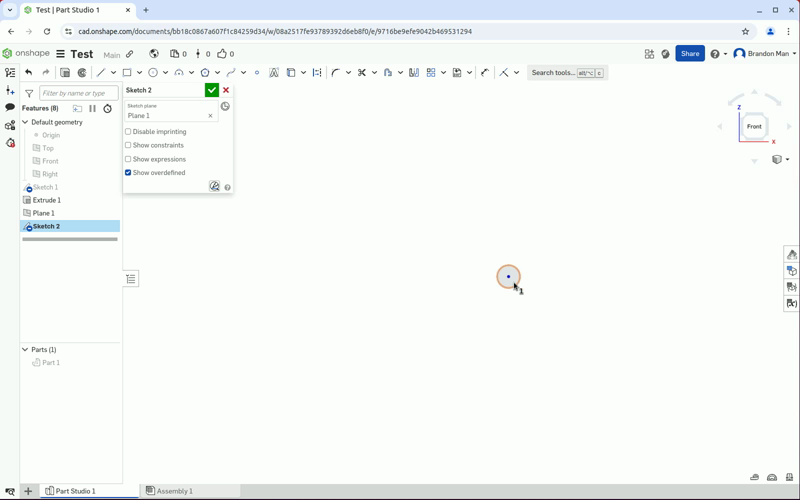
scroll(-6)
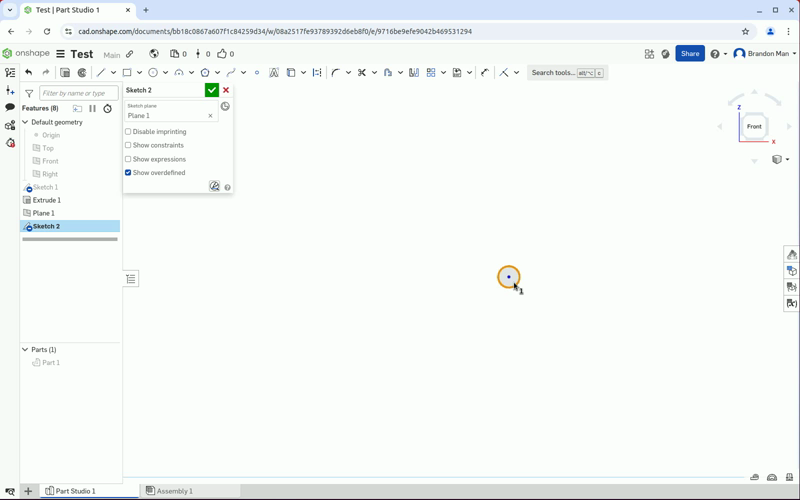
scroll(-6)
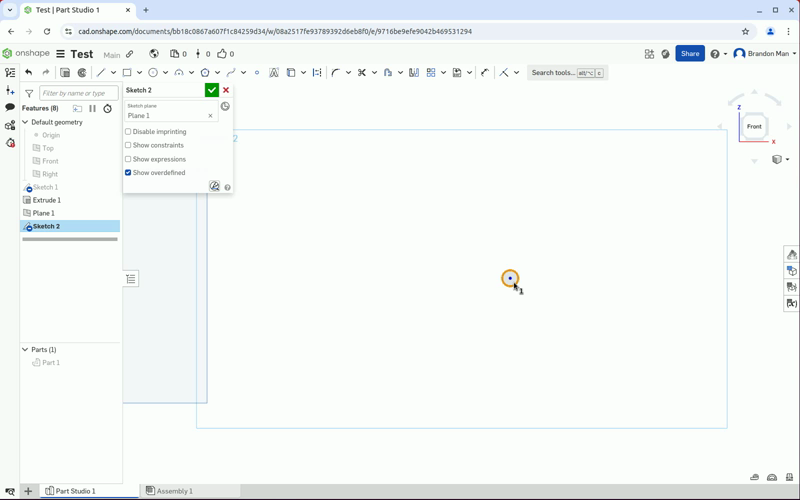
scroll(-6)
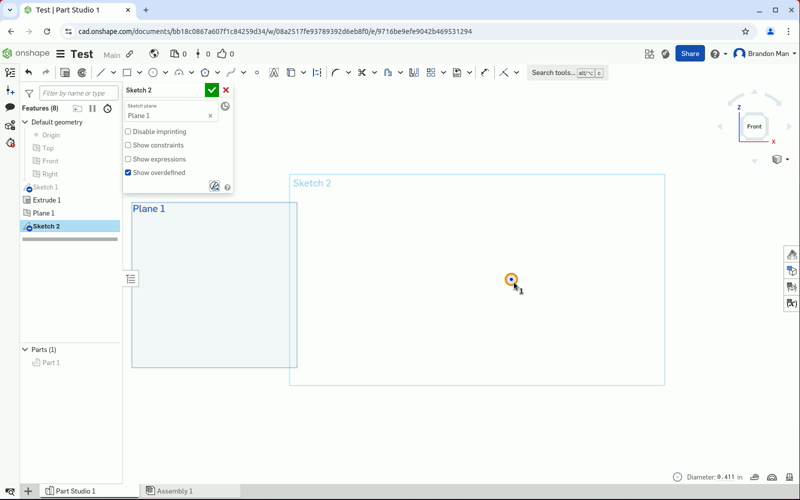
scroll(-6)
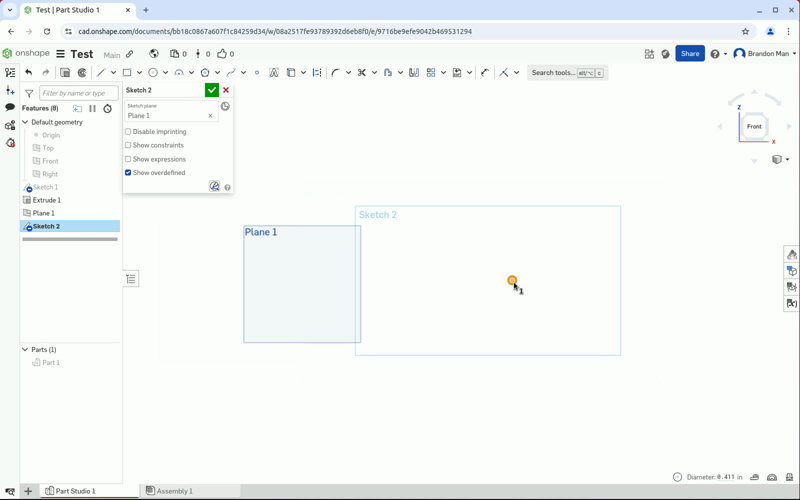
scroll(-6)
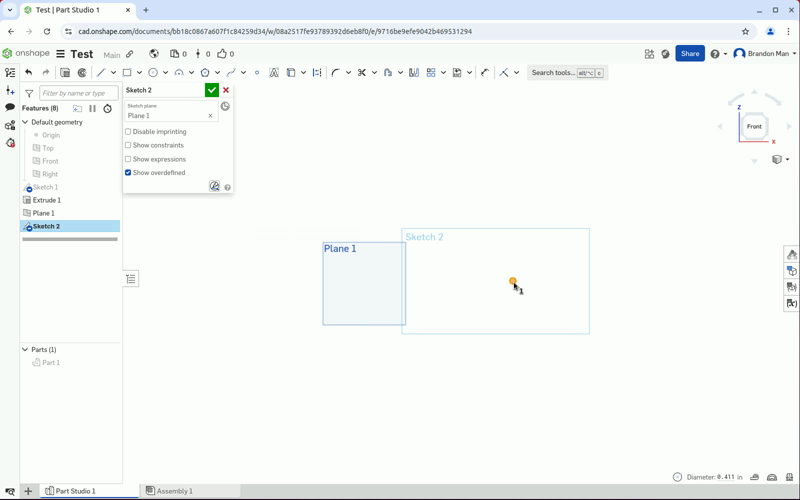
scroll(-6)
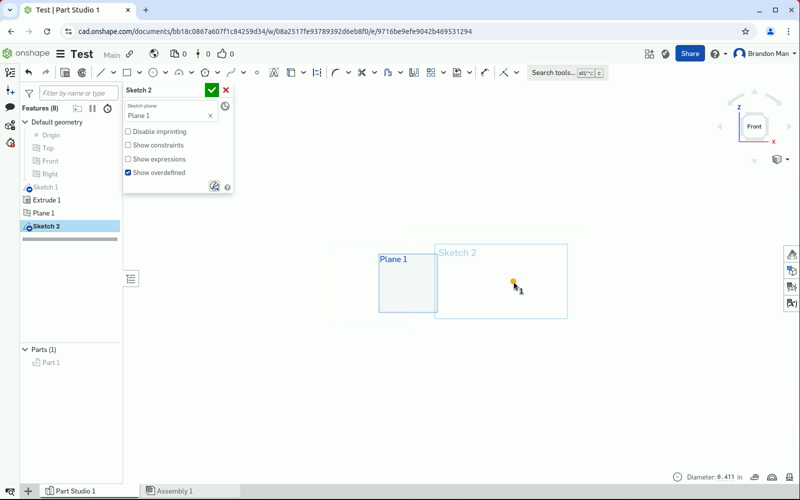
scroll(-6)
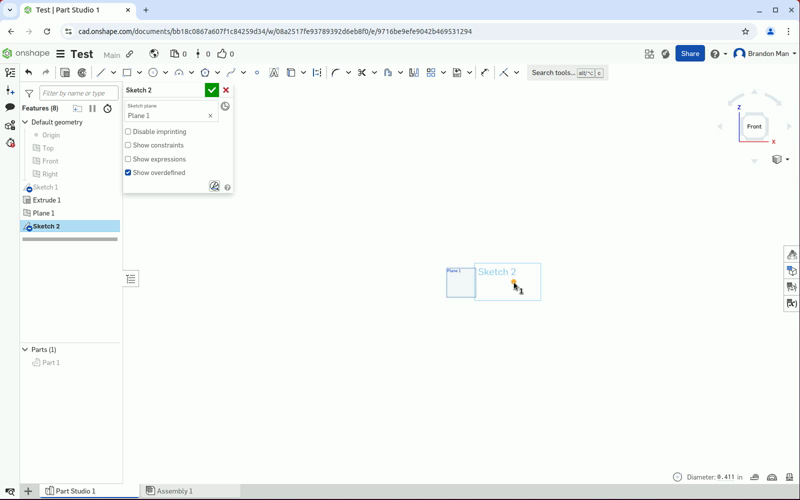
mouse_move(73, 352)
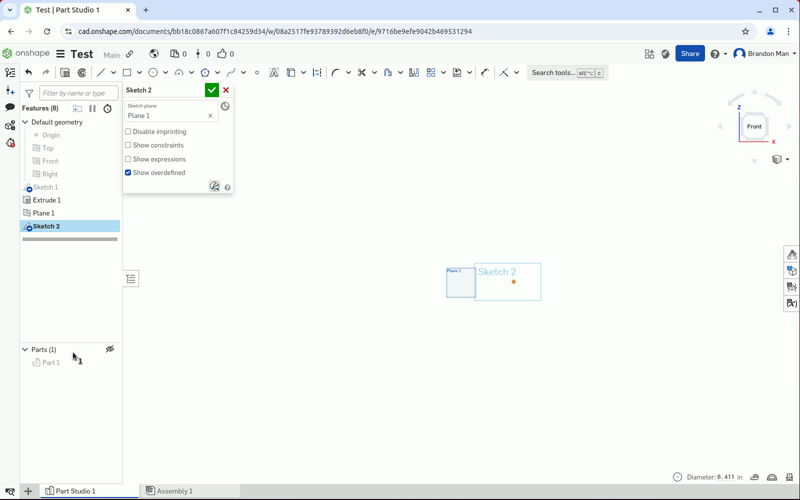
key(shift+y)
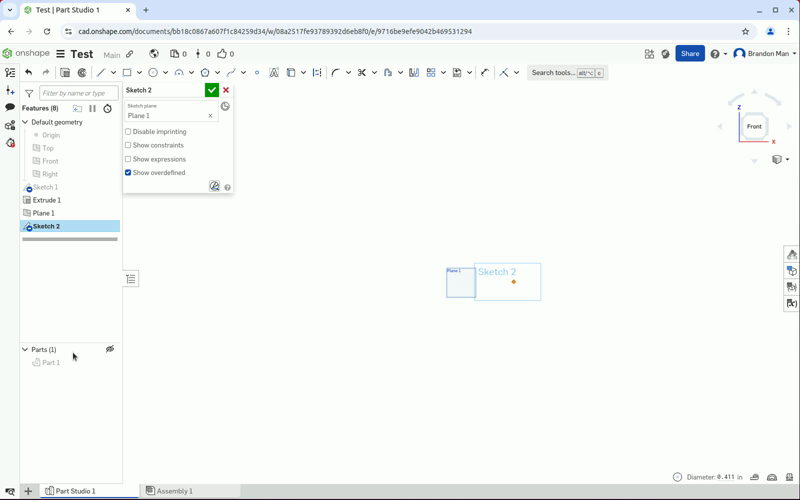
key(shift+e)
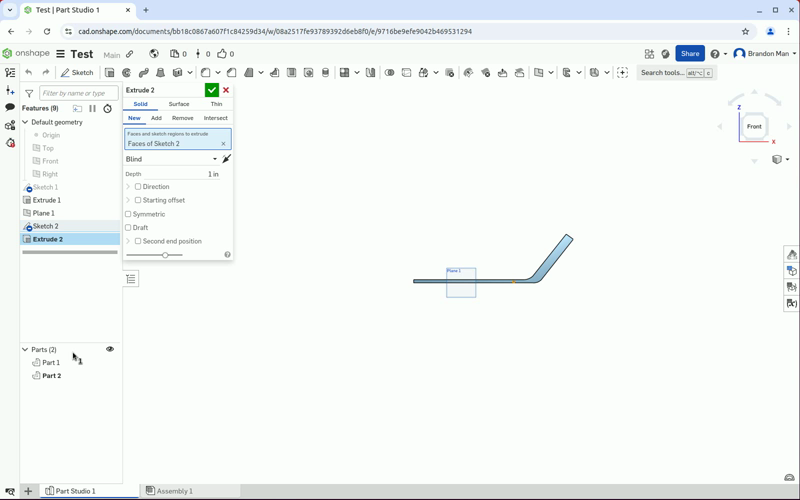
mouse_move(143, 106)
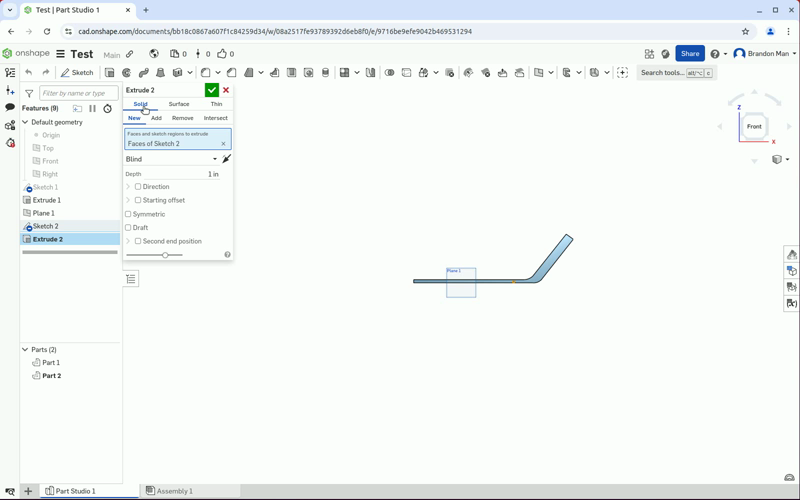
click(143, 106)
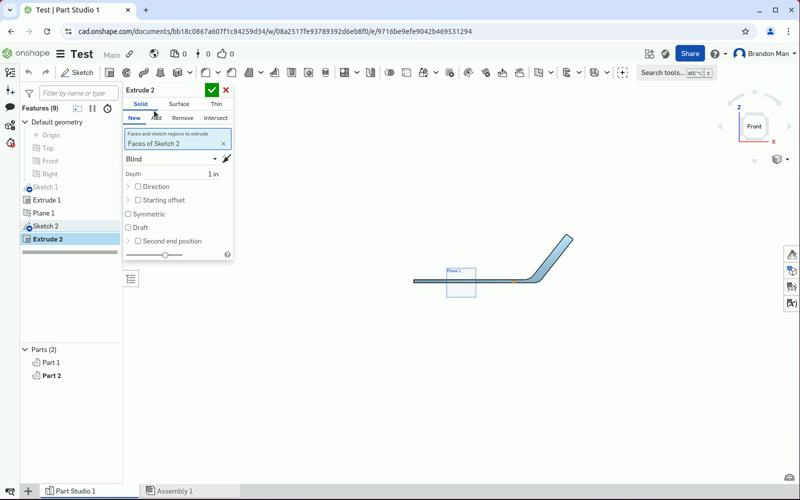
mouse_move(186, 120)
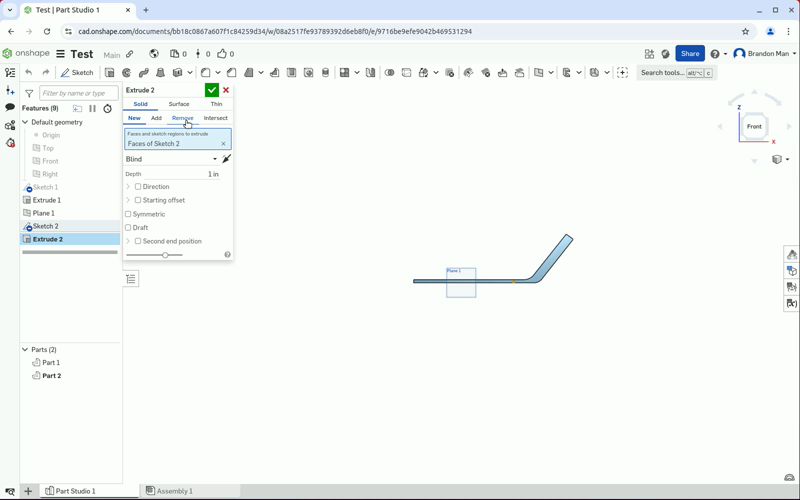
click(186, 120)
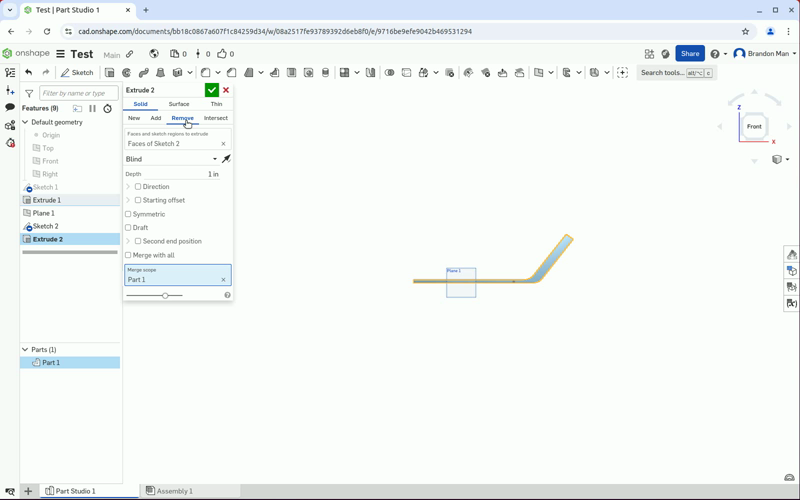
key(tab, 4)
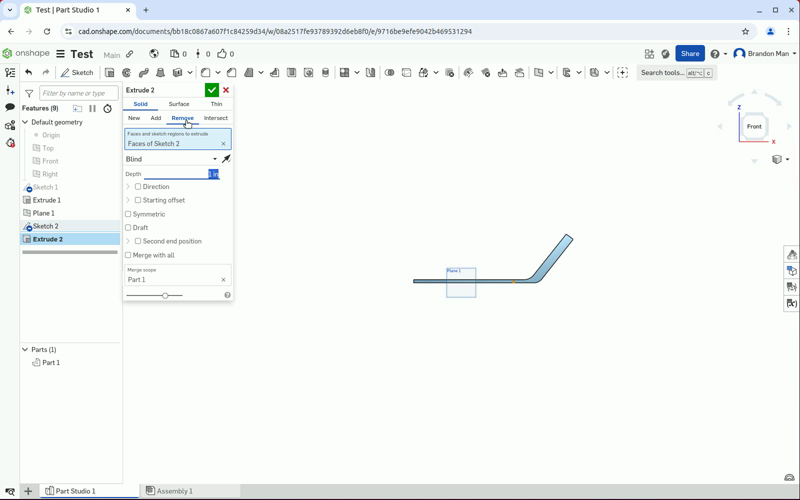
text(1.204)
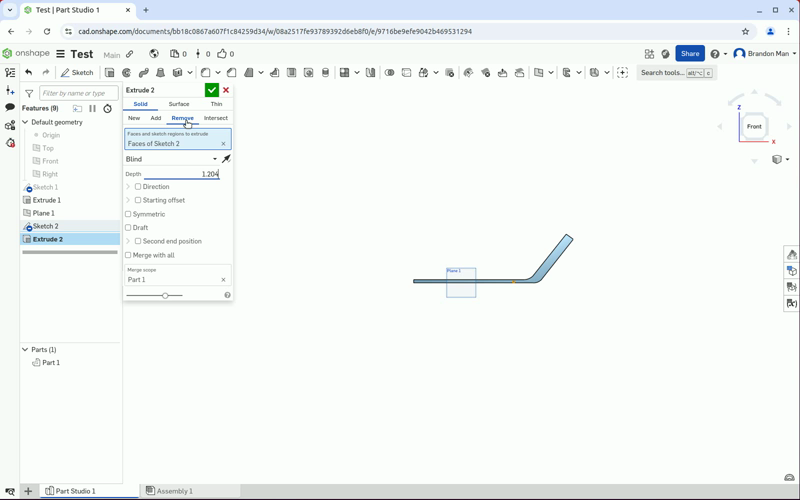
key(tab, 6)
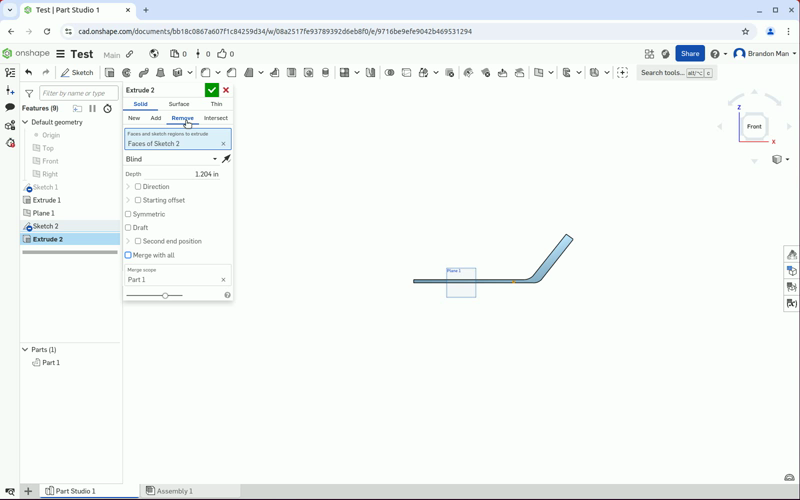
key(space)
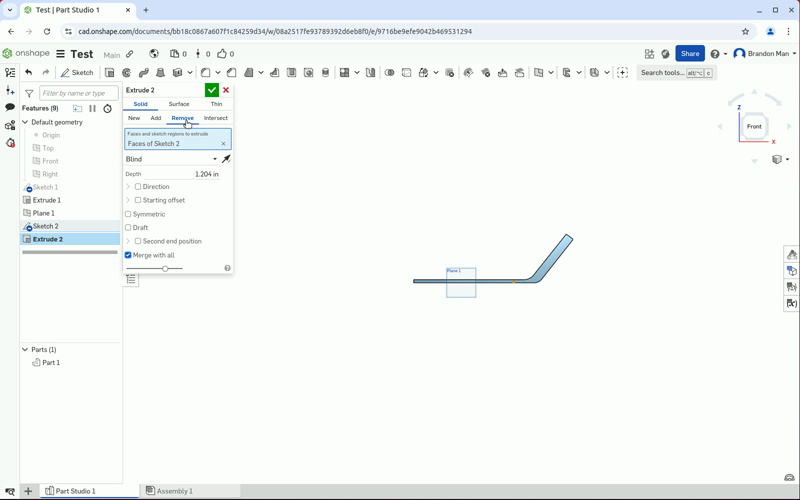
key(enter)
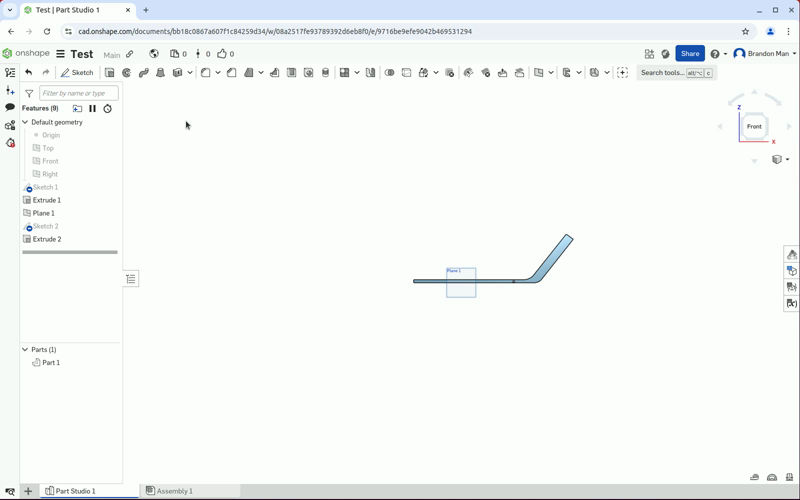
key(shift+h)
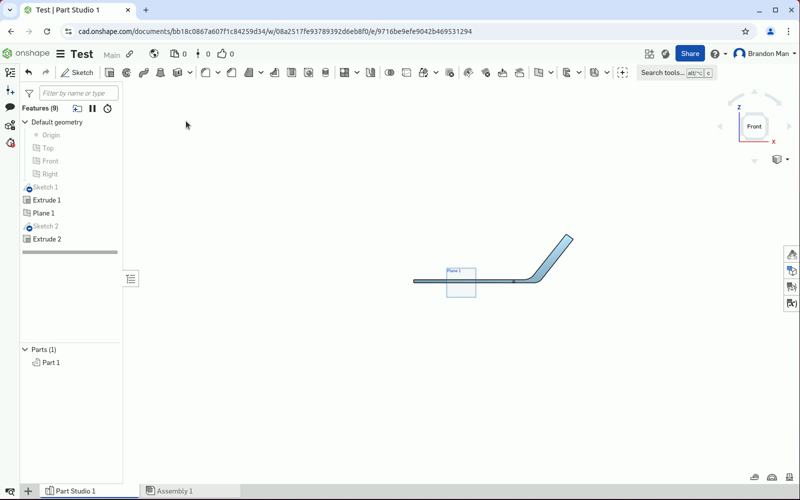
key(shift+h)
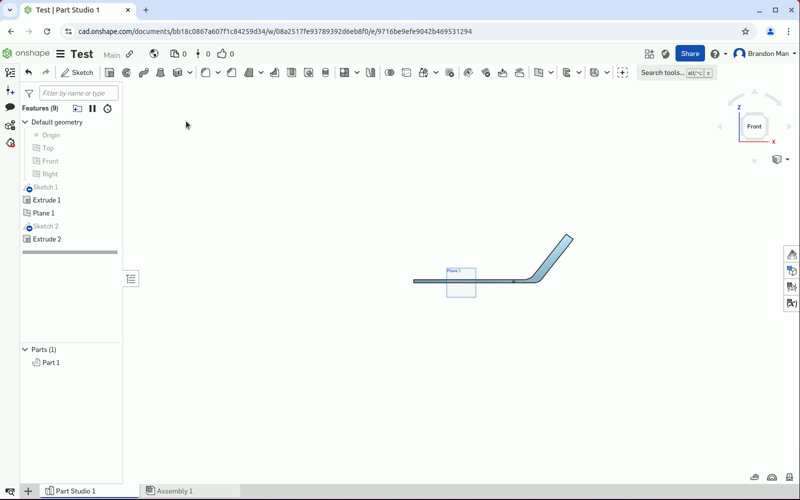
mouse_move(73, 189)
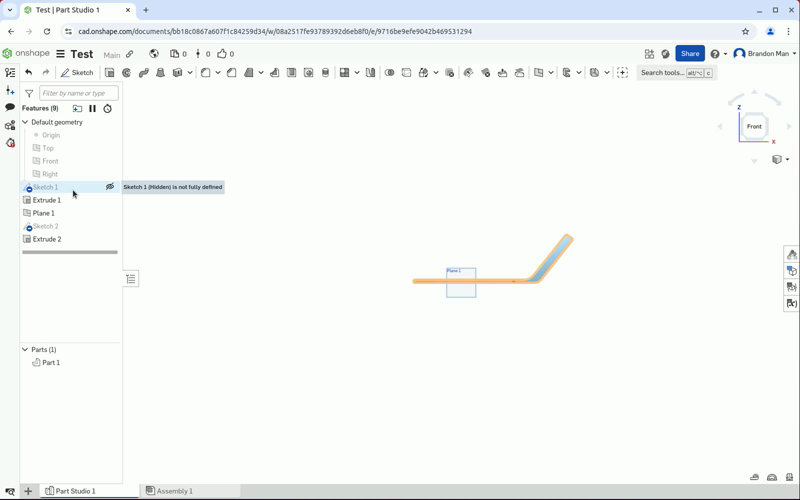
click(73, 189)
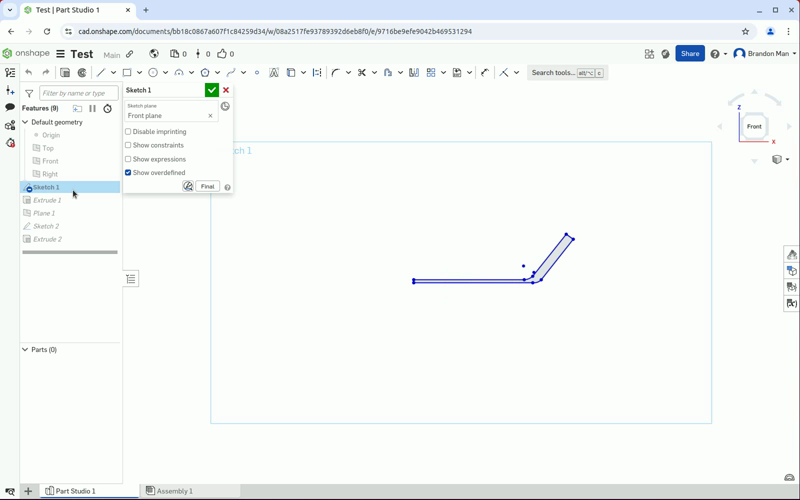
mouse_move(229, 92)
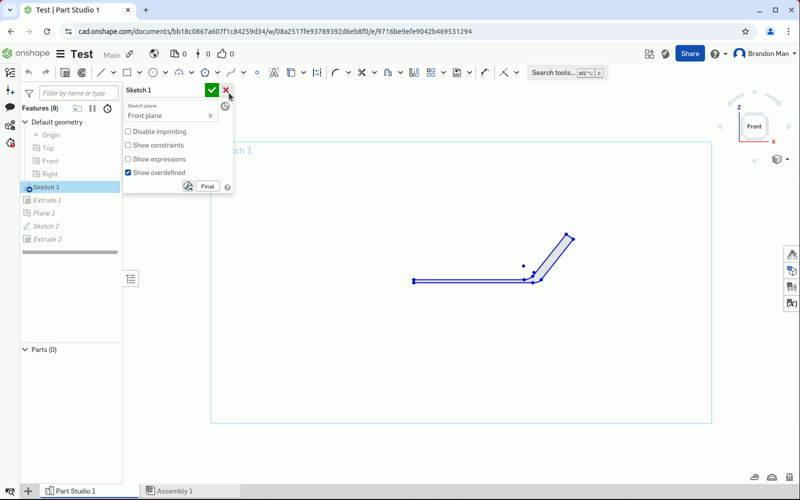
click(229, 92)
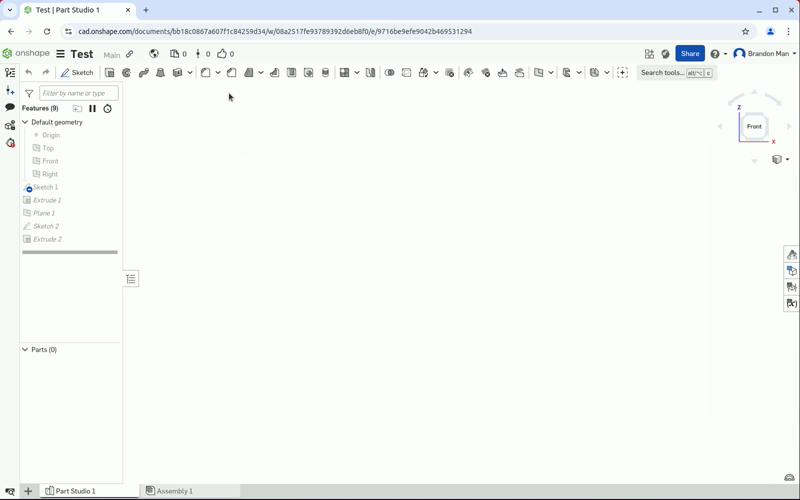
key(shift+s)
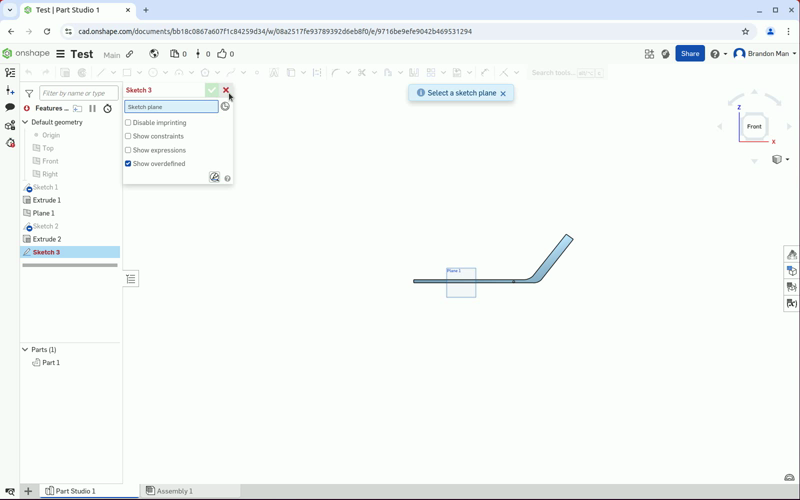
mouse_move(73, 215)
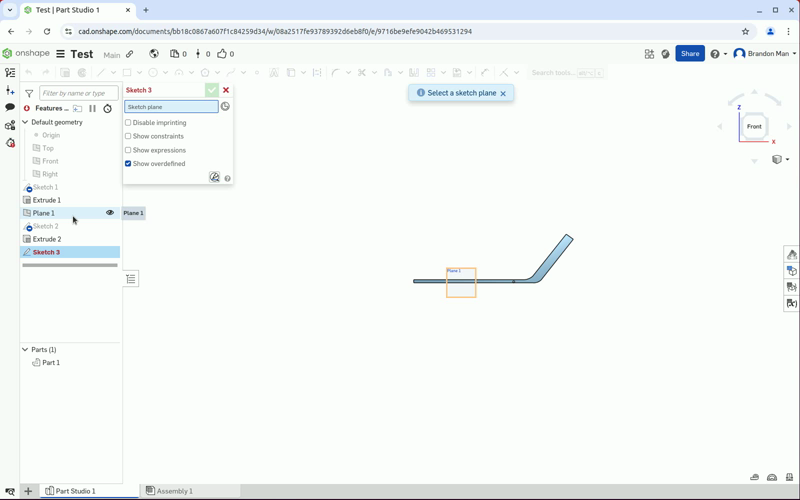
click(73, 215)
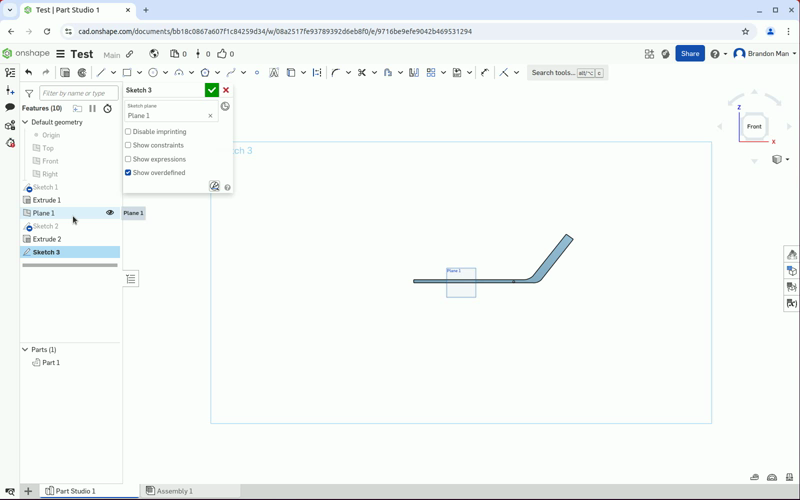
mouse_move(73, 352)
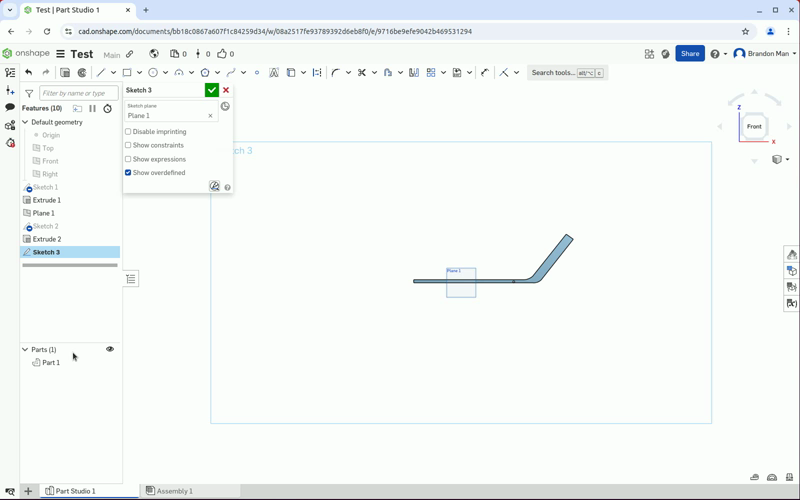
key(y)
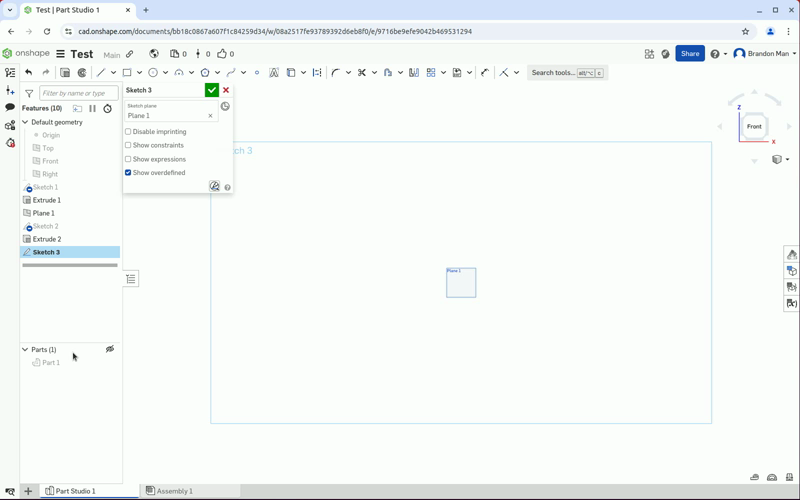
key(c)
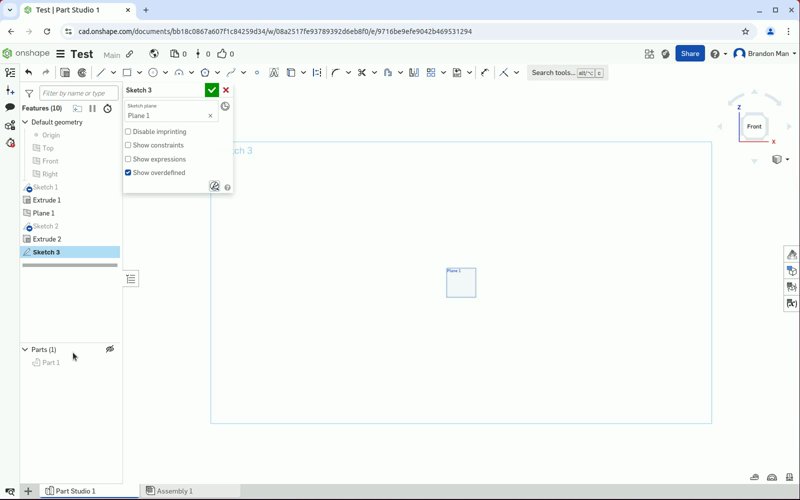
key_down(shift)
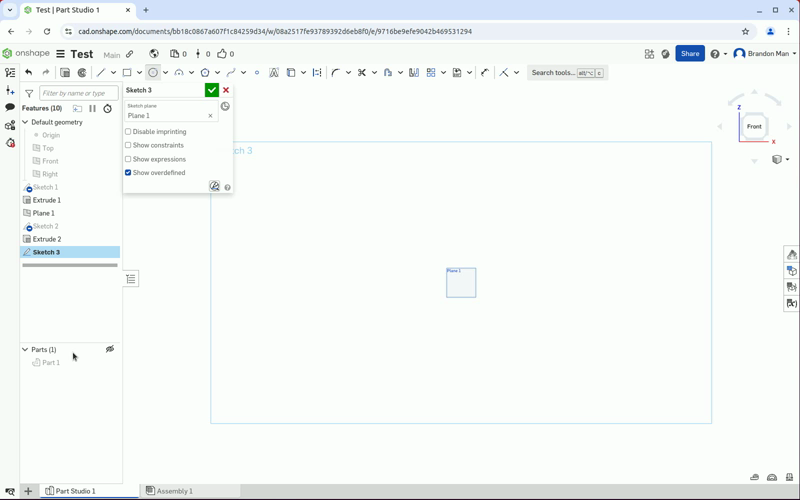
mouse_move(422, 281)
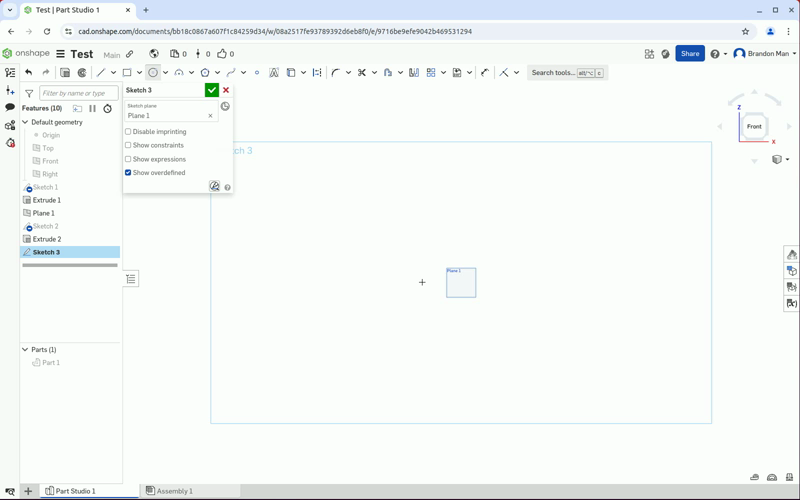
click(422, 281)
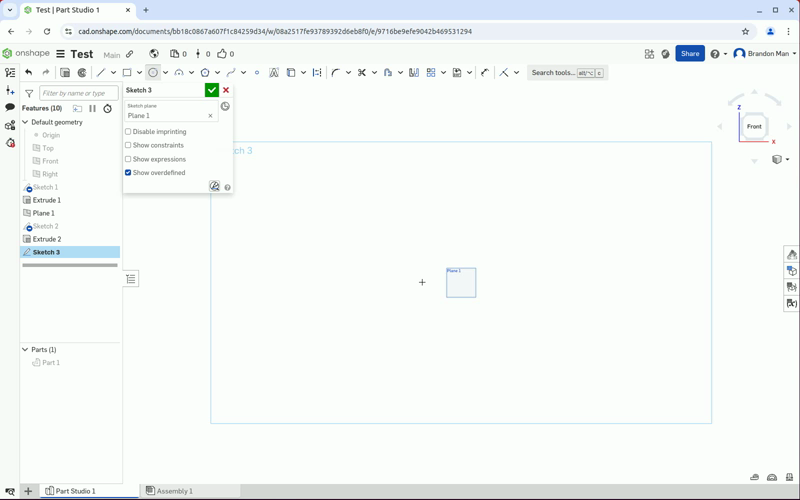
key_up(shift)
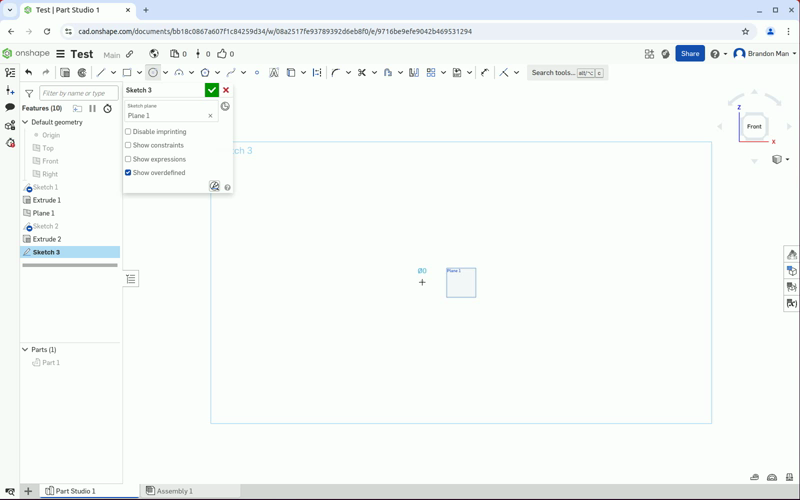
mouse_move(423, 281)
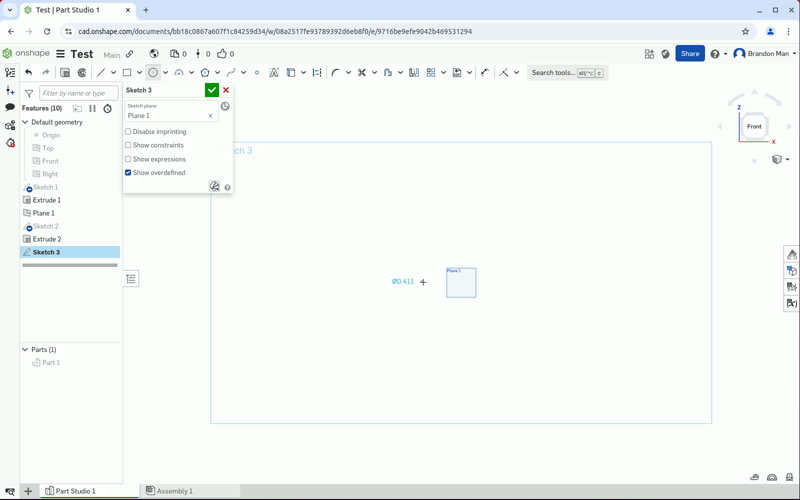
scroll(6)
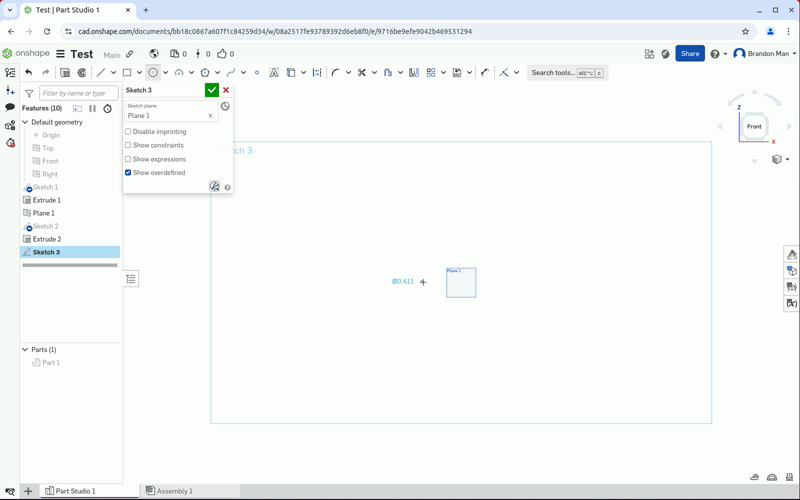
scroll(6)
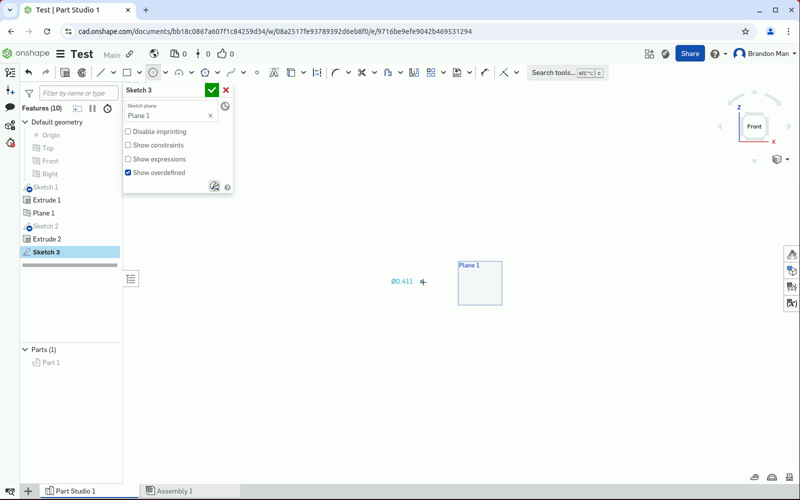
scroll(6)
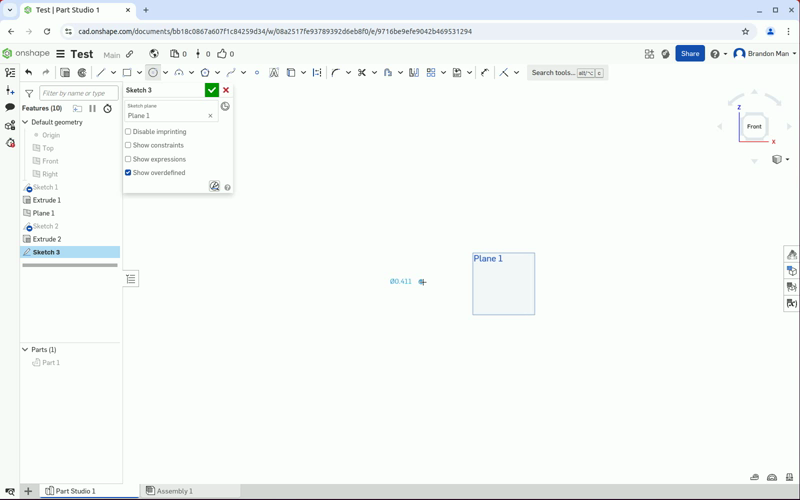
scroll(6)
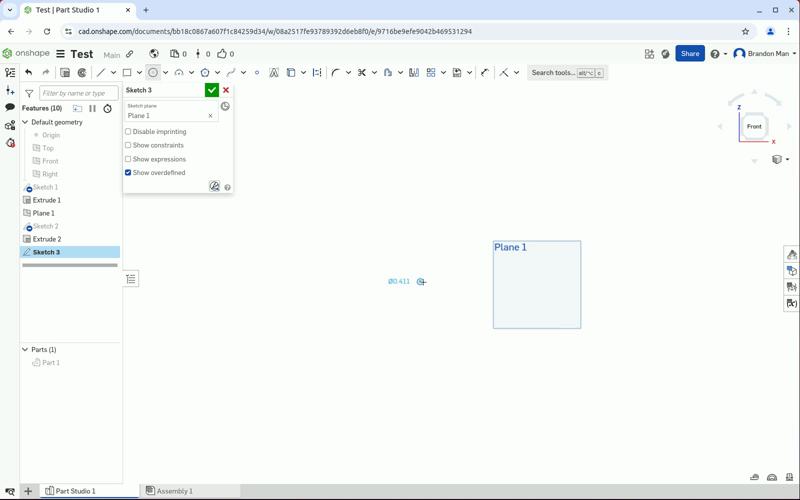
scroll(6)
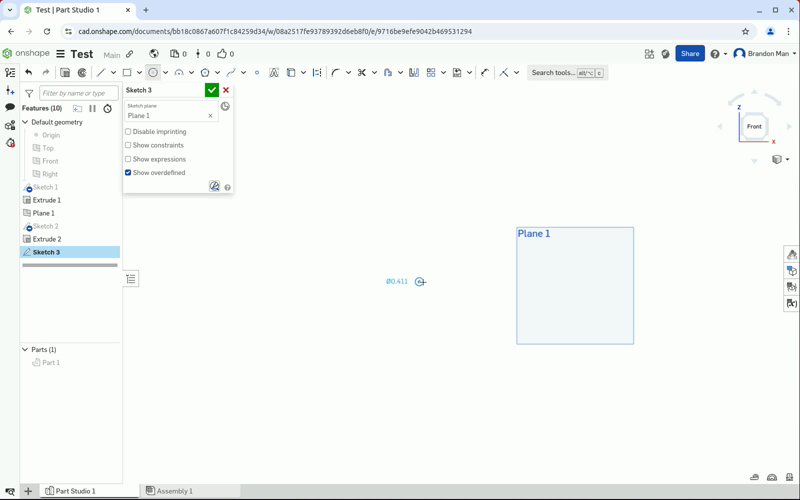
scroll(6)
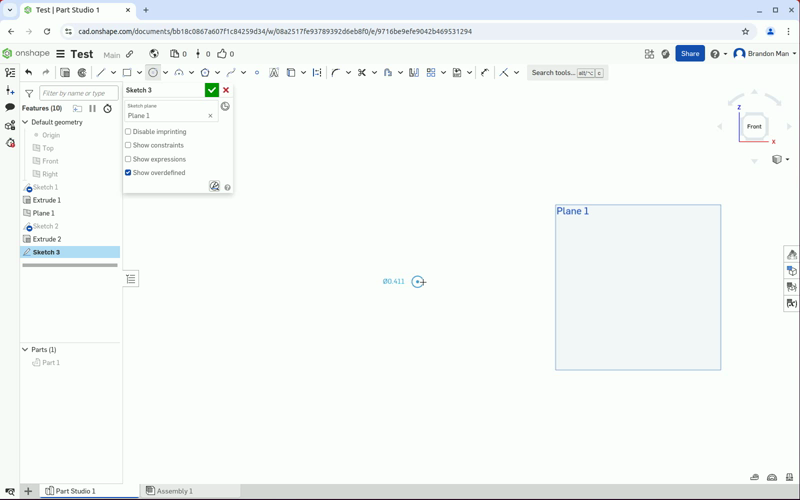
scroll(6)
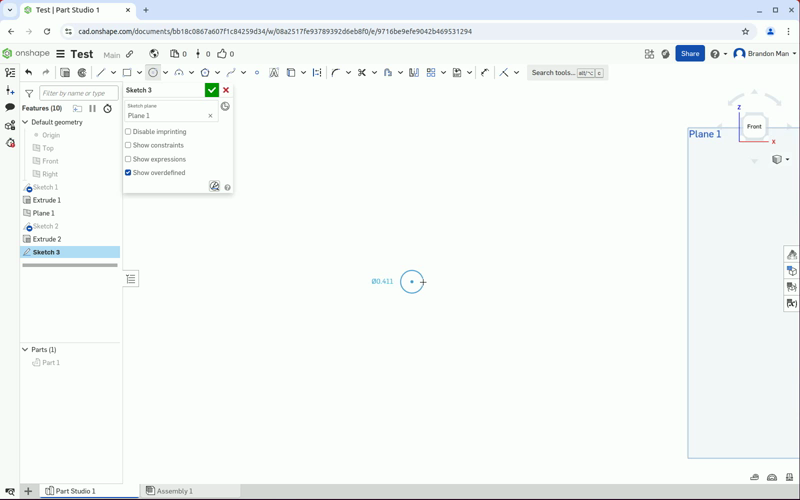
click(423, 281)
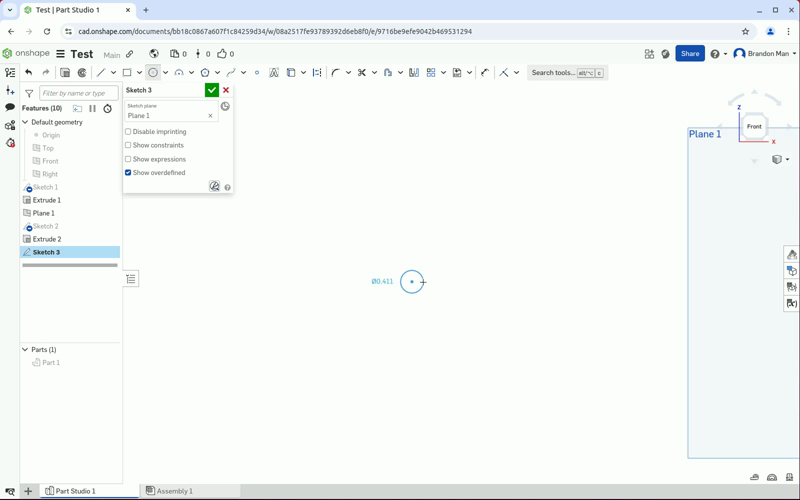
scroll(-6)
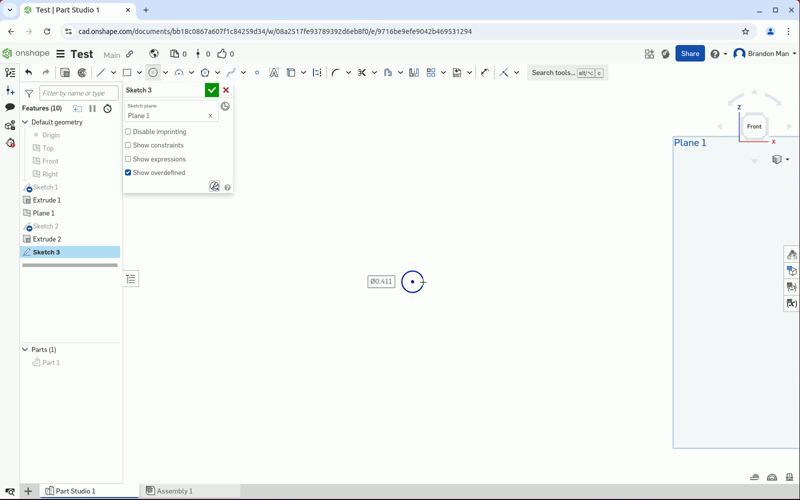
scroll(-6)
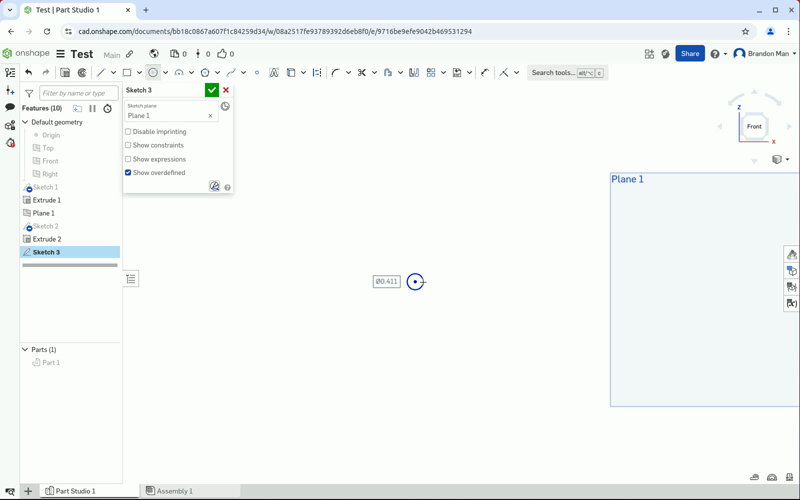
scroll(-6)
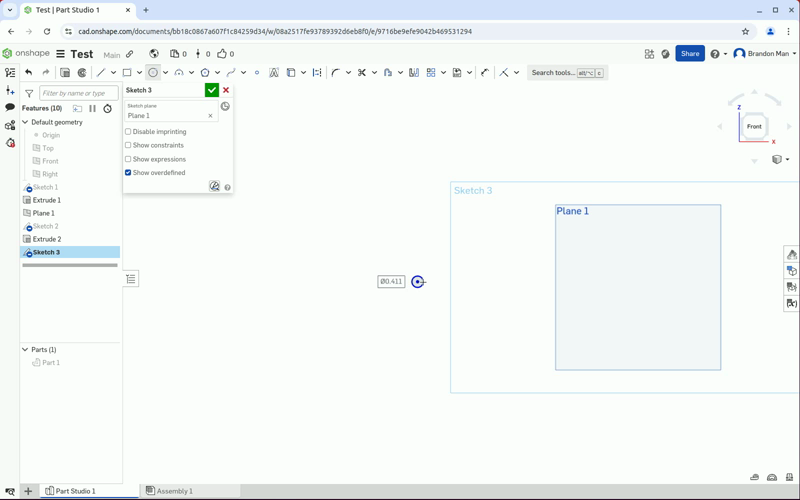
scroll(-6)
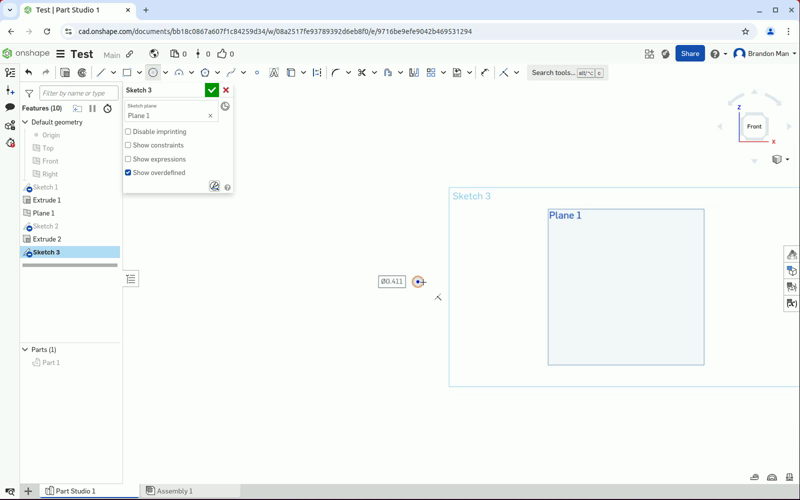
scroll(-6)
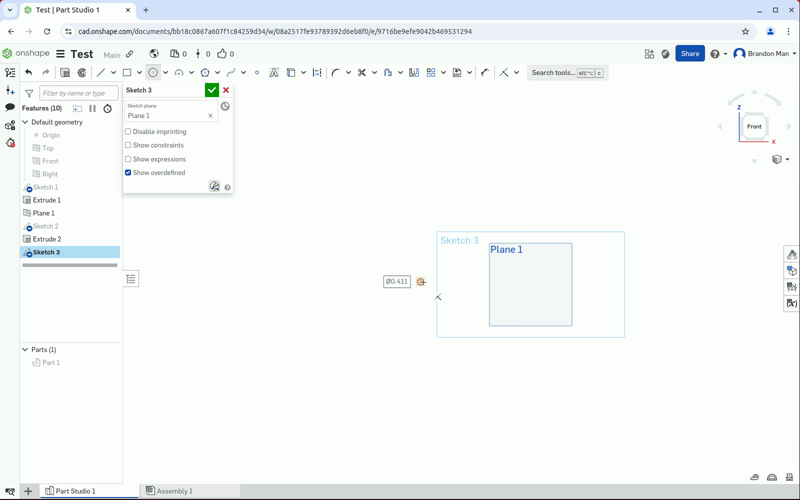
scroll(-6)
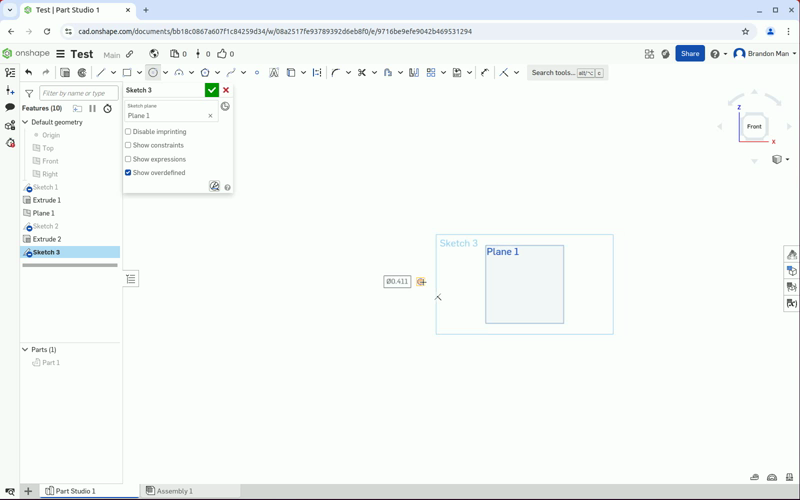
scroll(-6)
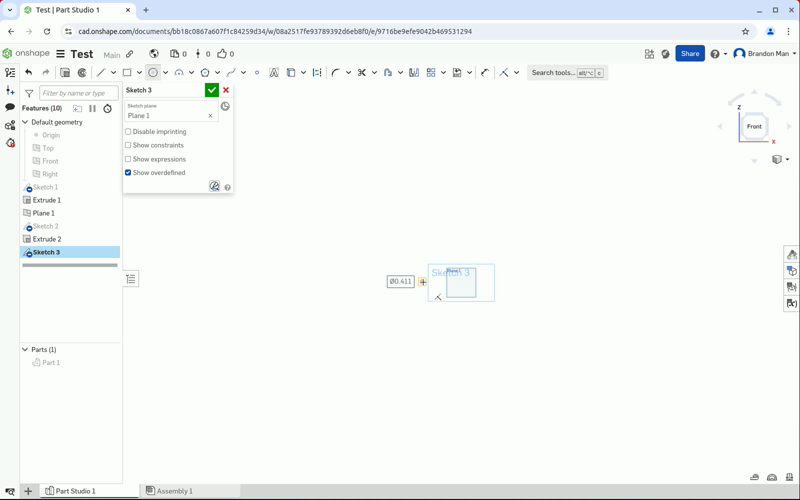
key(esc)
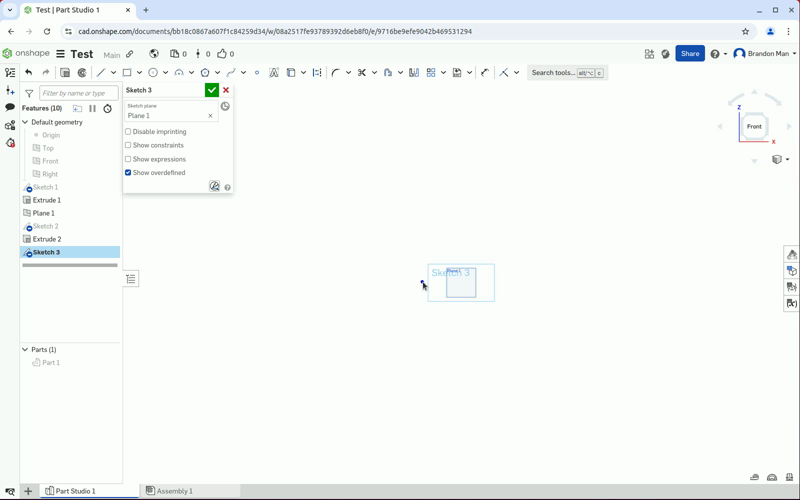
mouse_move(423, 281)
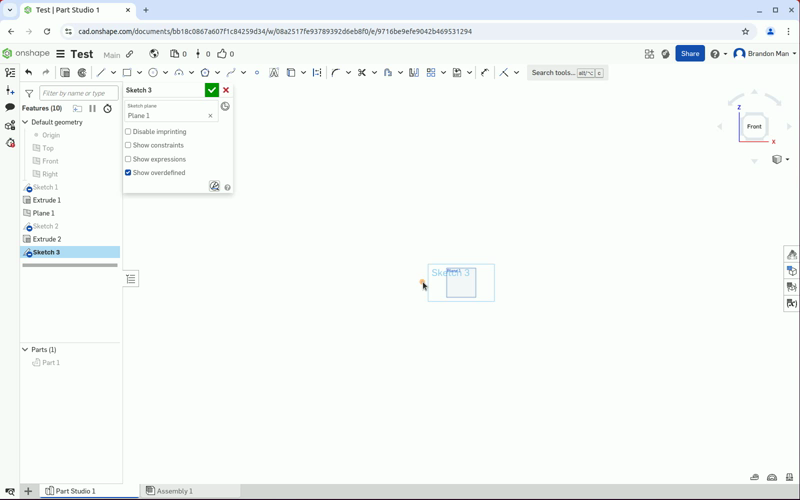
scroll(6)
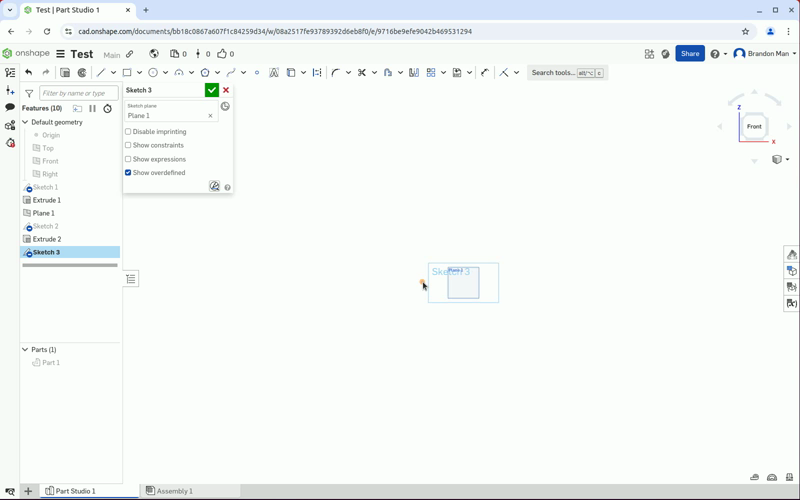
scroll(6)
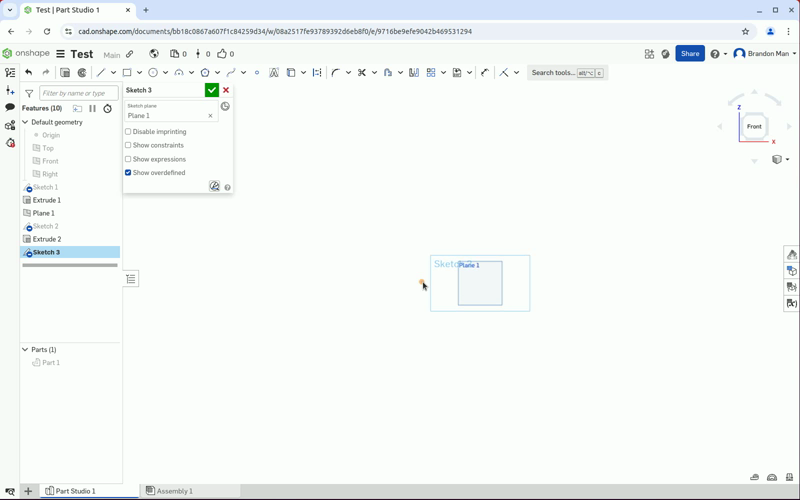
scroll(6)
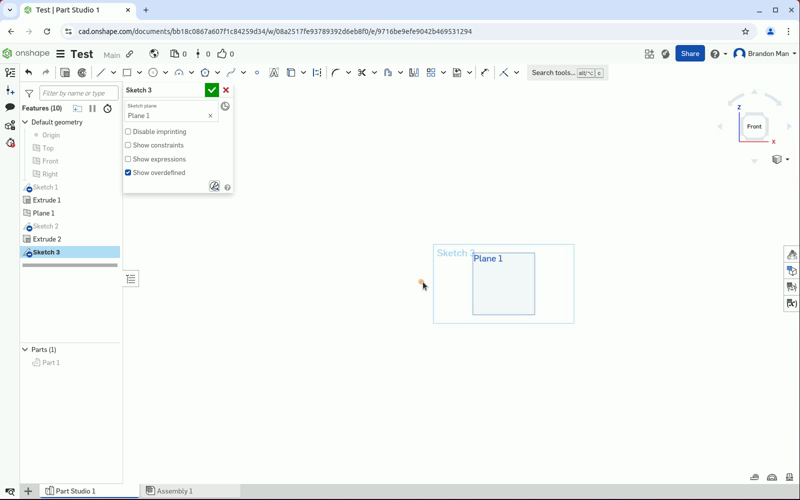
scroll(6)
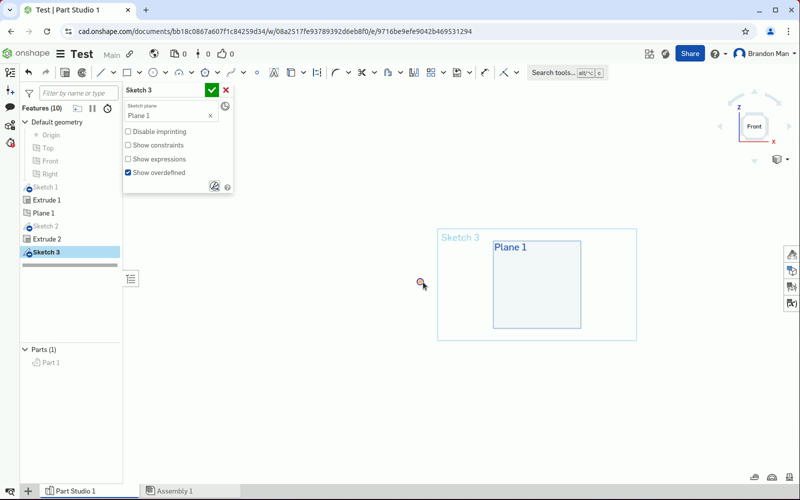
scroll(6)
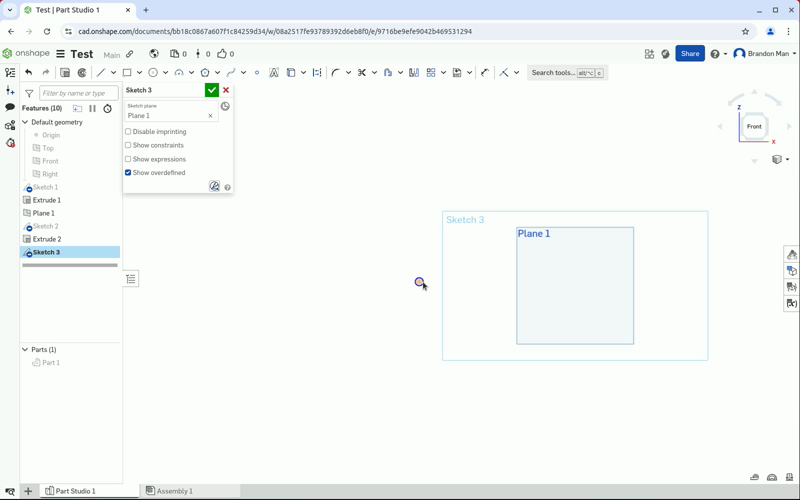
scroll(6)
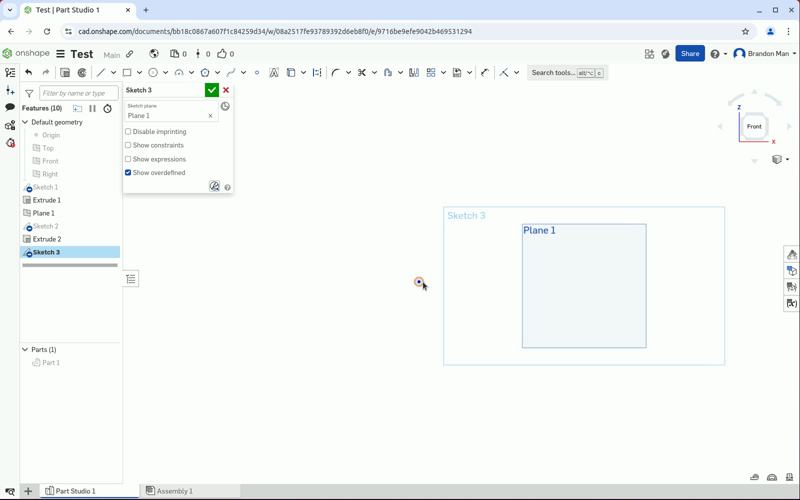
scroll(6)
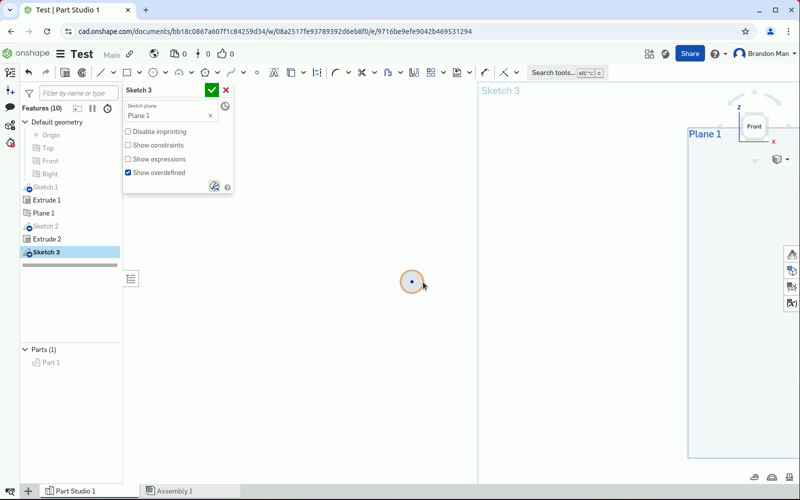
click(423, 281)
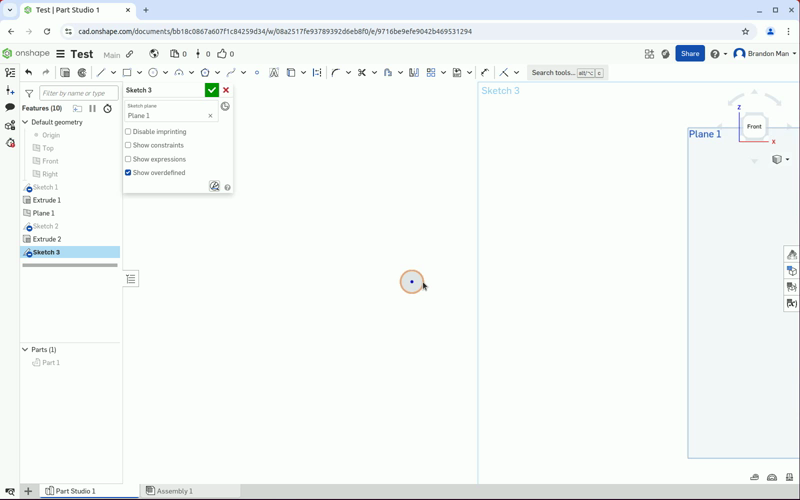
scroll(-6)
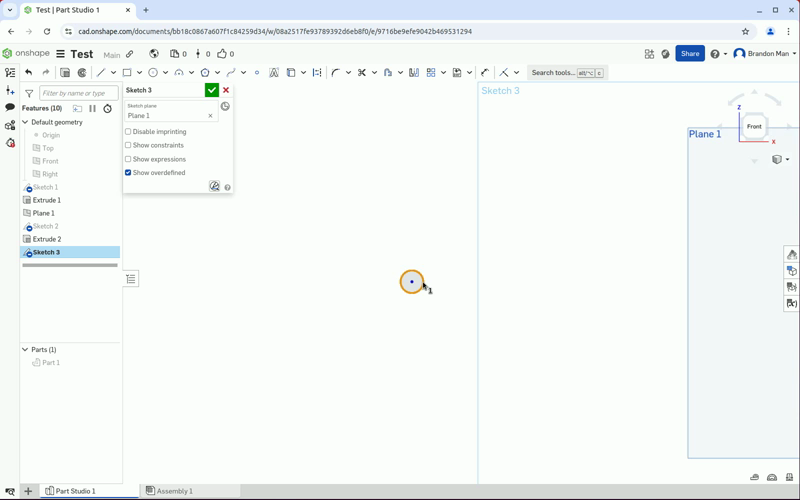
scroll(-6)
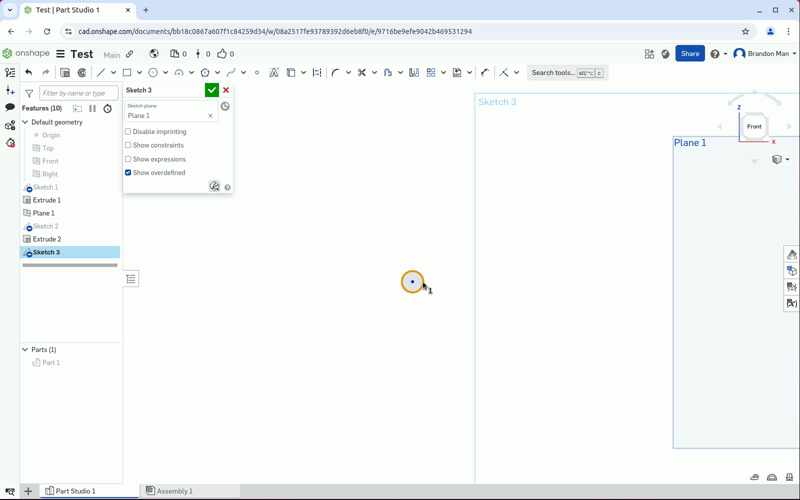
scroll(-6)
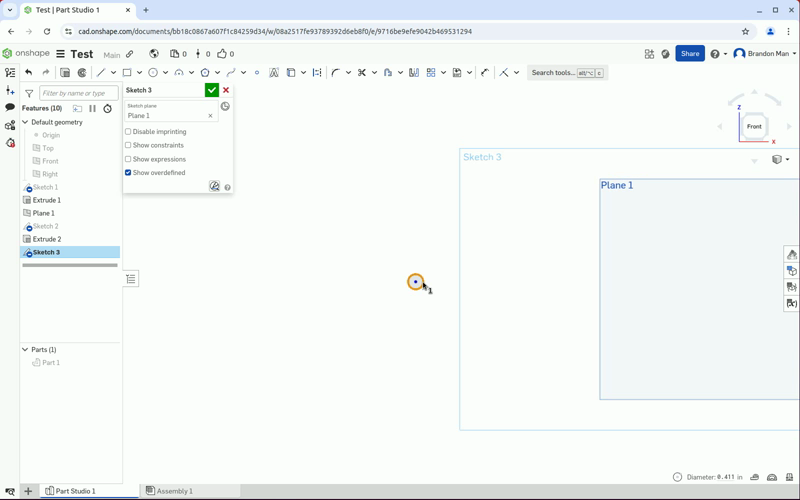
scroll(-6)
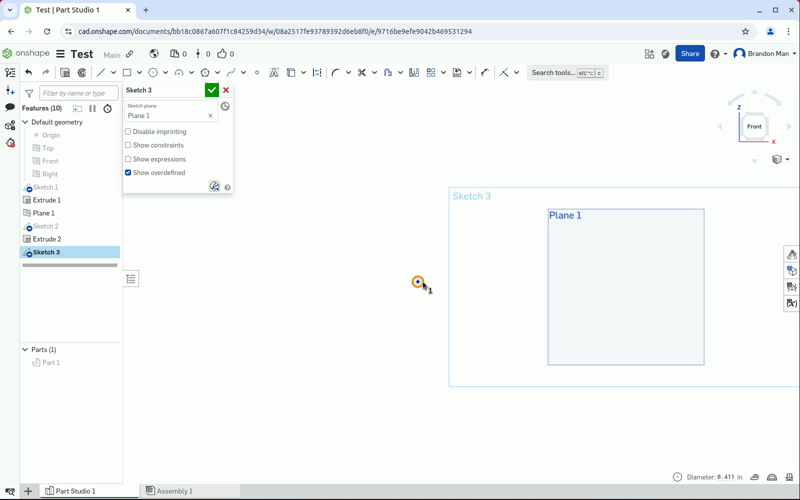
scroll(-6)
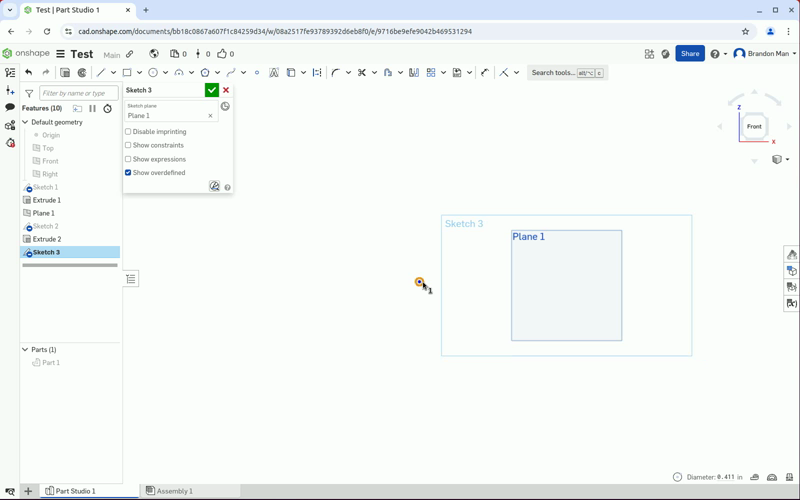
scroll(-6)
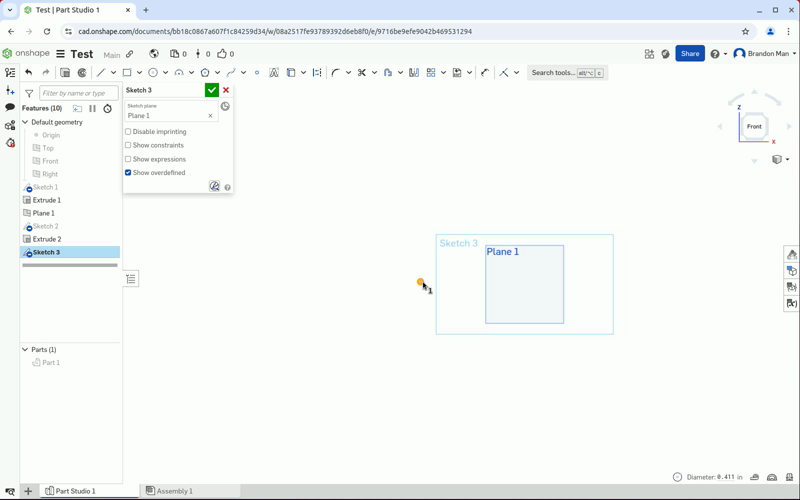
scroll(-6)
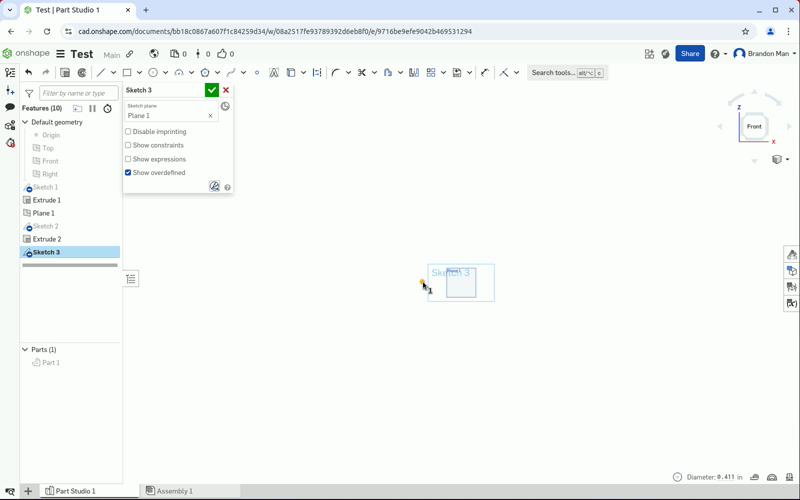
mouse_move(73, 352)
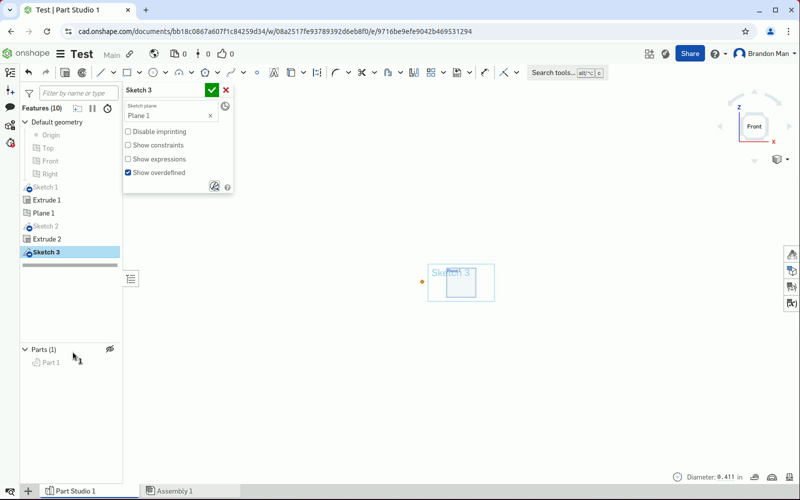
key(shift+y)
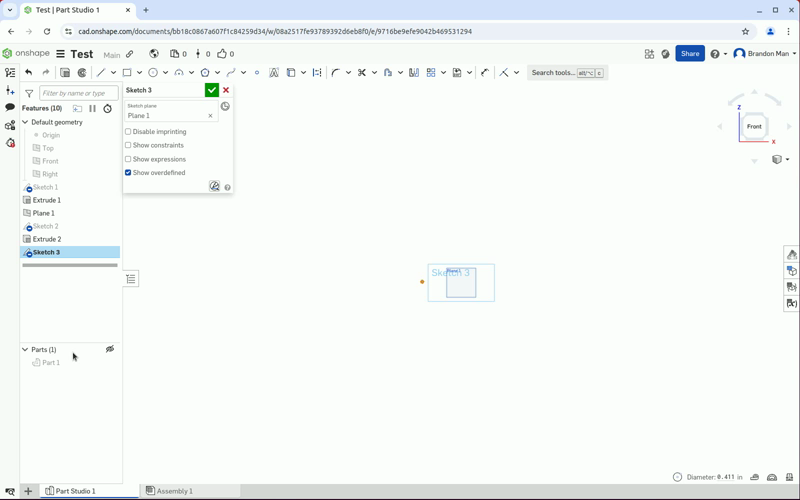
key(shift+e)
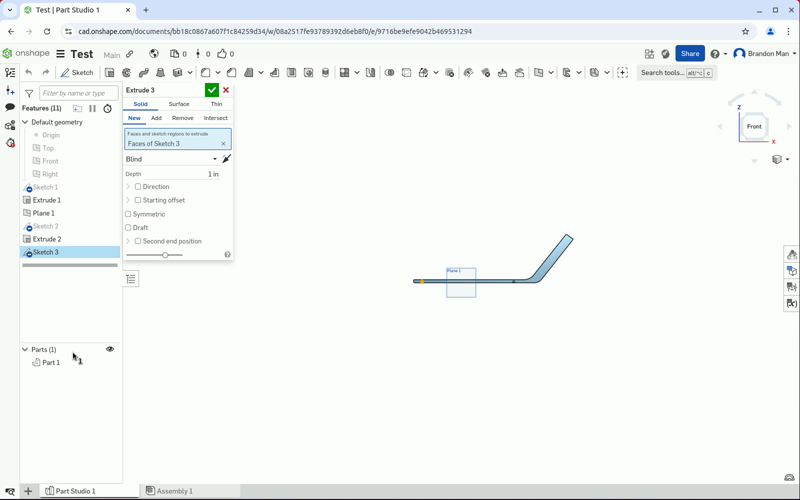
mouse_move(143, 106)
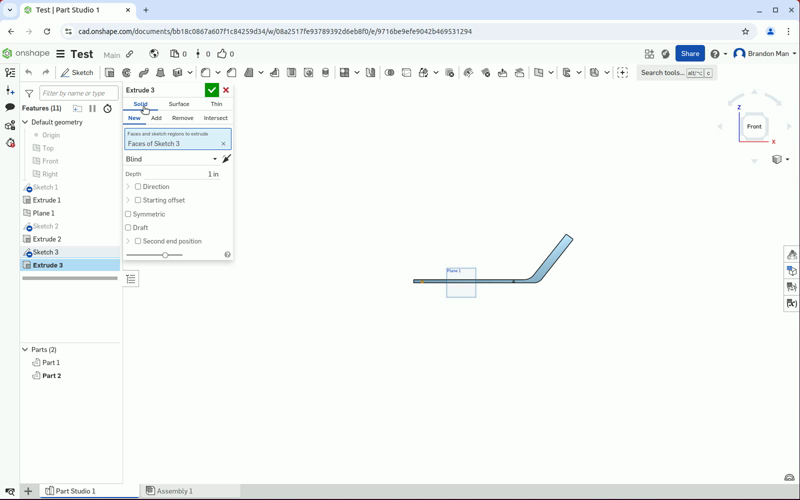
click(143, 106)
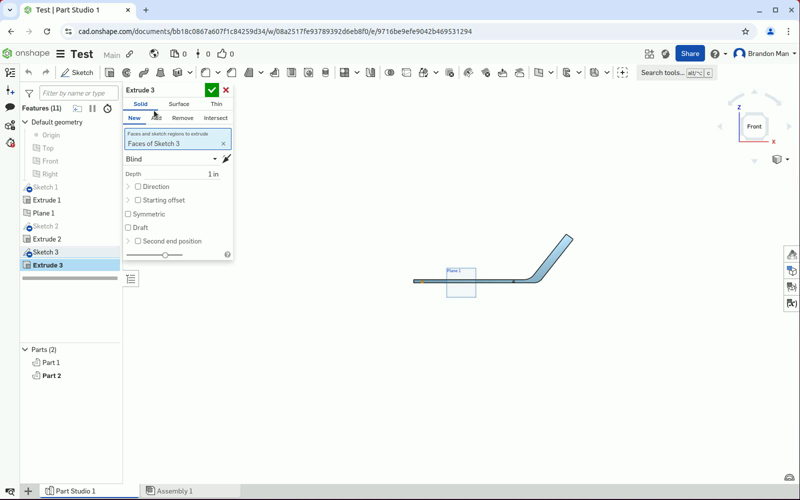
mouse_move(186, 120)
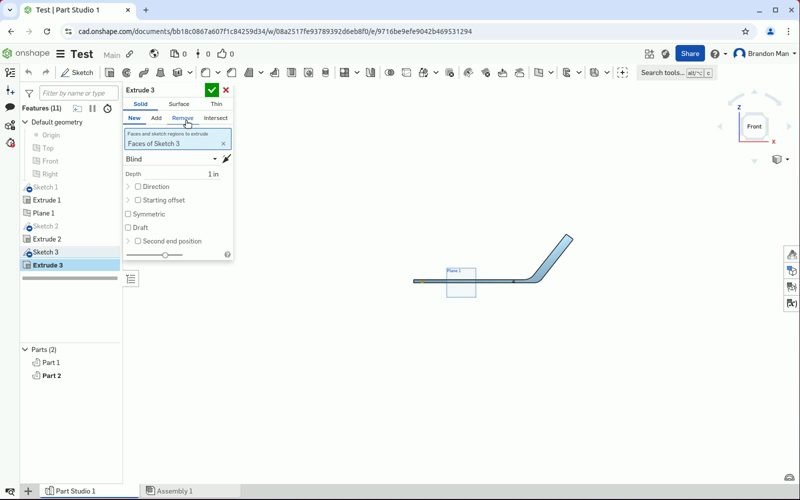
click(186, 120)
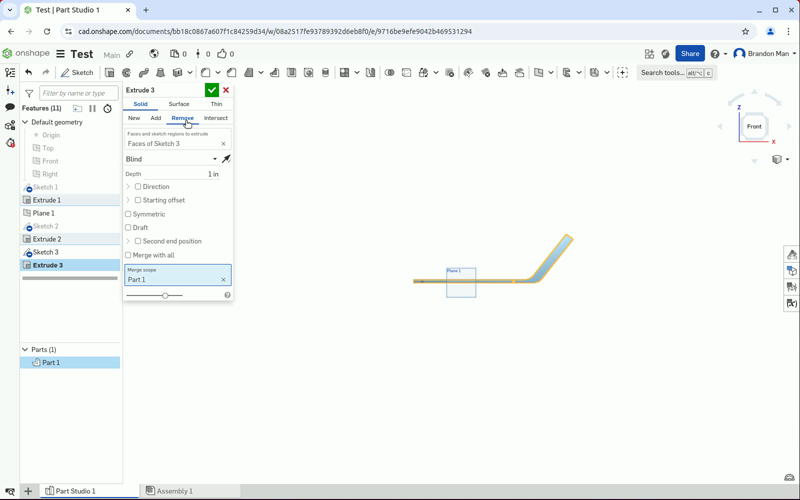
key(tab, 4)
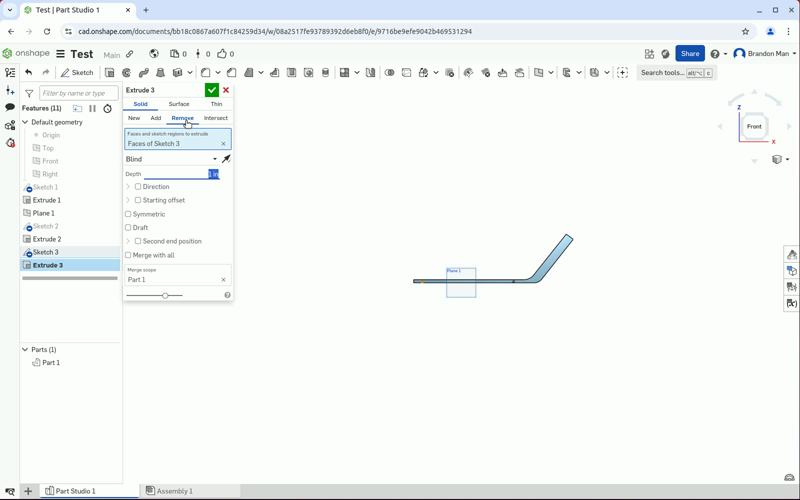
text(1.204)
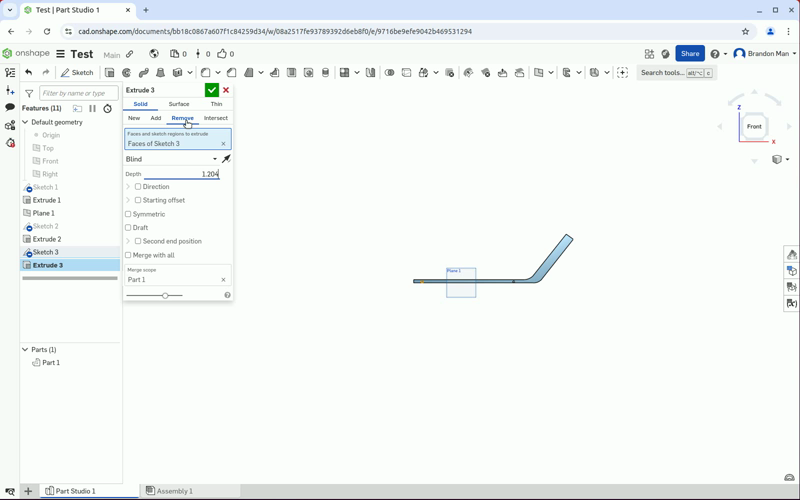
key(tab, 6)
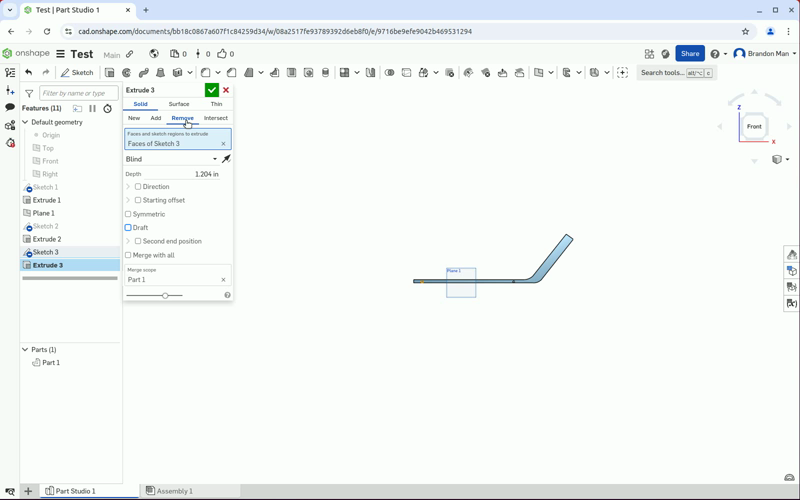
key(space)
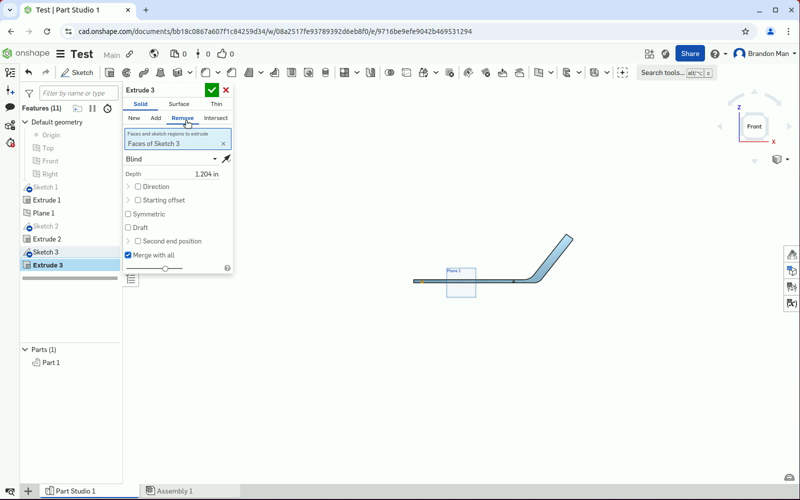
key(enter)
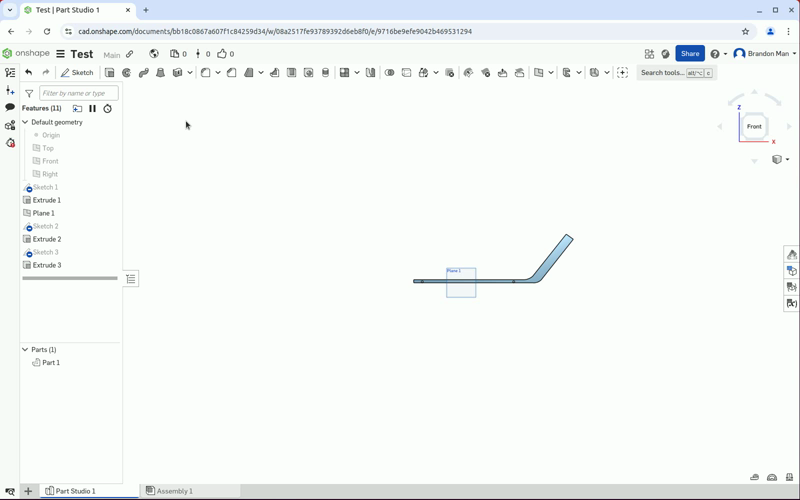
key(shift+h)
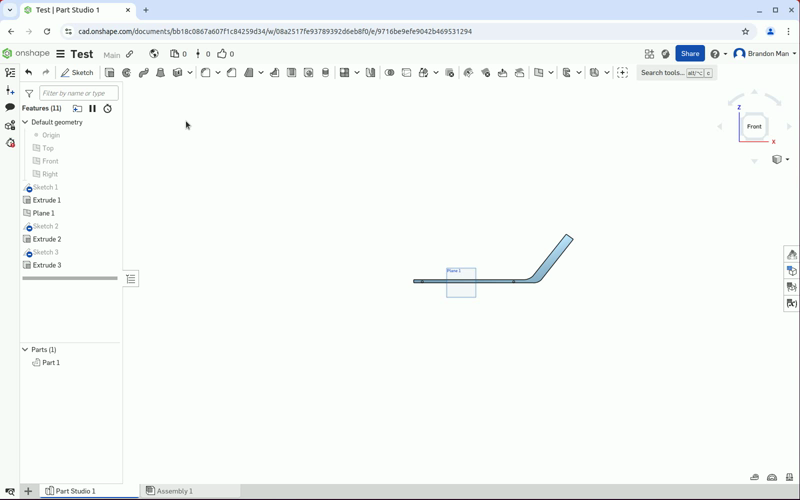
key(shift+h)
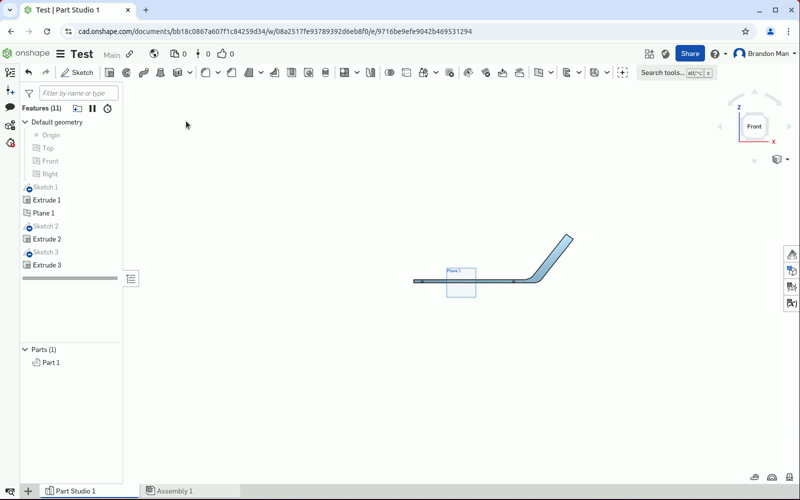
key(shift+7)
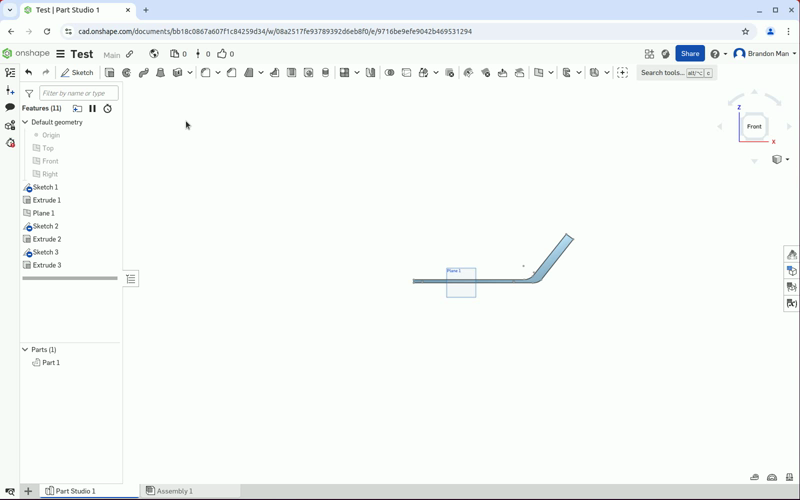
key(left, 2)
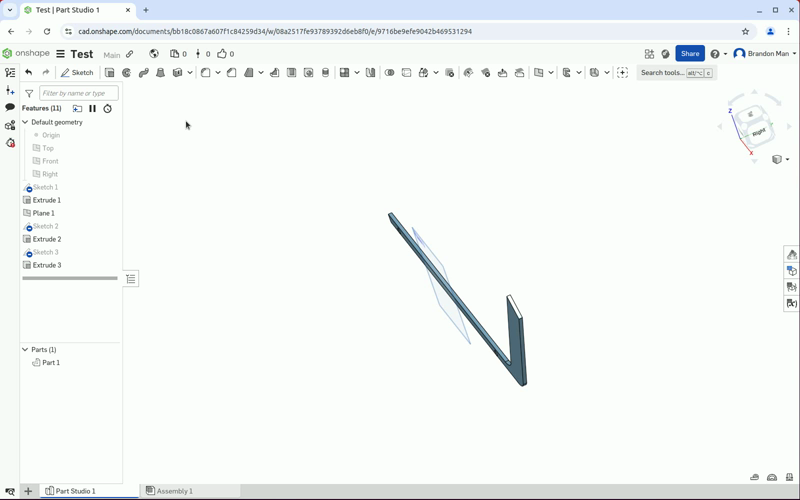
key(down, 2)
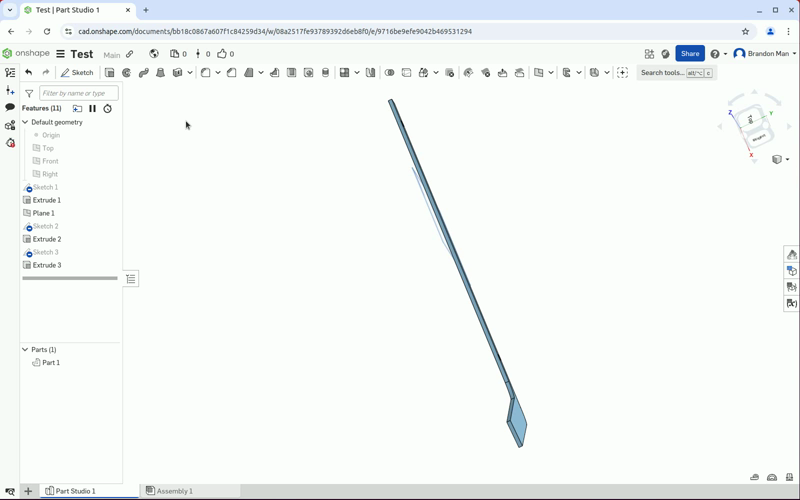
key(up, 2)
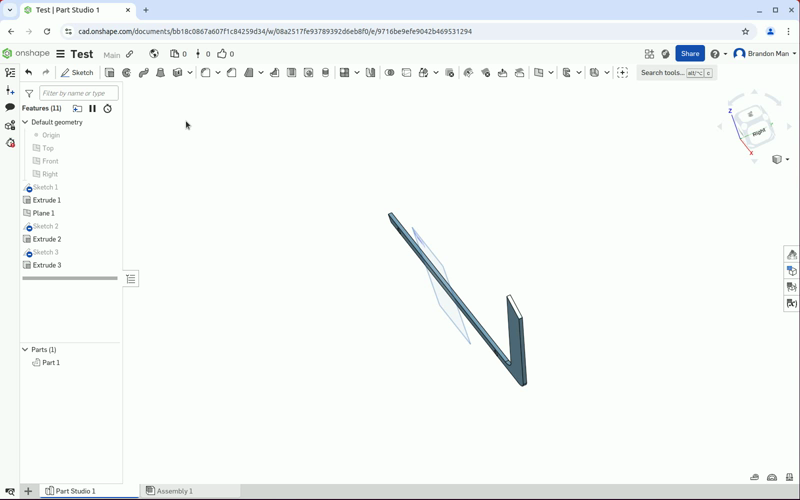
key(right, 2)
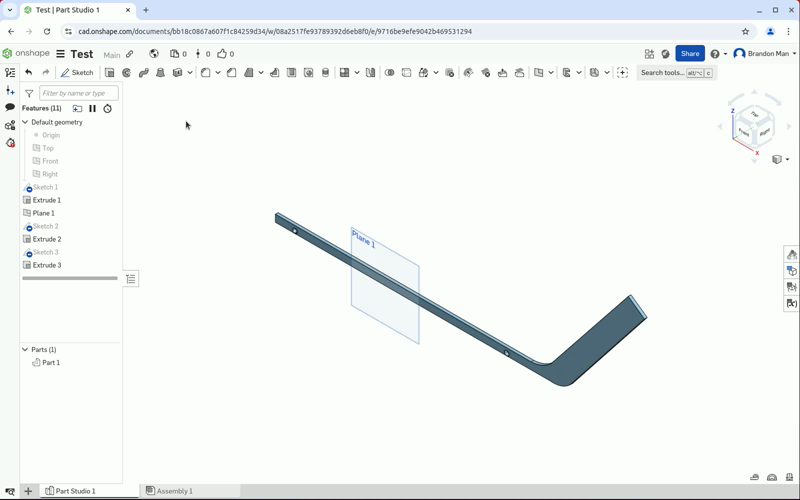
mouse_move(73, 189)
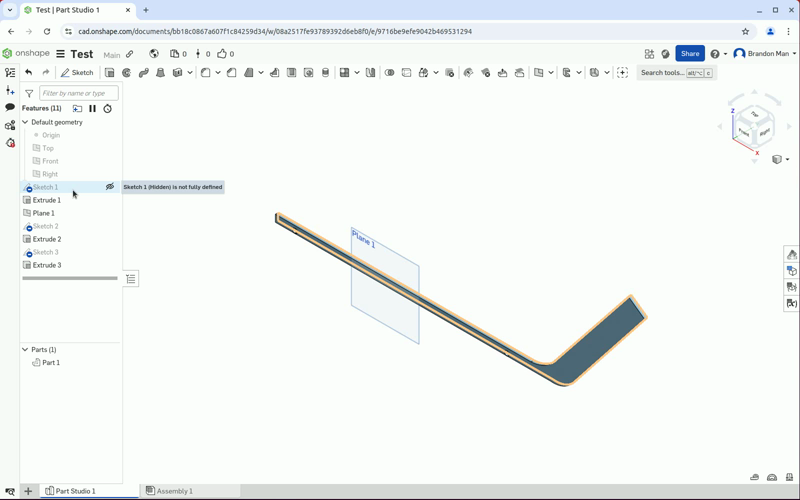
click(73, 189)